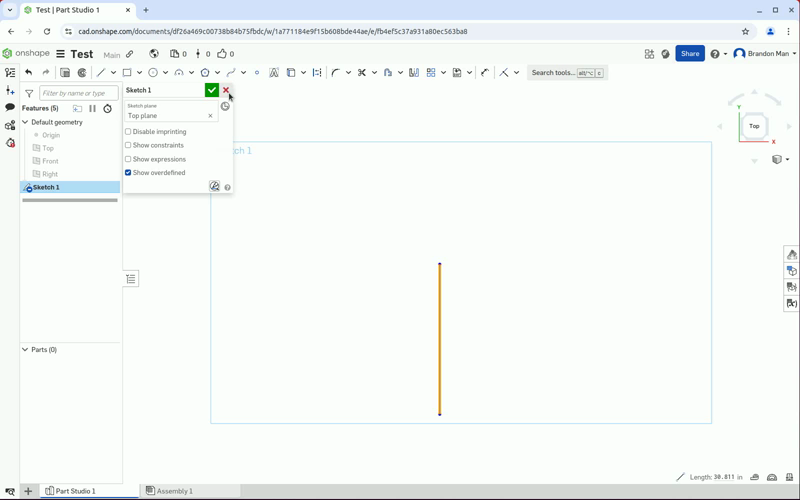
key(shift+h)
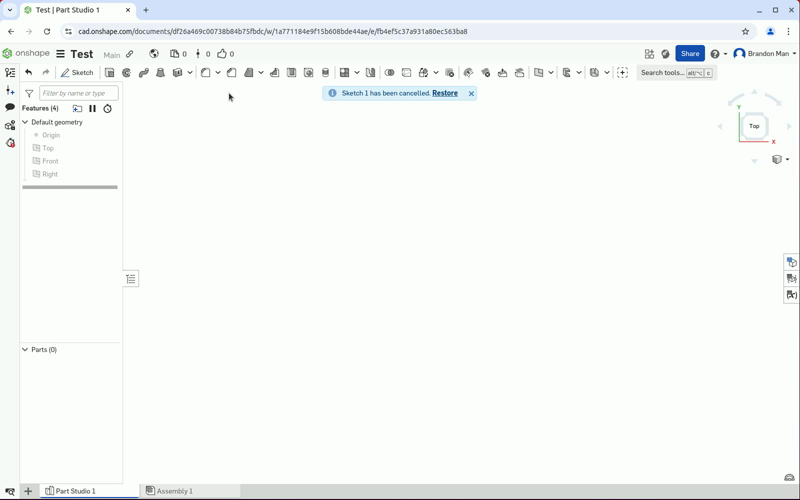
mouse_move(73, 352)
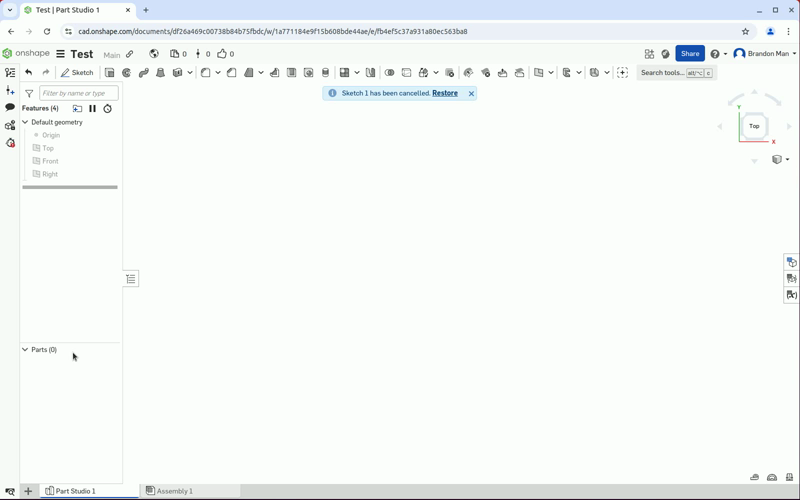
key(y)
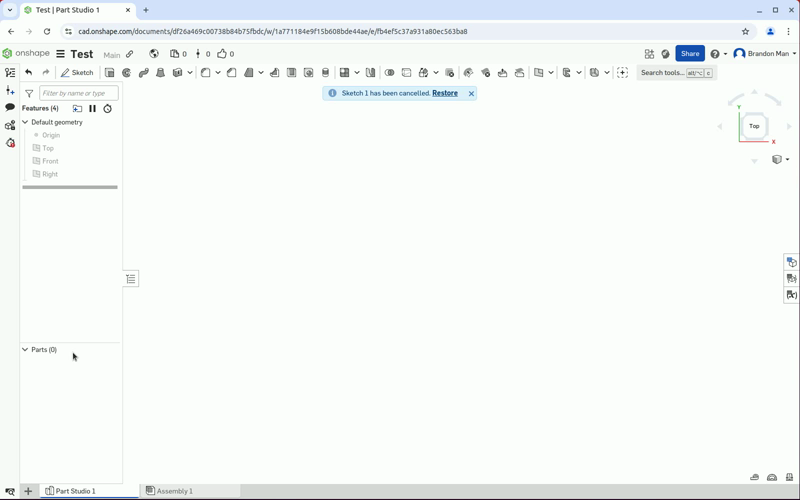
key(shift+p)
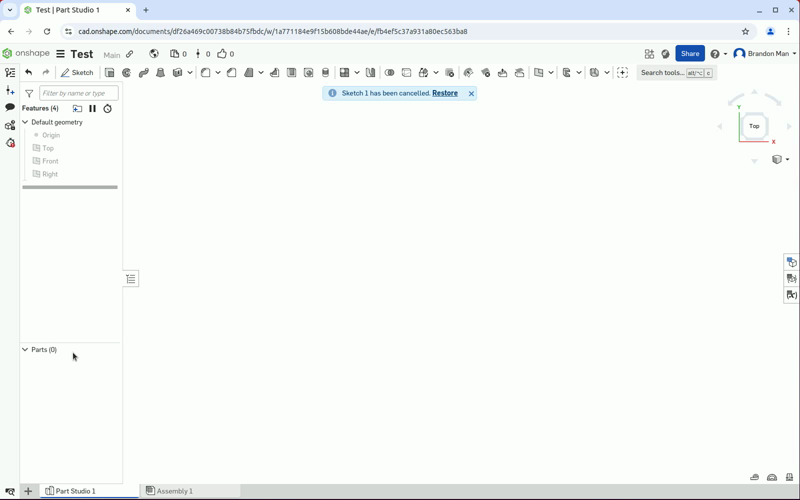
key(space)
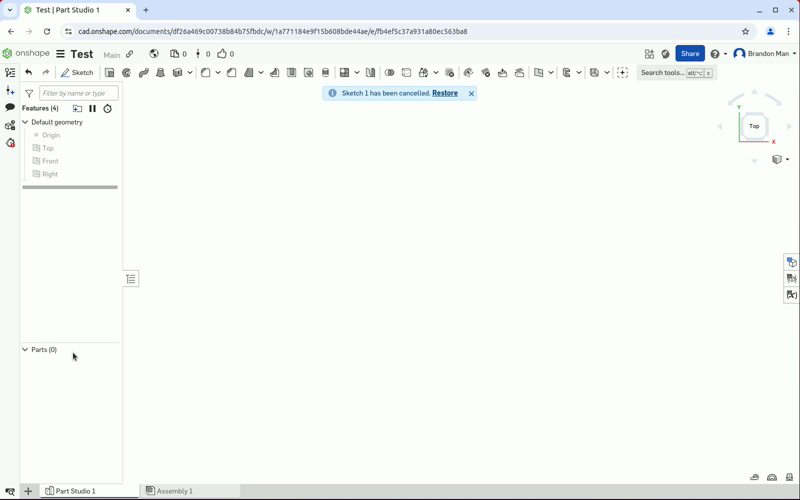
key_down(shift)
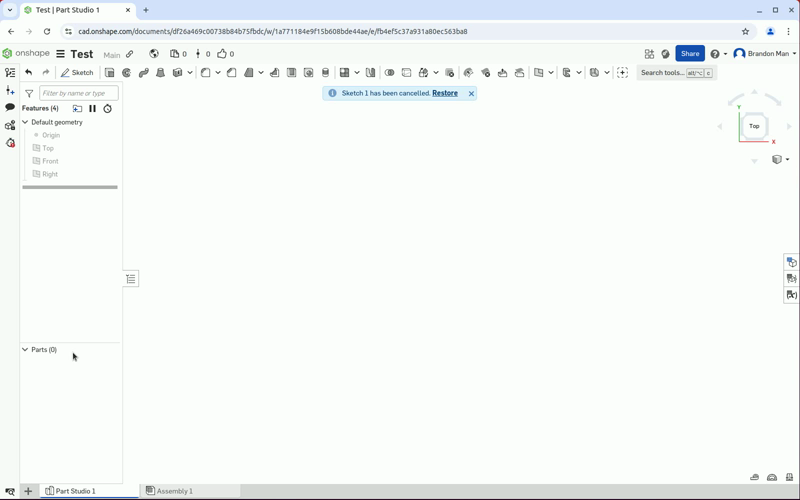
key(up)
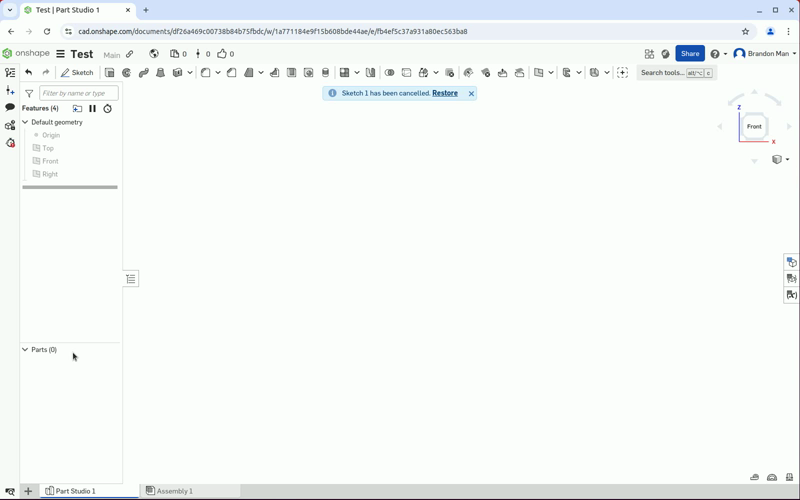
key_up(shift)
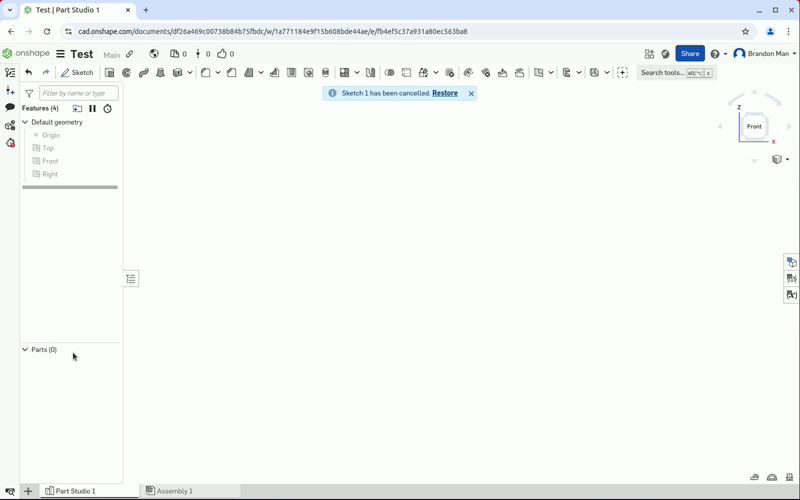
mouse_move(73, 352)
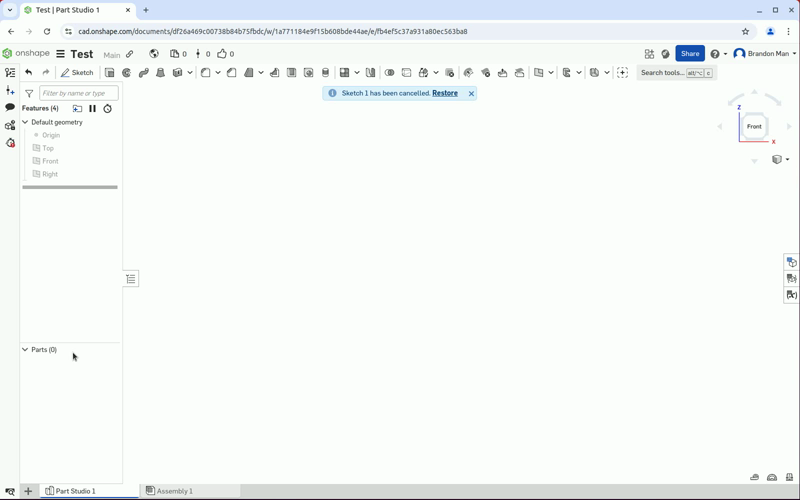
key(shift+y)
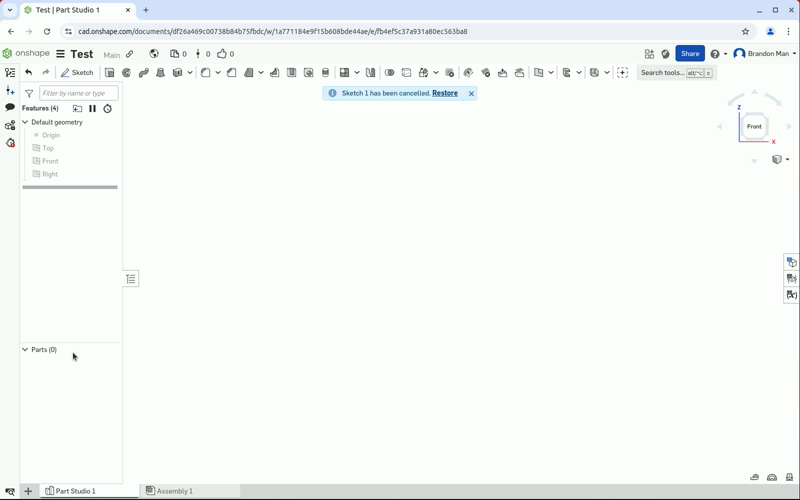
key(shift+s)
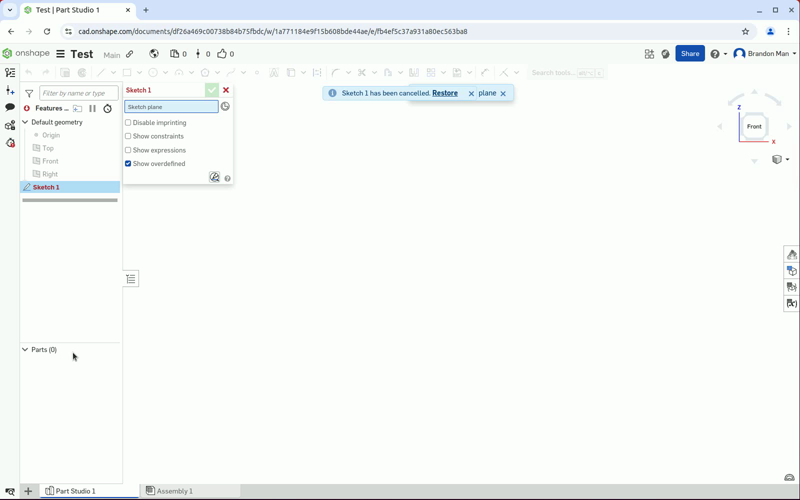
mouse_move(73, 163)
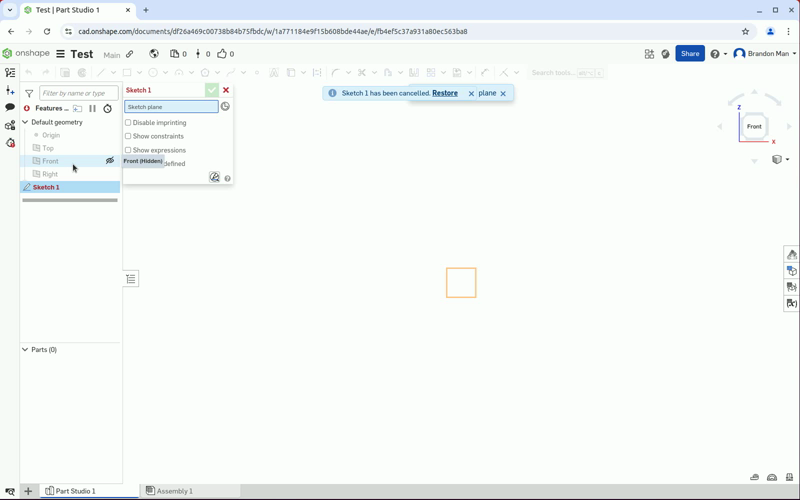
click(73, 163)
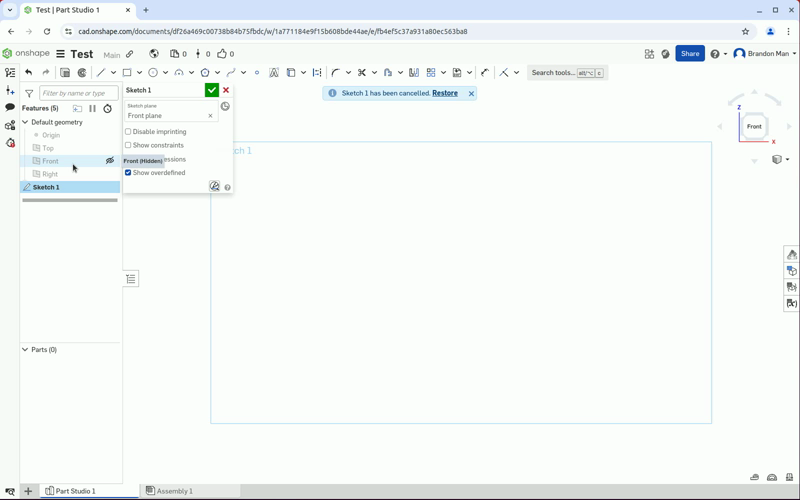
mouse_move(73, 352)
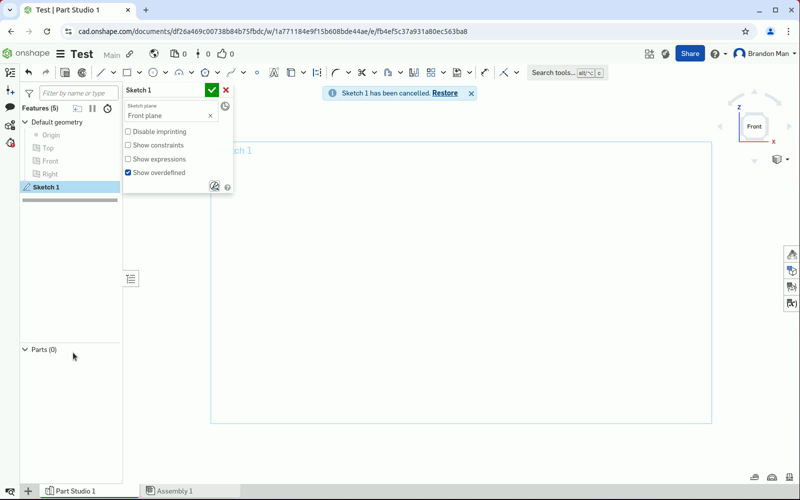
key(y)
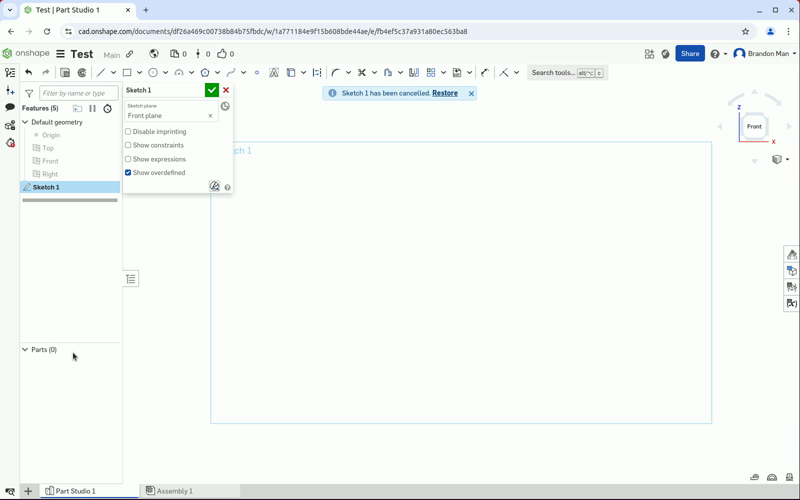
key(l)
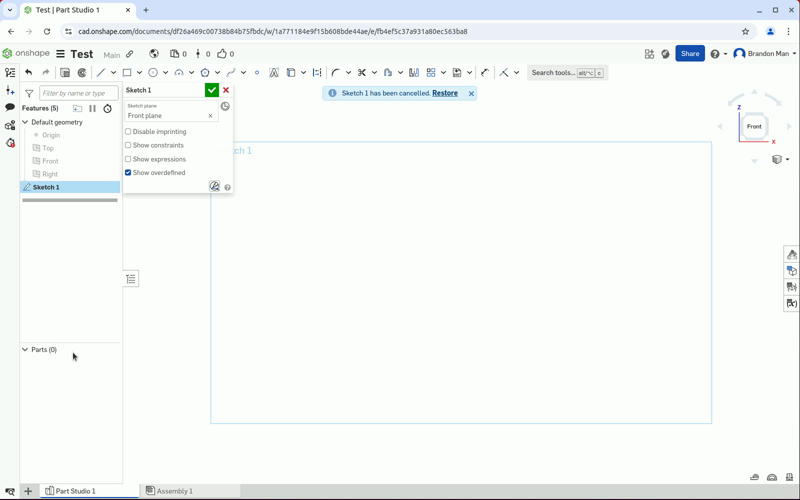
key_down(shift)
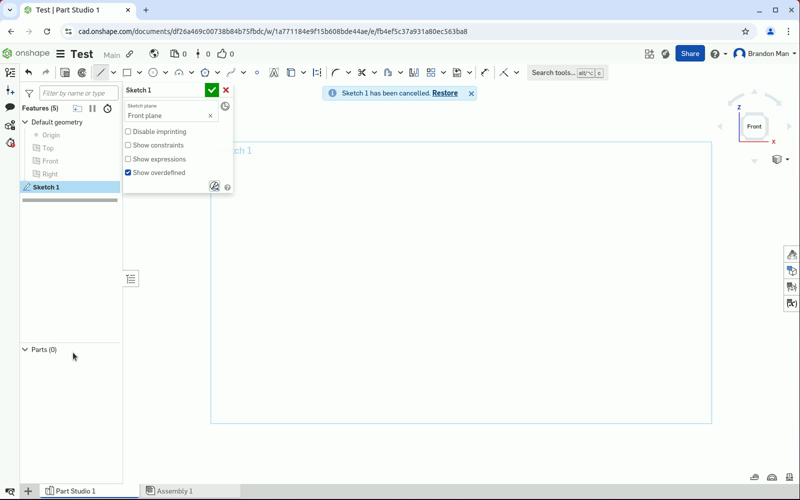
mouse_move(365, 282)
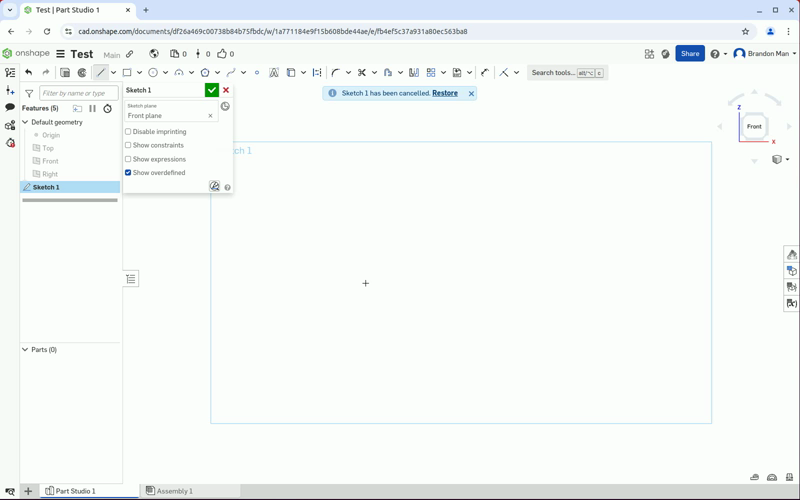
click(365, 282)
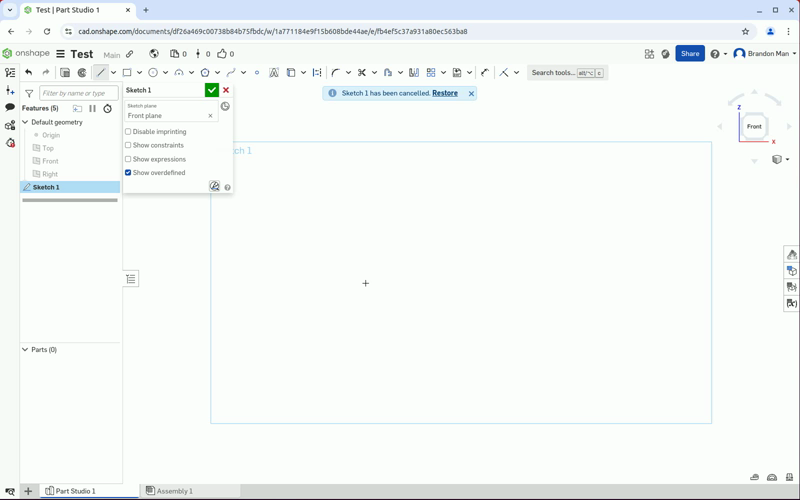
key_up(shift)
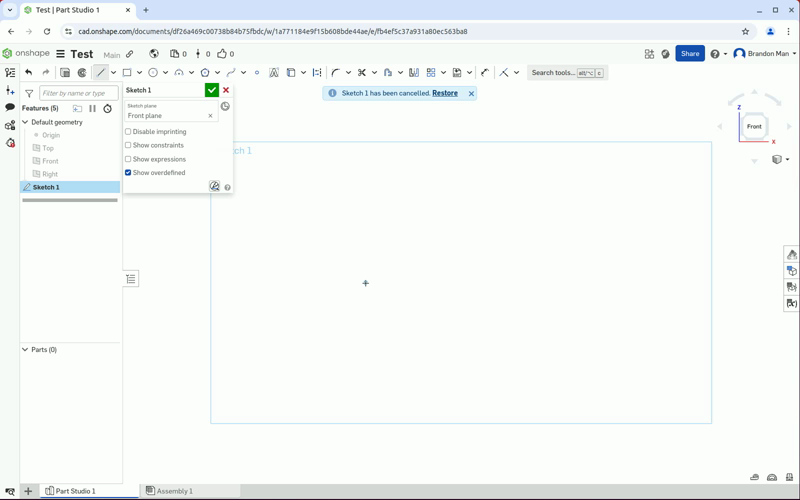
key_down(shift)
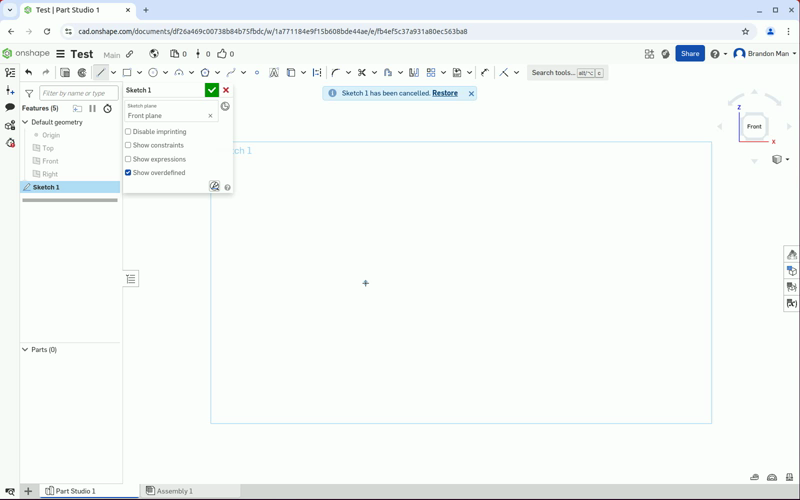
mouse_move(495, 282)
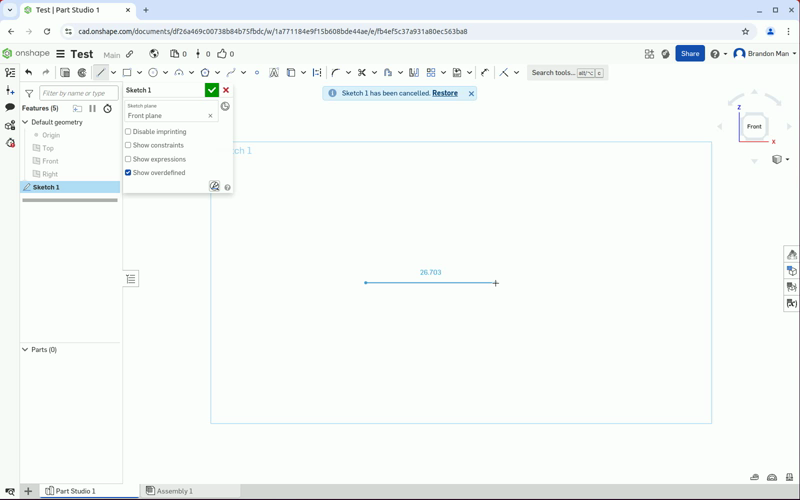
click(495, 282)
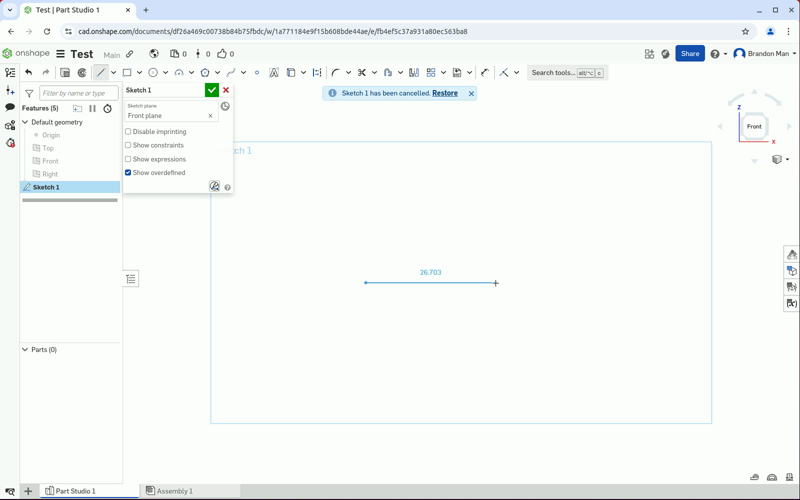
key_up(shift)
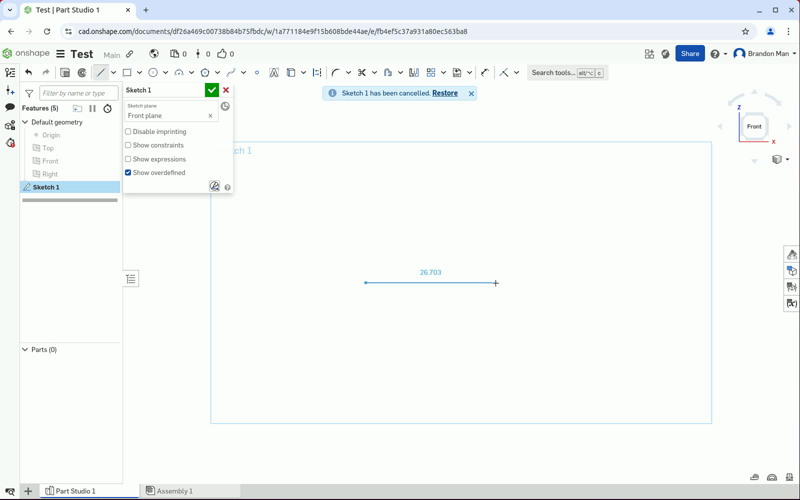
key_down(shift)
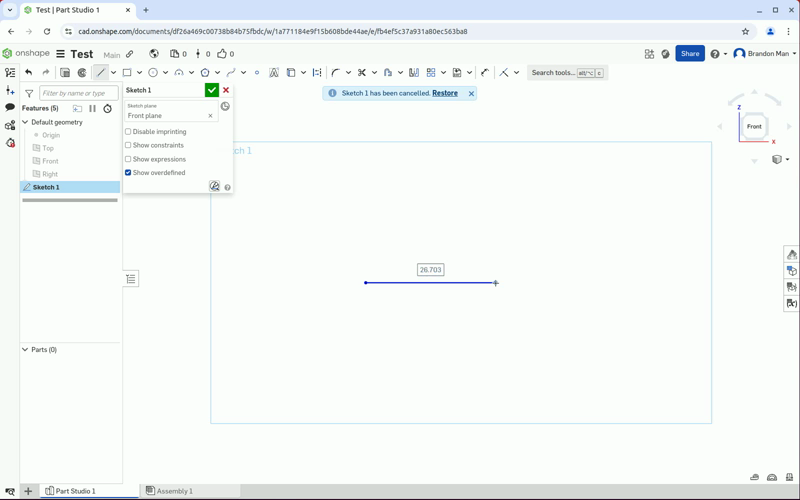
mouse_move(495, 170)
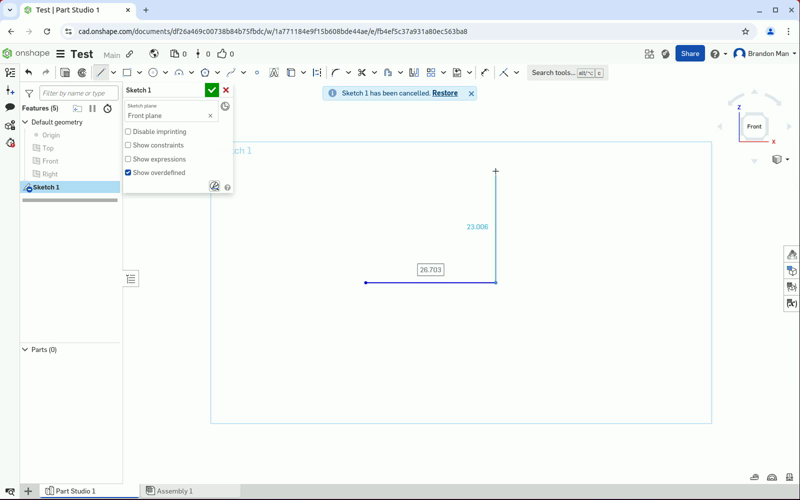
click(495, 170)
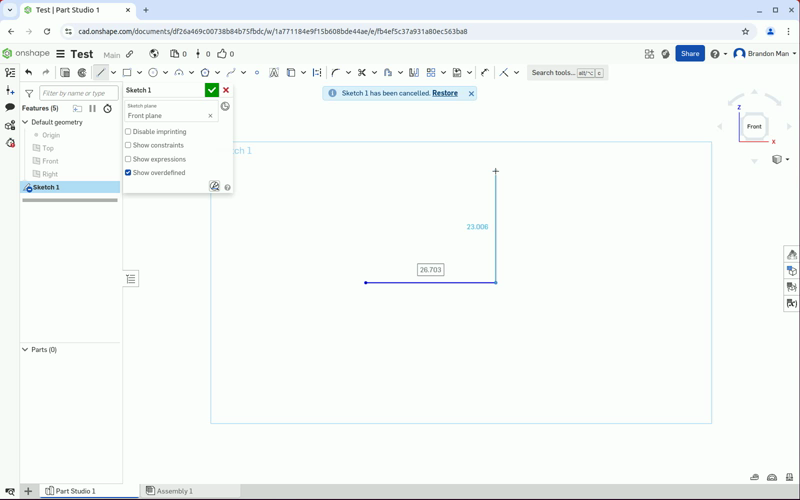
key_up(shift)
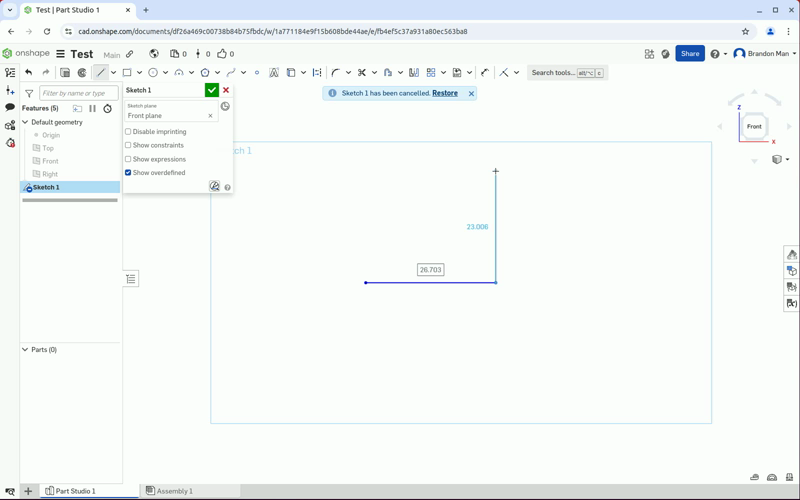
key_down(shift)
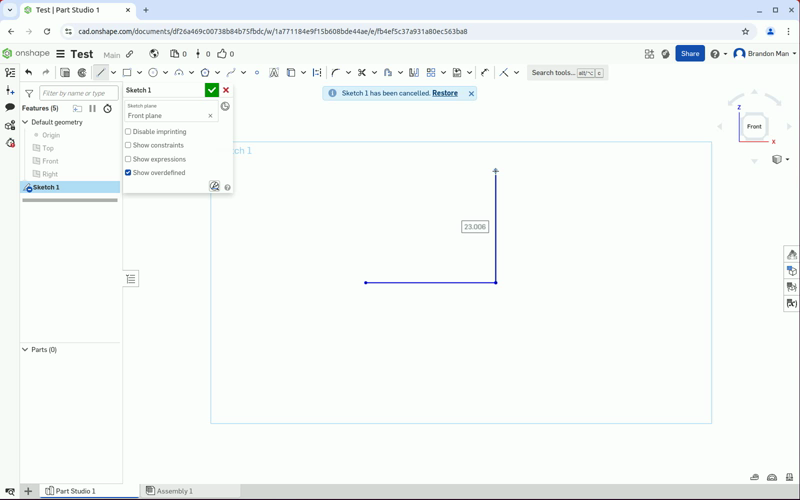
mouse_move(365, 170)
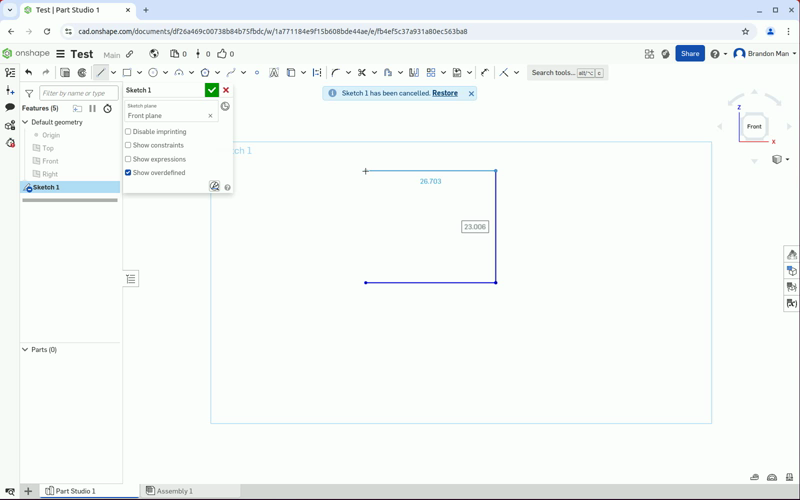
click(365, 170)
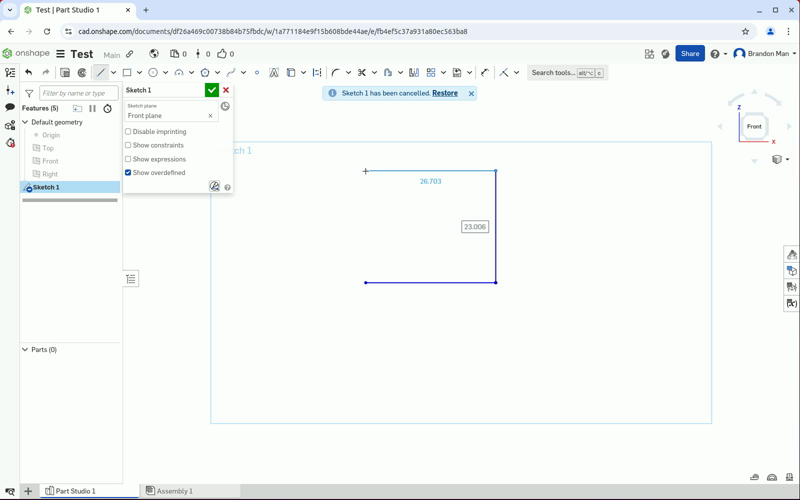
key_up(shift)
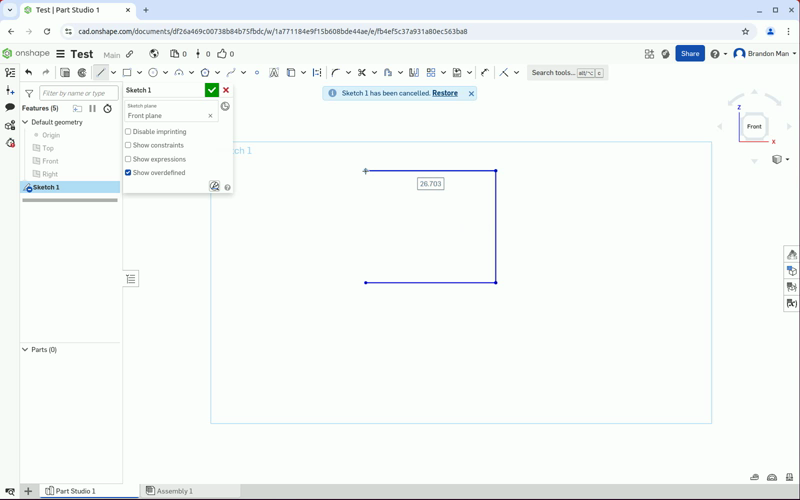
key_down(shift)
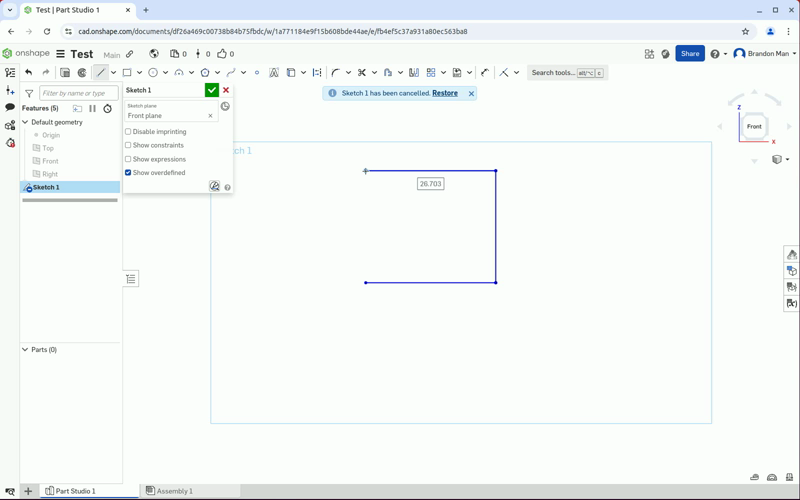
mouse_move(365, 282)
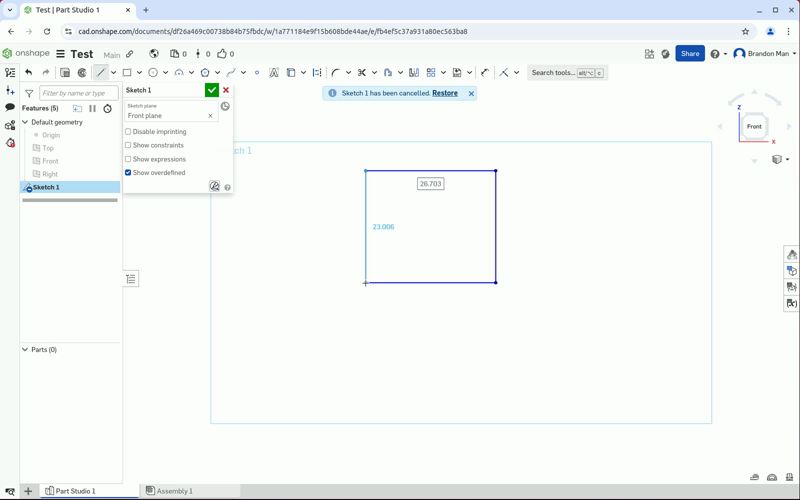
key_up(shift)
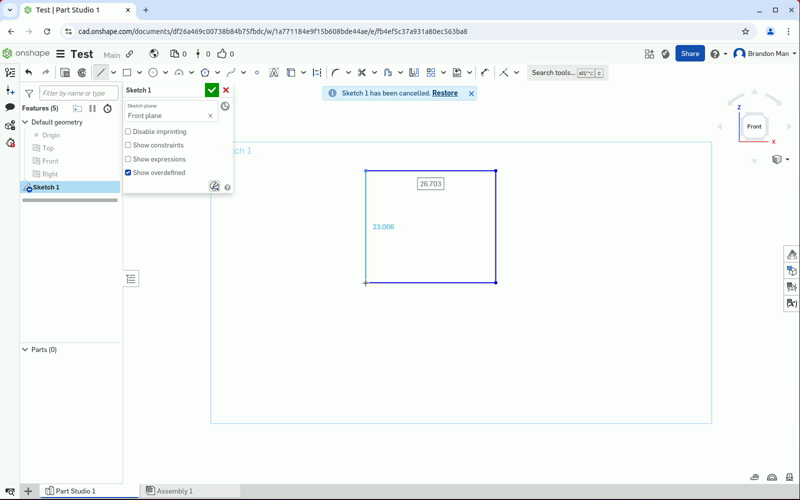
click(365, 282)
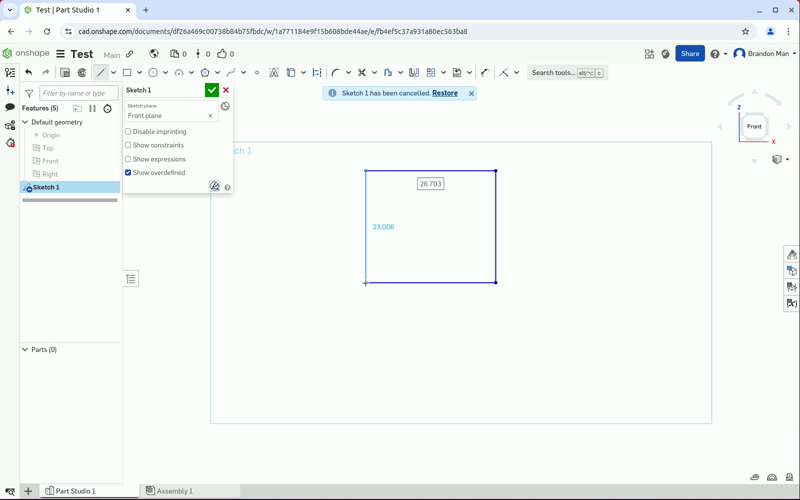
key(esc)
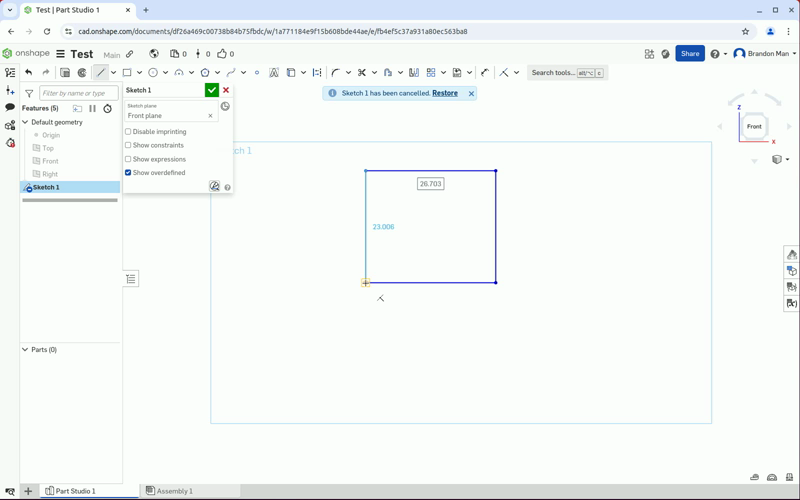
mouse_move(383, 191)
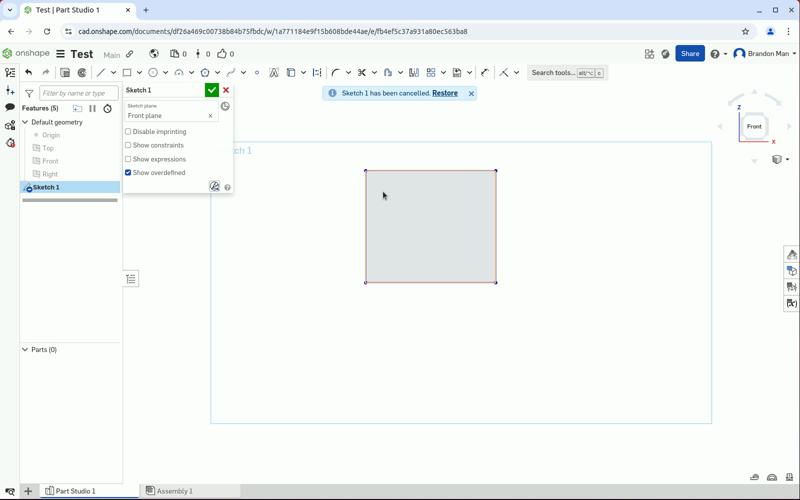
click(383, 191)
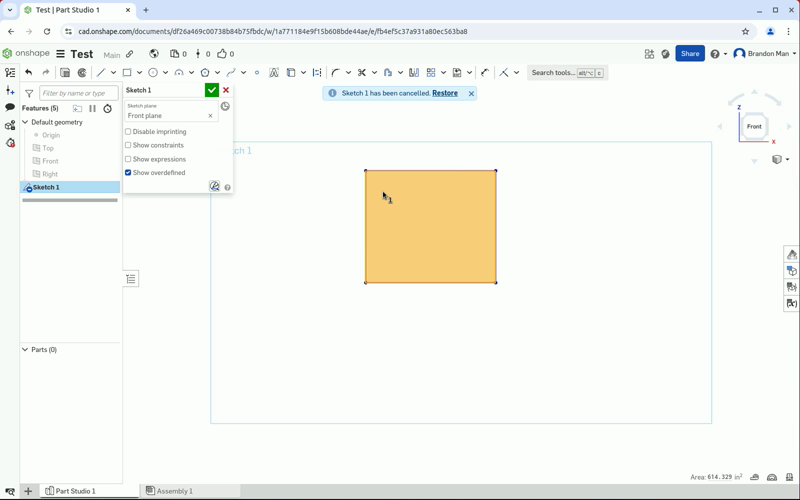
mouse_move(73, 352)
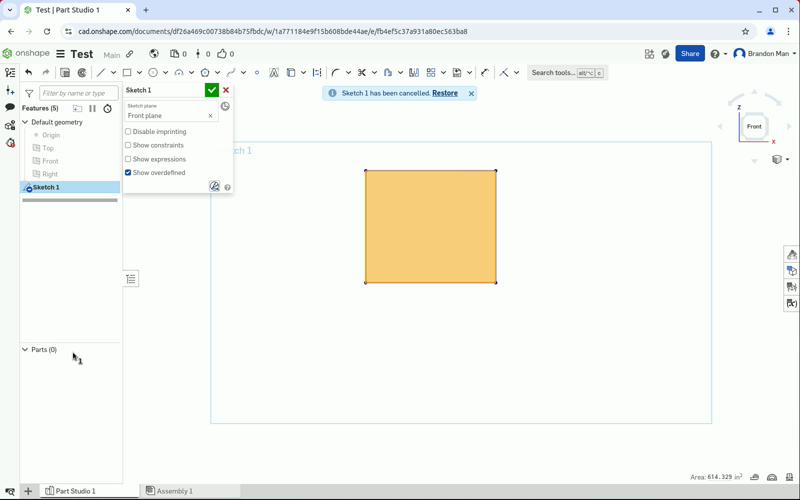
key(shift+y)
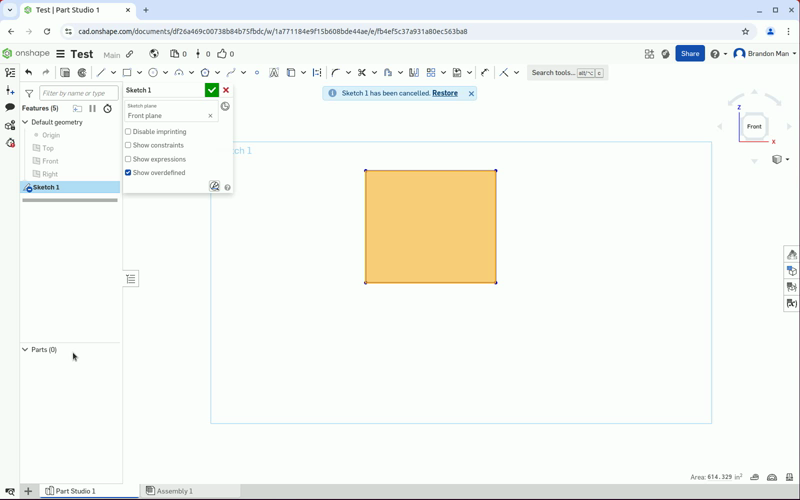
key(shift+e)
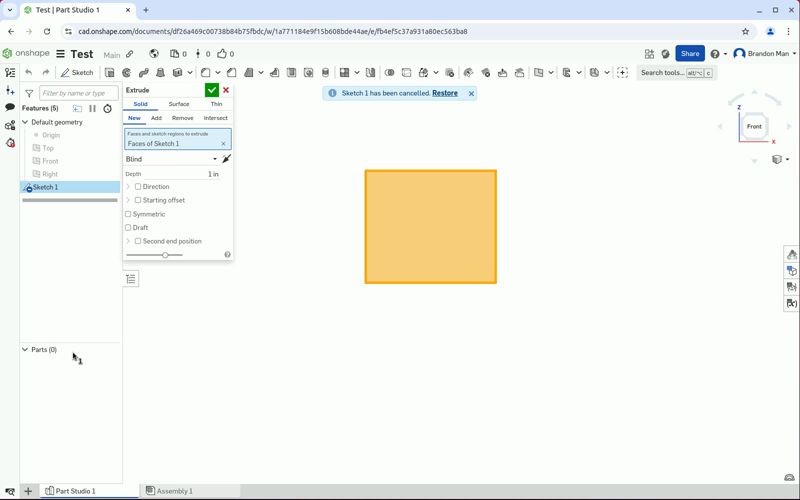
mouse_move(143, 106)
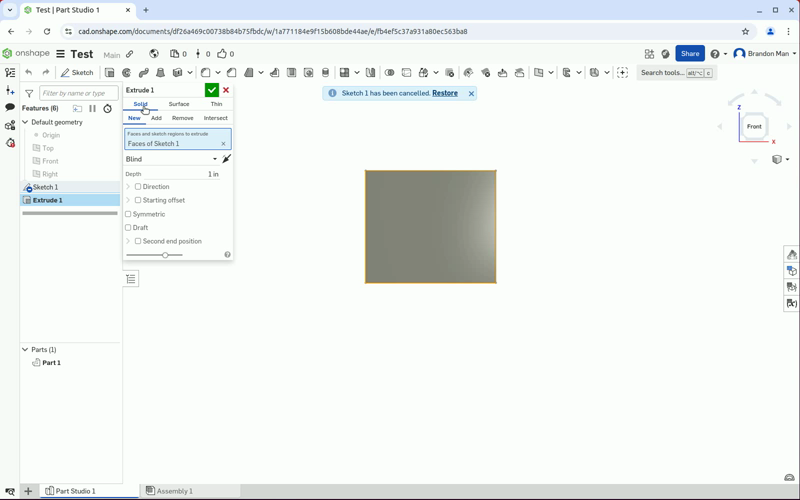
click(143, 106)
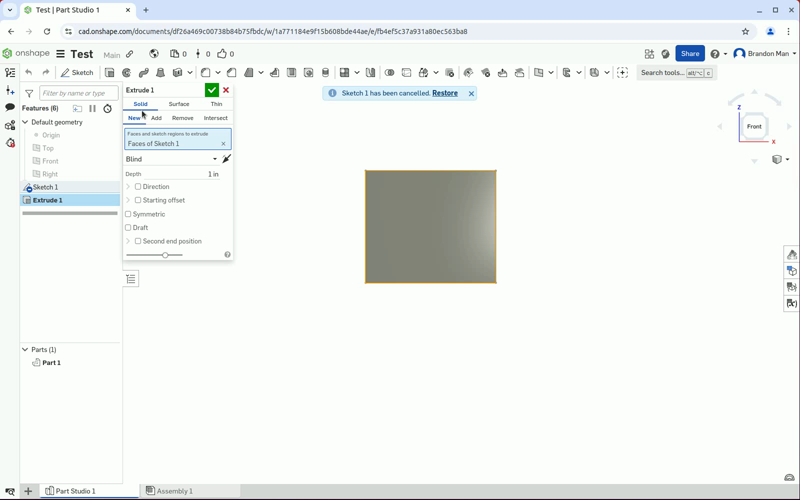
mouse_move(137, 120)
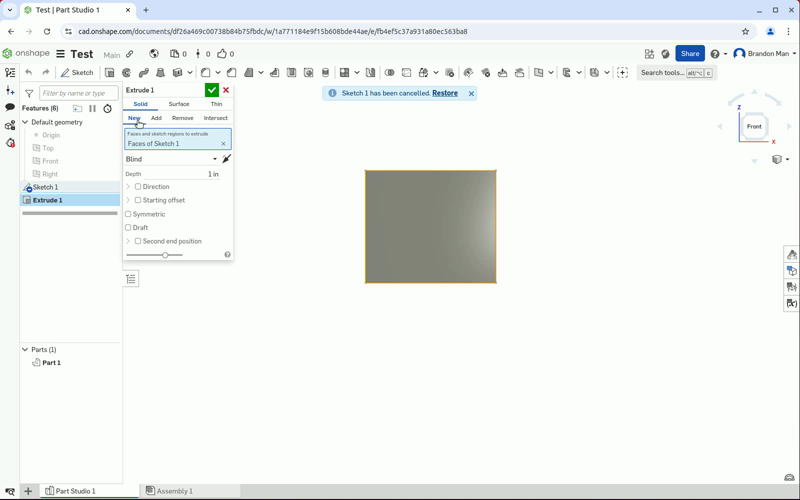
click(137, 120)
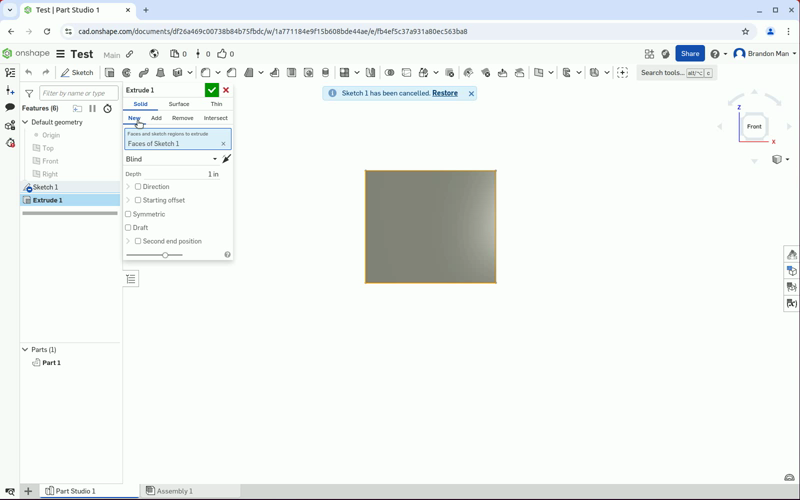
key(tab, 4)
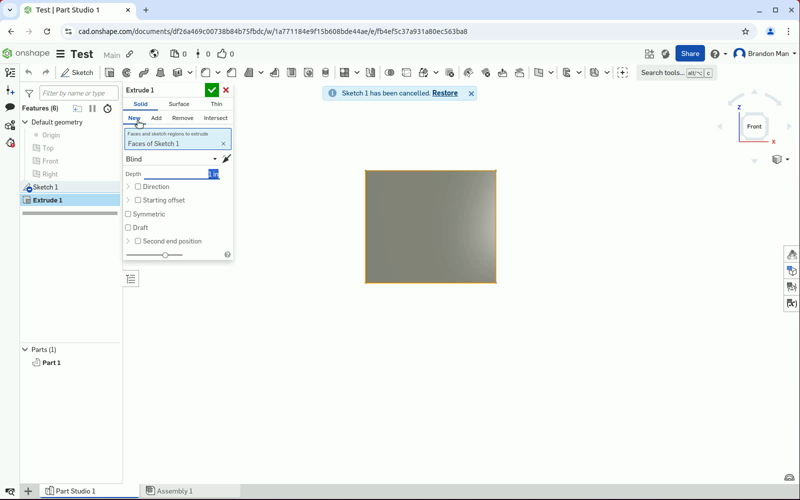
text(-0.241)
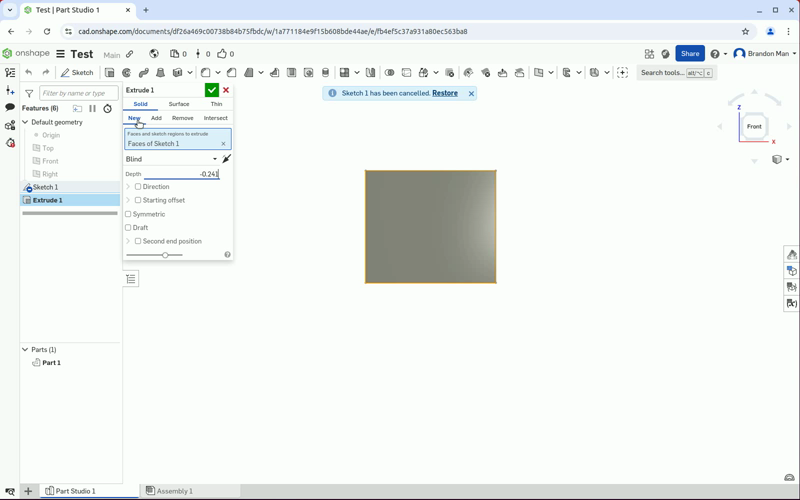
key(enter)
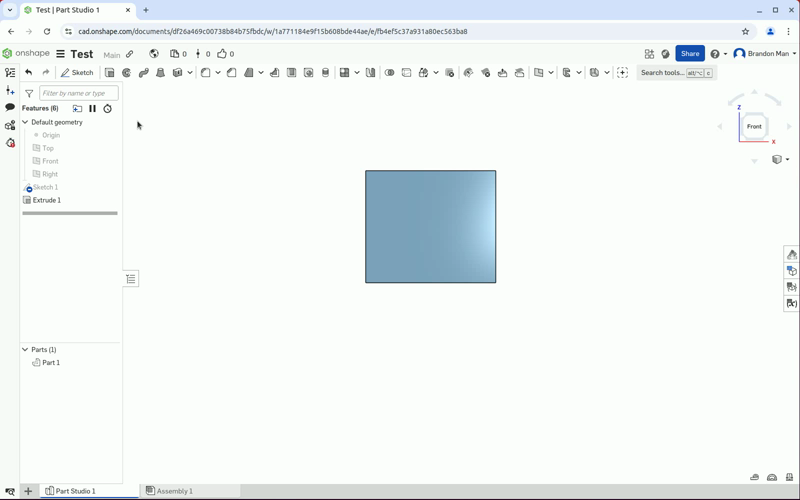
key(shift+h)
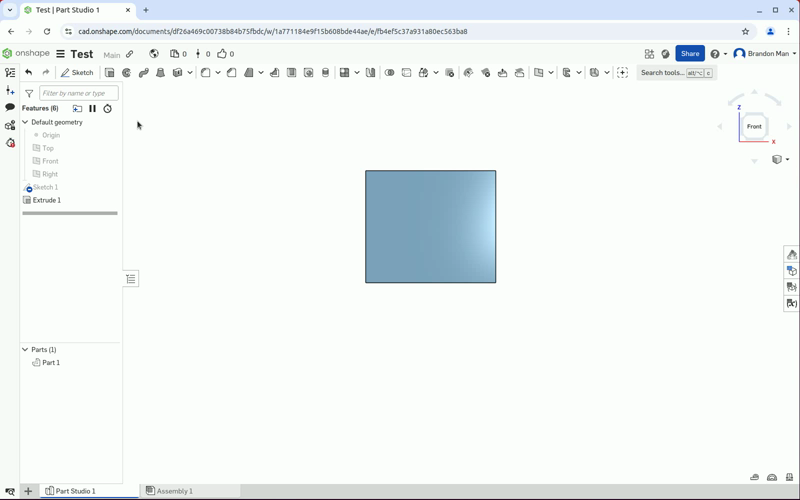
key(shift+h)
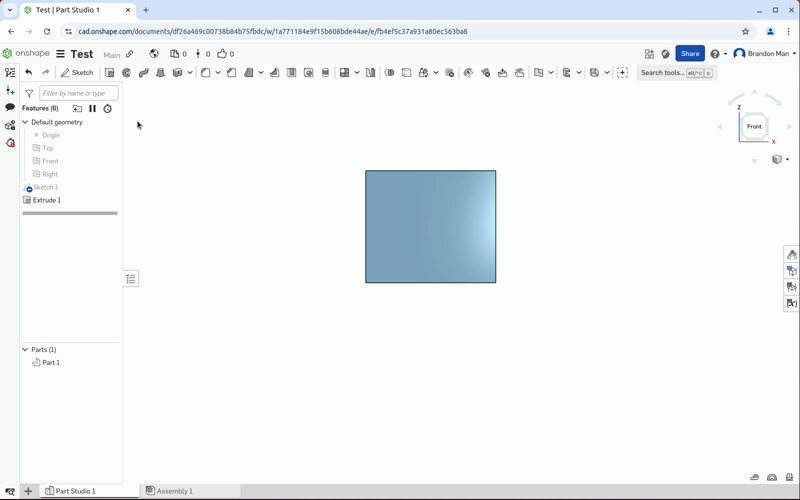
mouse_move(73, 189)
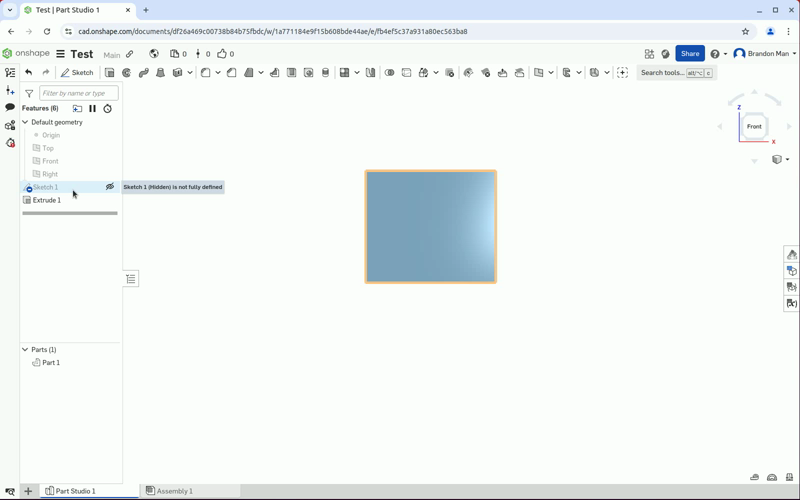
click(73, 189)
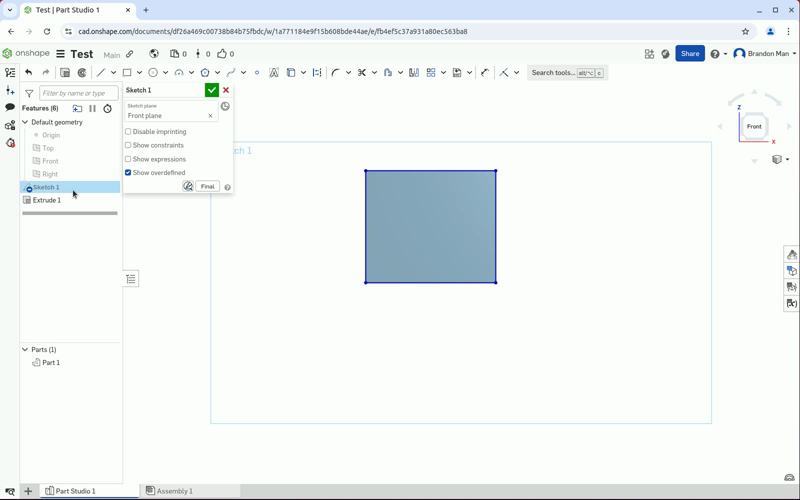
mouse_move(229, 92)
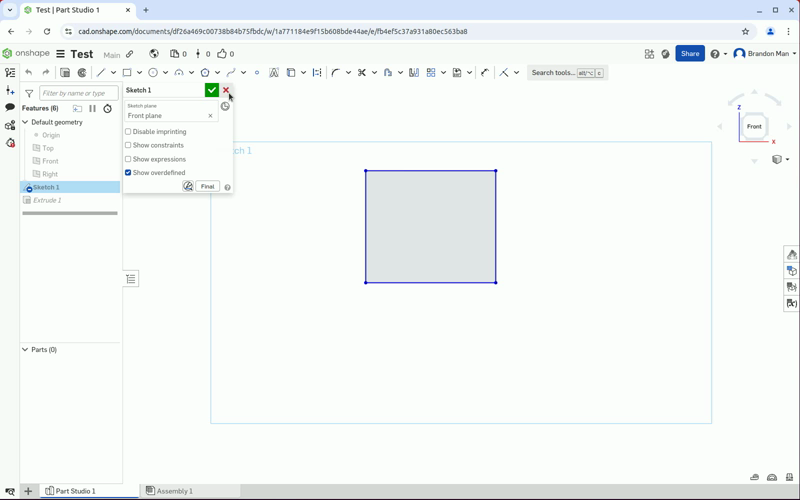
click(229, 92)
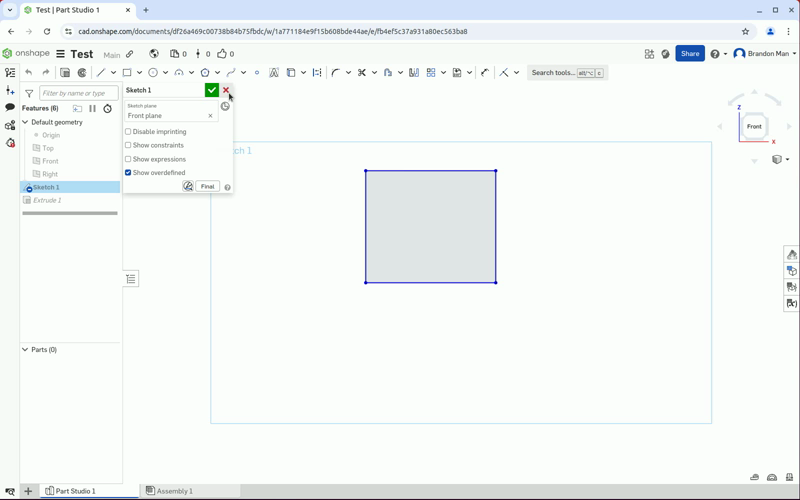
key(shift+s)
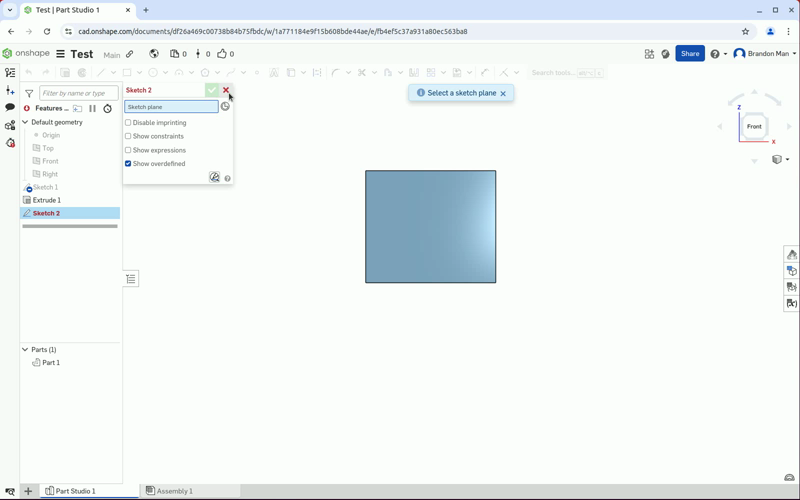
mouse_move(73, 163)
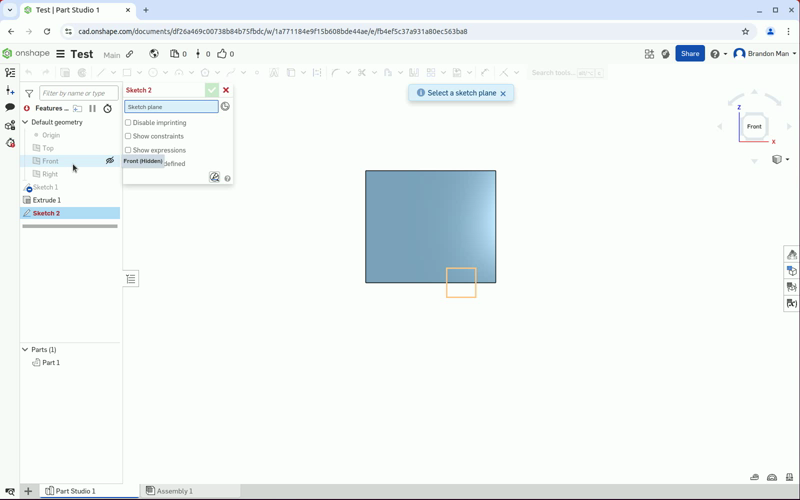
click(73, 163)
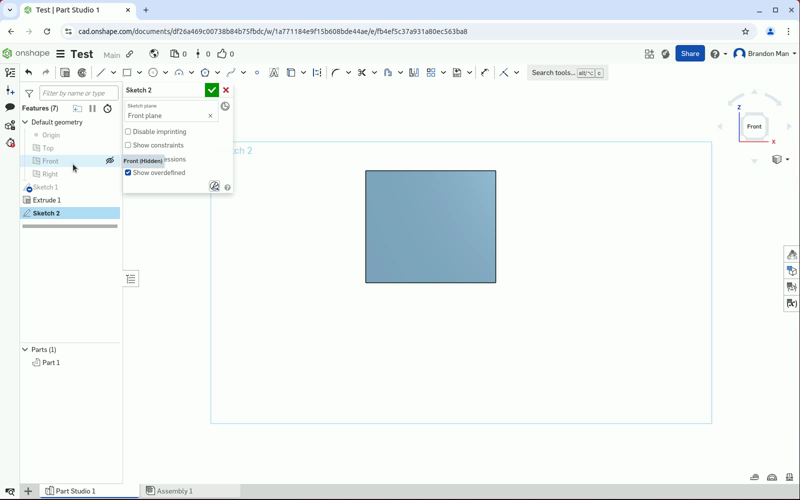
mouse_move(73, 352)
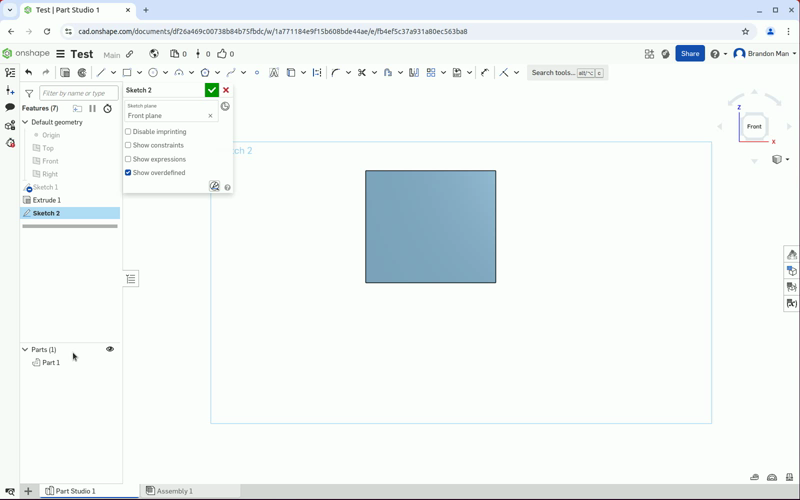
key(y)
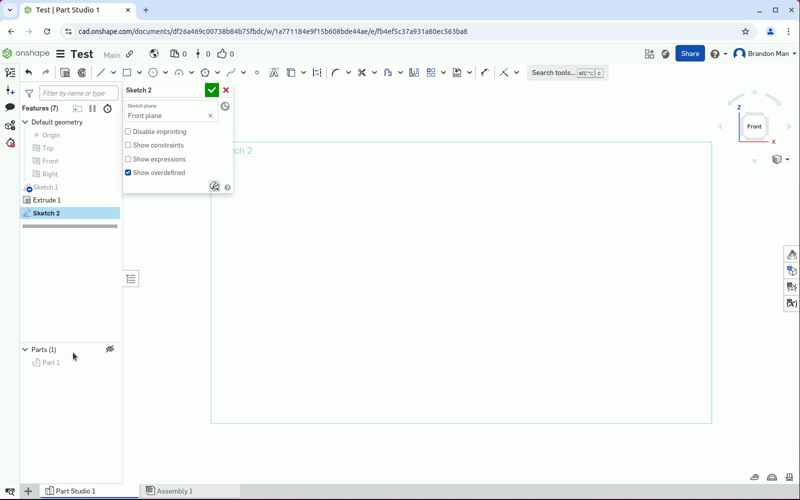
key(l)
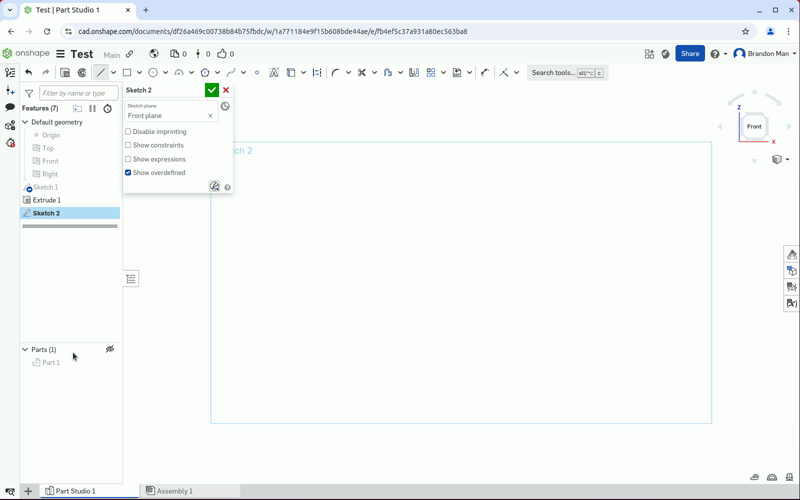
key_down(shift)
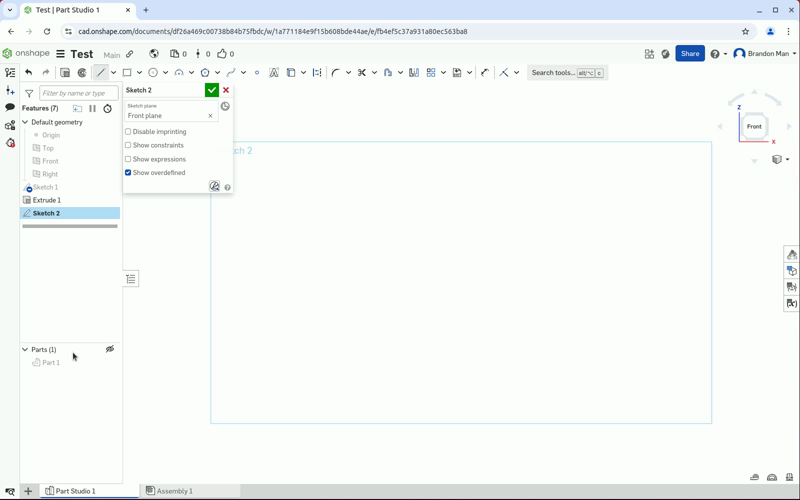
mouse_move(384, 225)
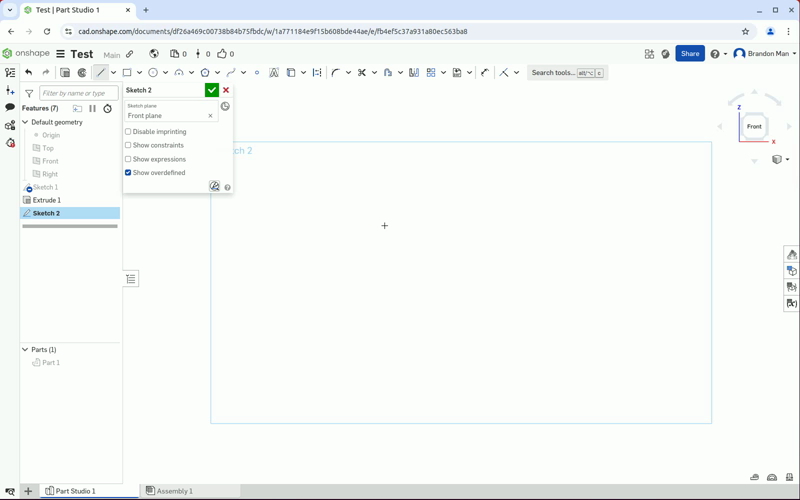
click(384, 225)
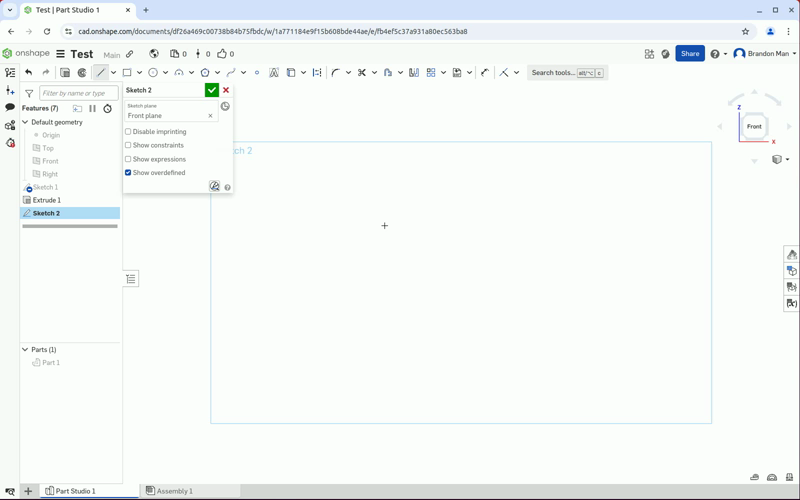
key_up(shift)
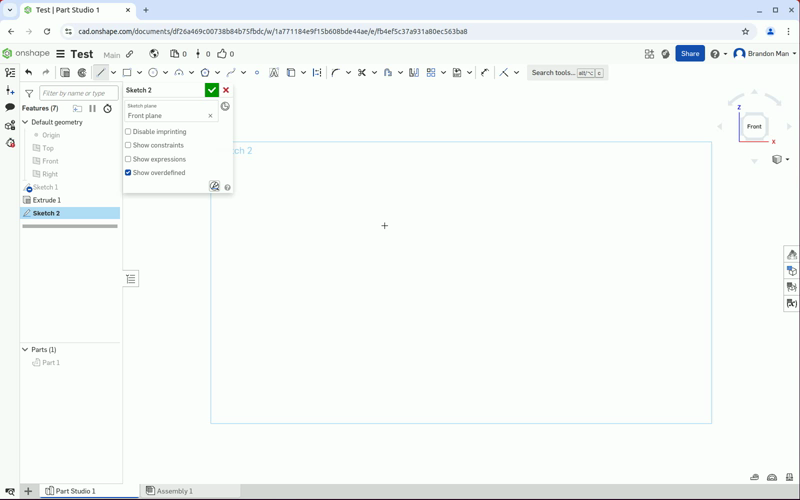
key_down(shift)
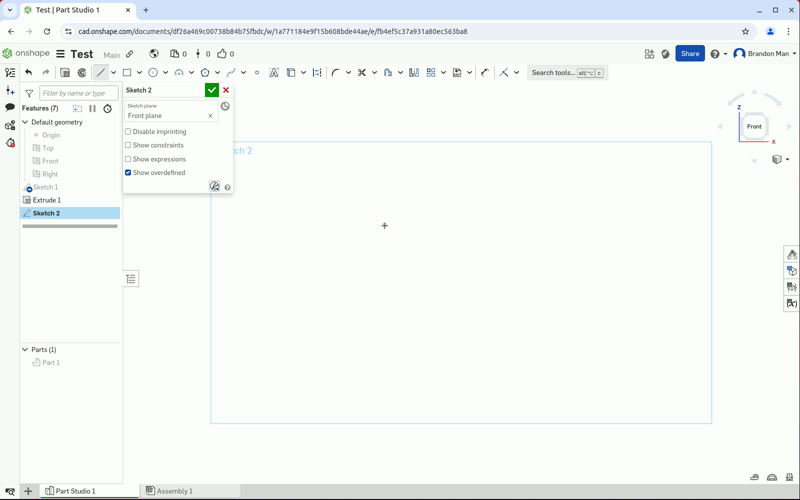
mouse_move(414, 225)
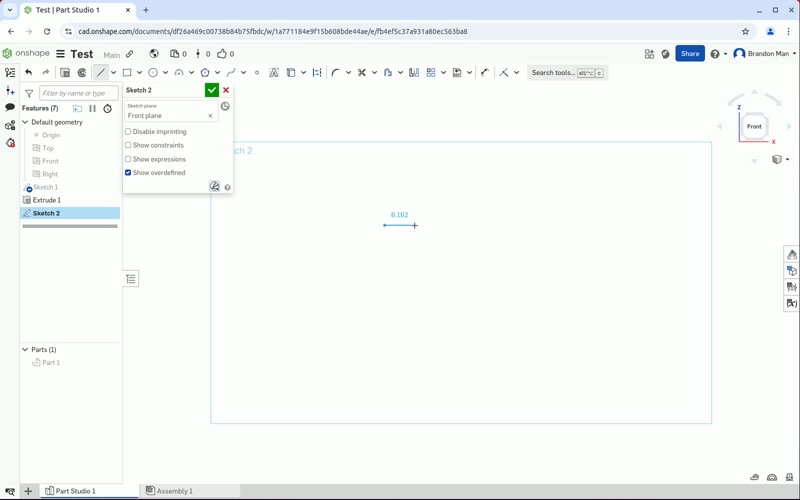
mouse_move(425, 225)
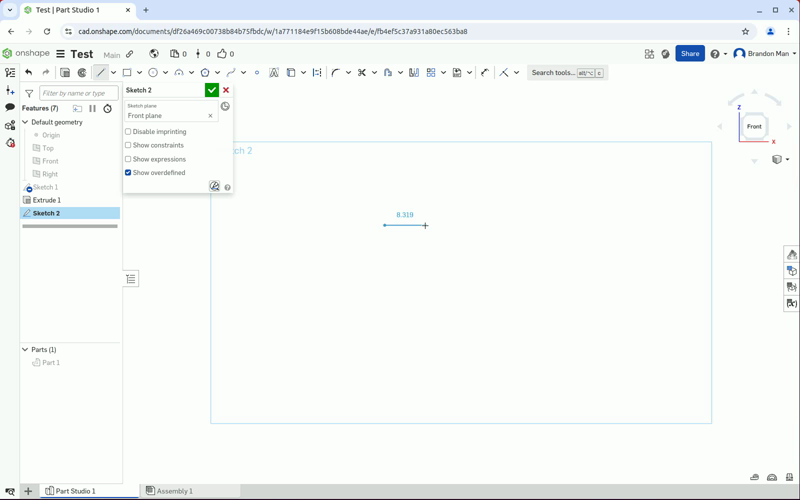
click(425, 225)
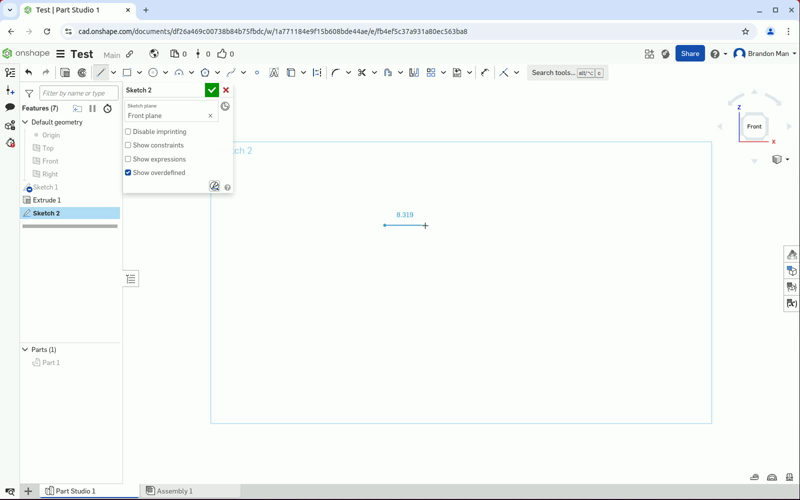
key_up(shift)
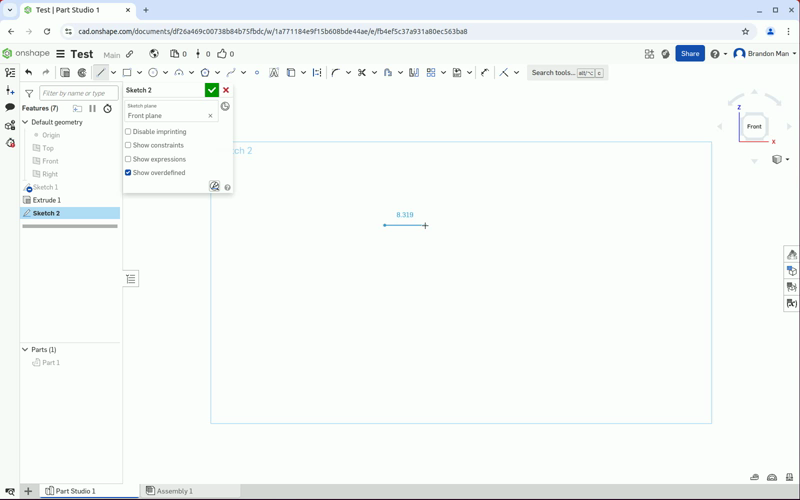
key_down(shift)
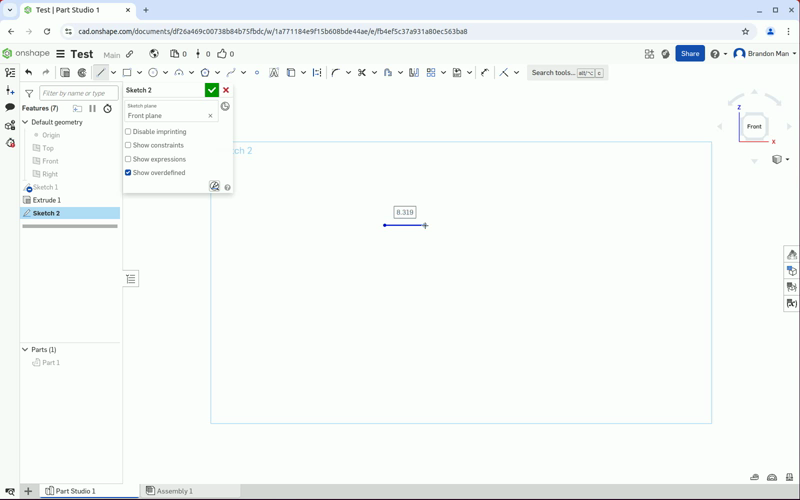
mouse_move(455, 225)
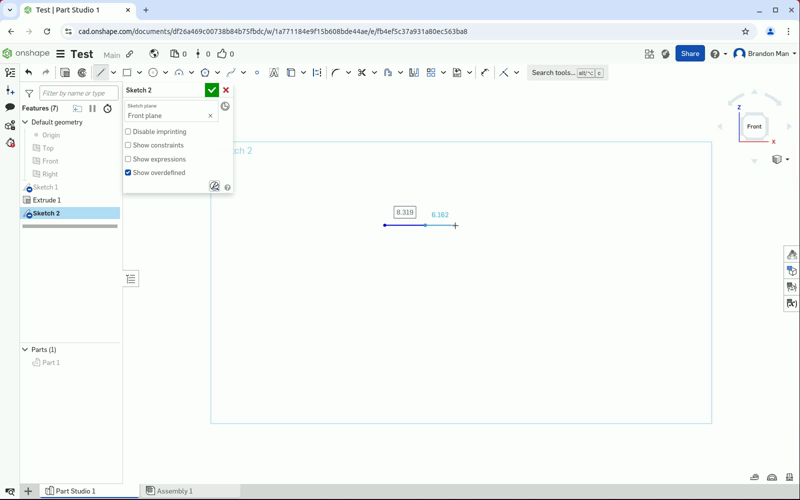
mouse_move(425, 184)
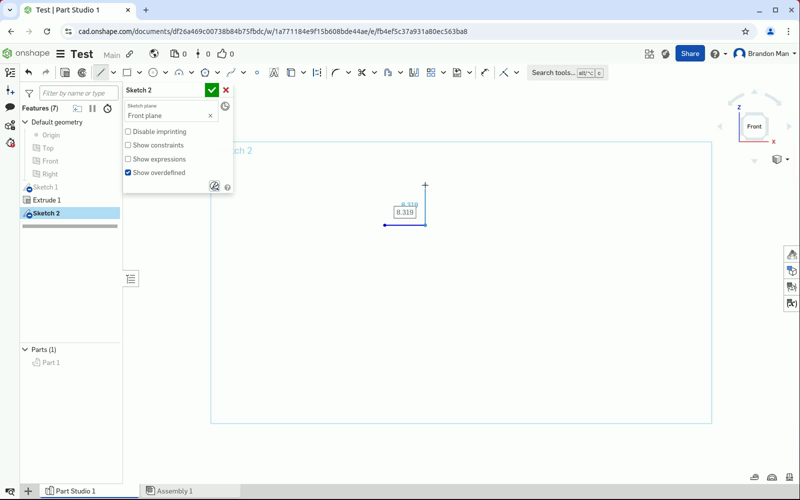
click(425, 184)
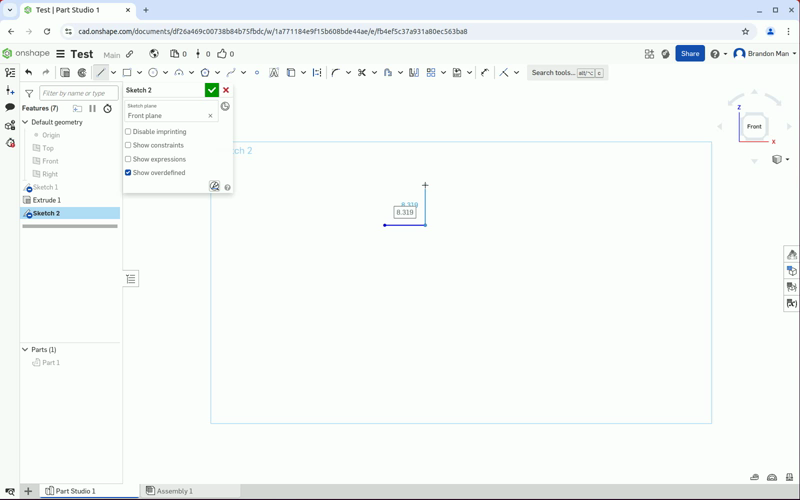
key_up(shift)
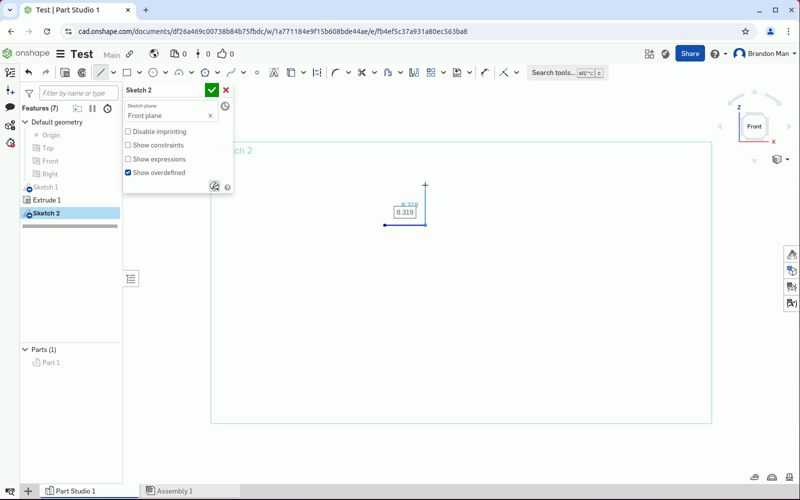
key_down(shift)
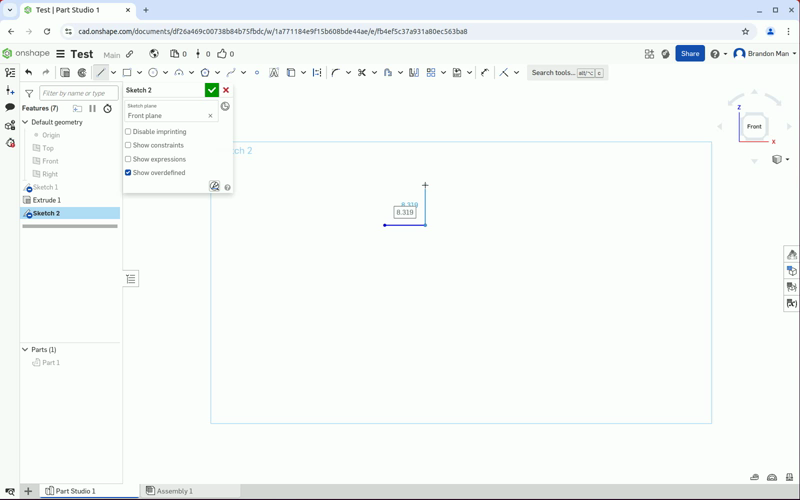
mouse_move(455, 184)
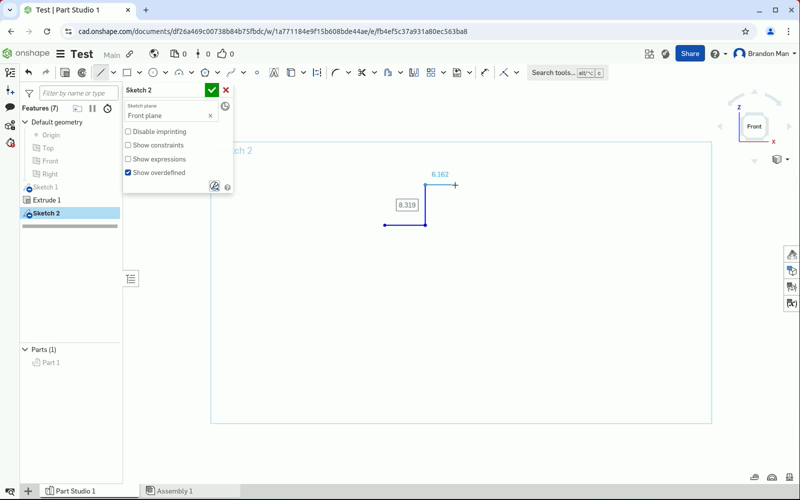
mouse_move(384, 184)
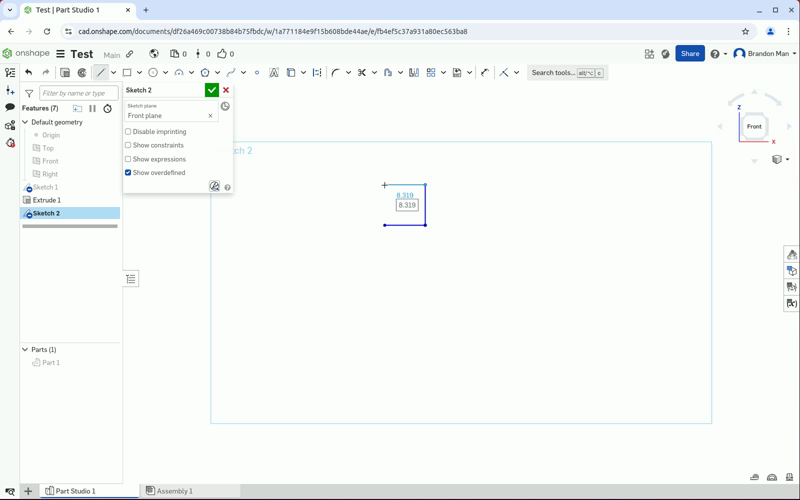
click(384, 184)
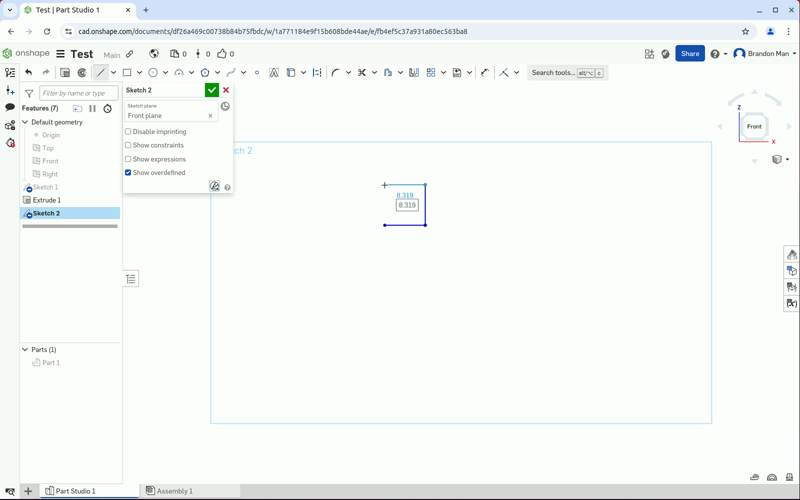
key_up(shift)
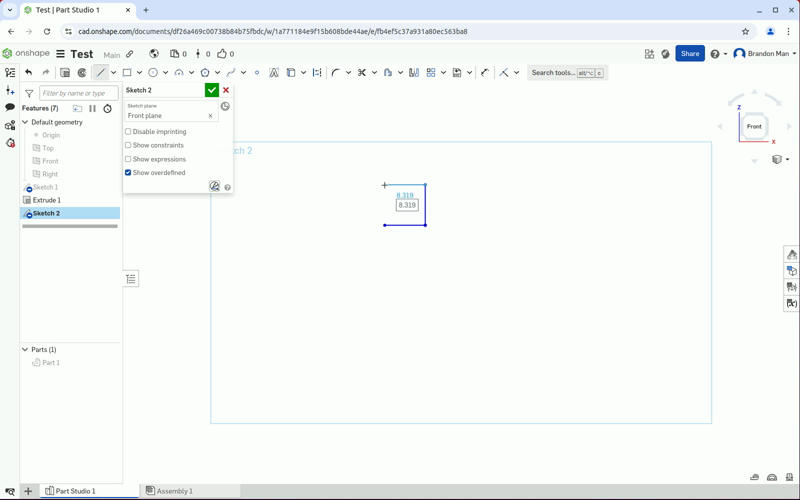
mouse_move(414, 184)
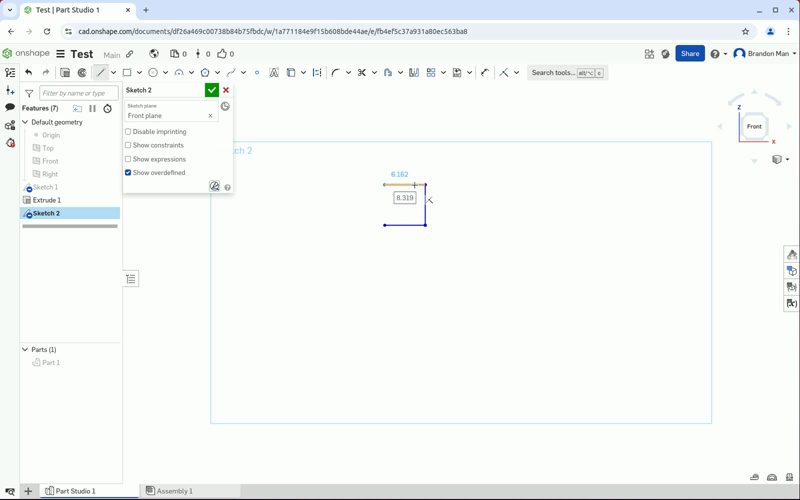
key_down(shift)
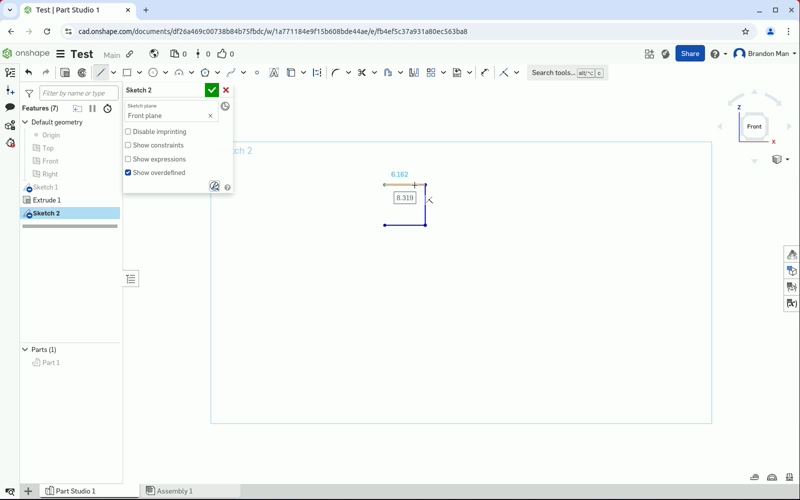
mouse_move(384, 225)
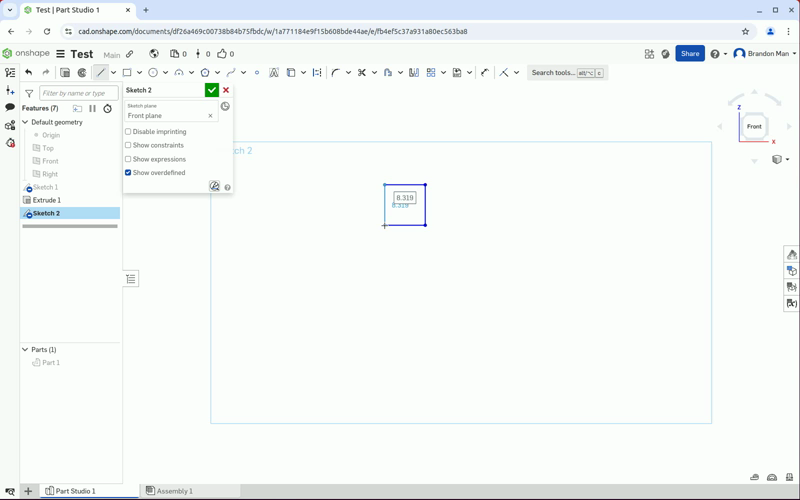
key_up(shift)
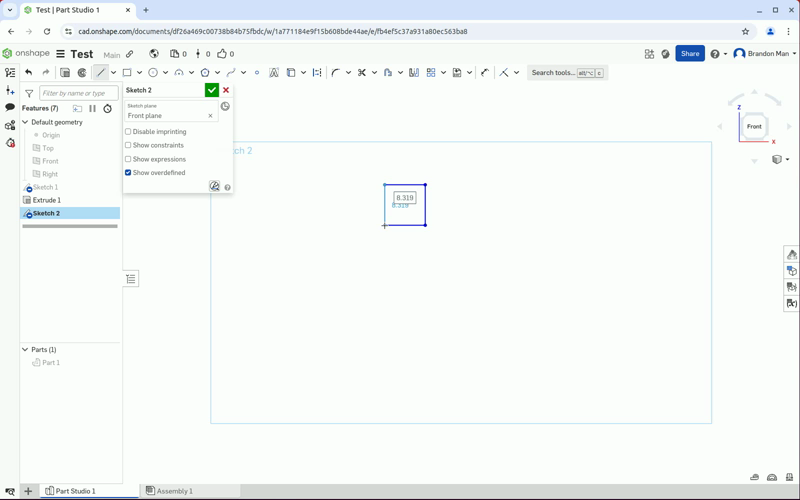
click(384, 225)
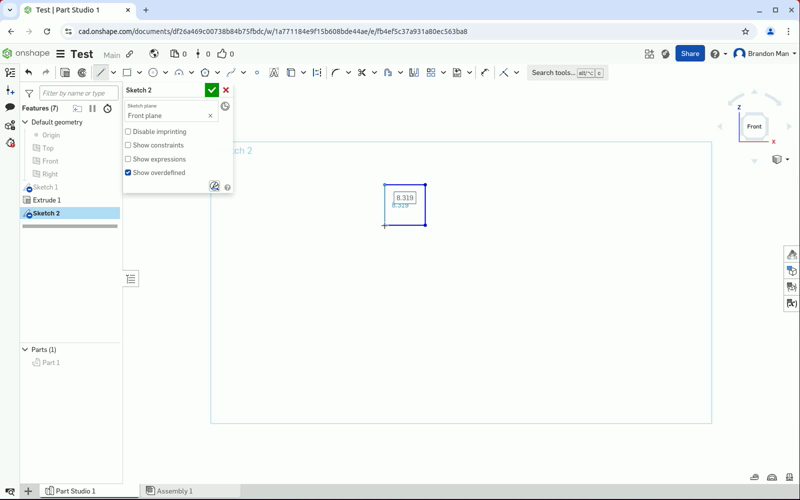
key(esc)
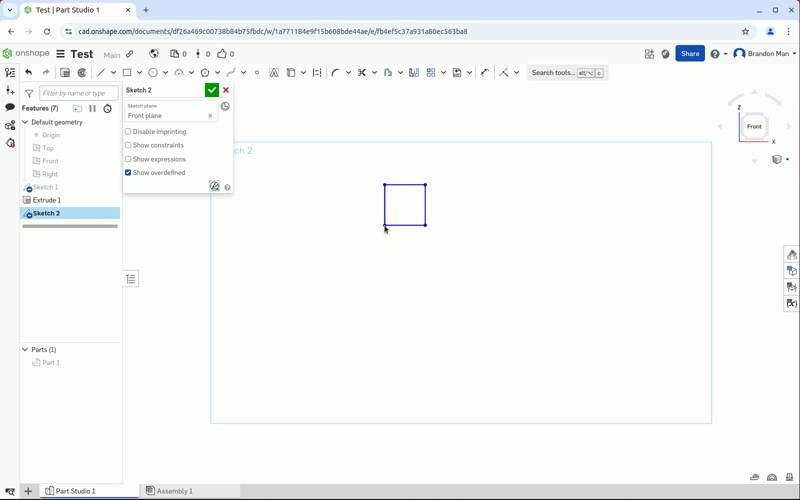
mouse_move(391, 193)
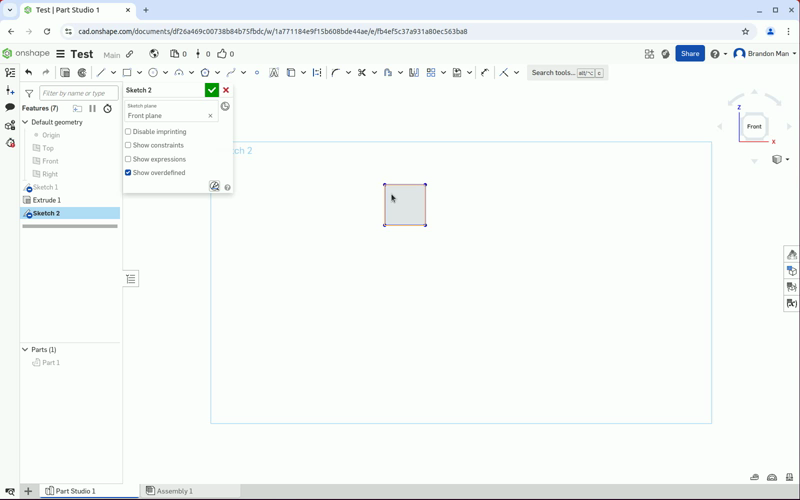
scroll(6)
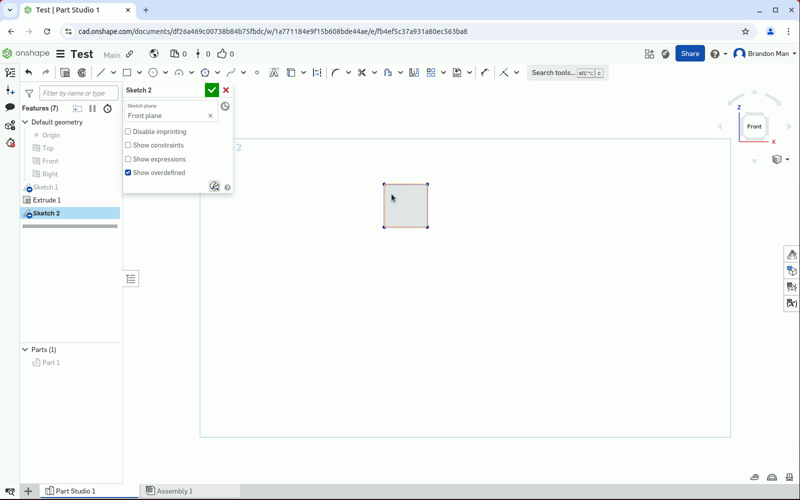
scroll(6)
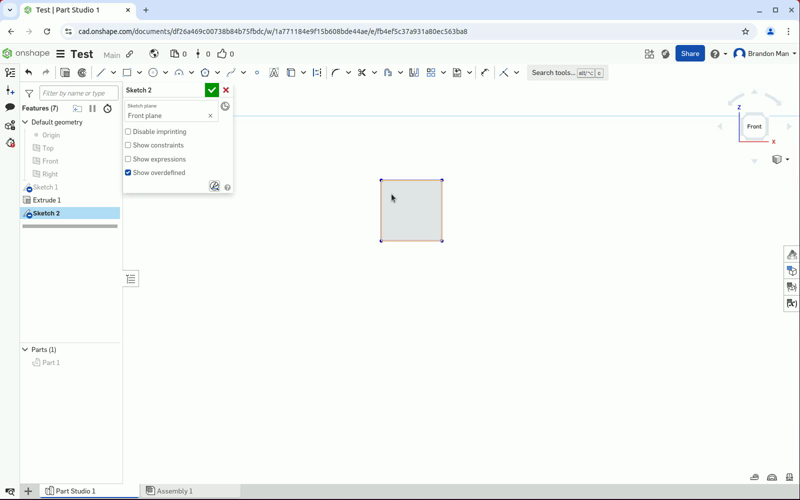
scroll(6)
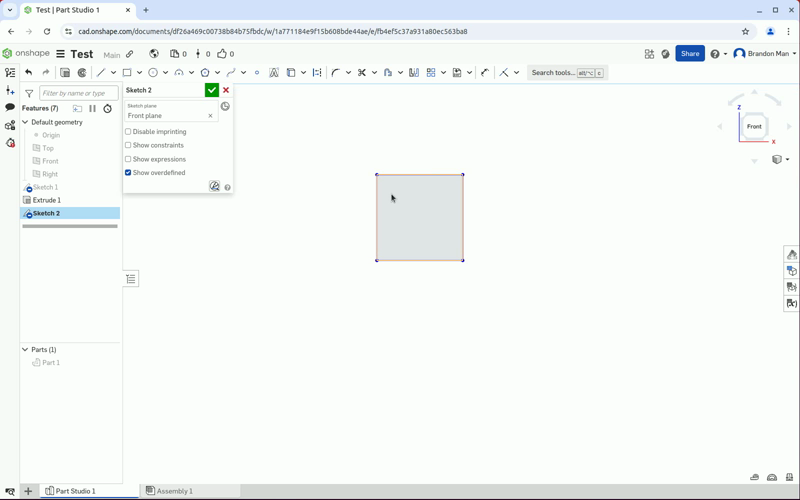
scroll(6)
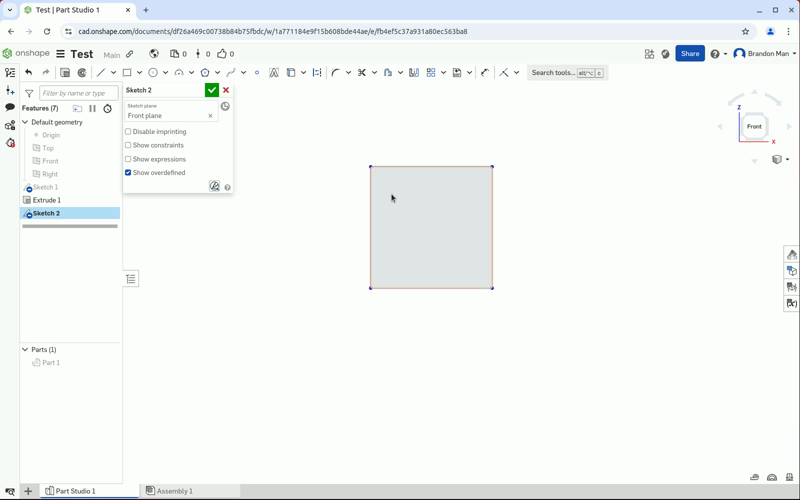
scroll(6)
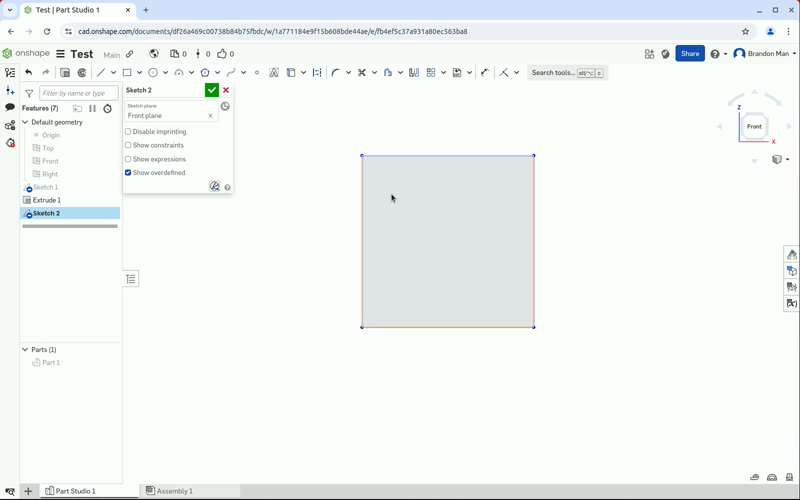
scroll(6)
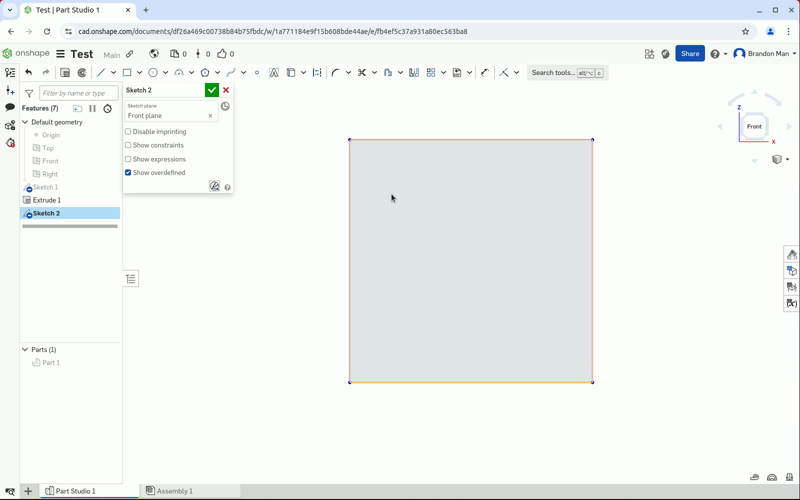
scroll(6)
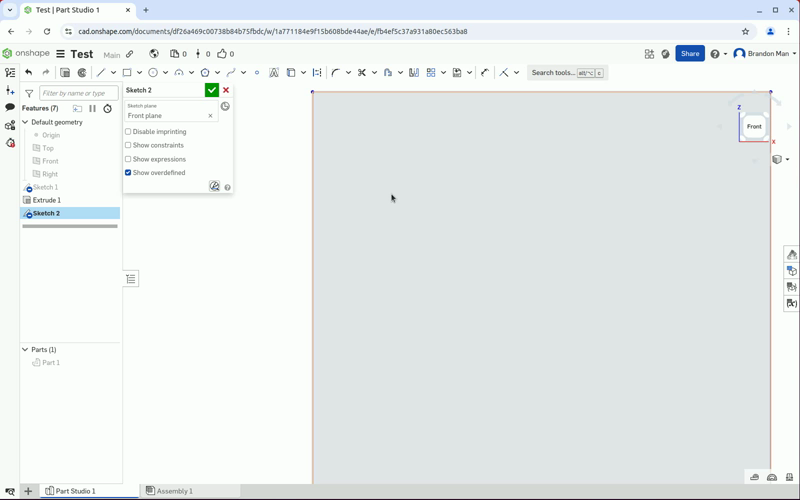
click(391, 193)
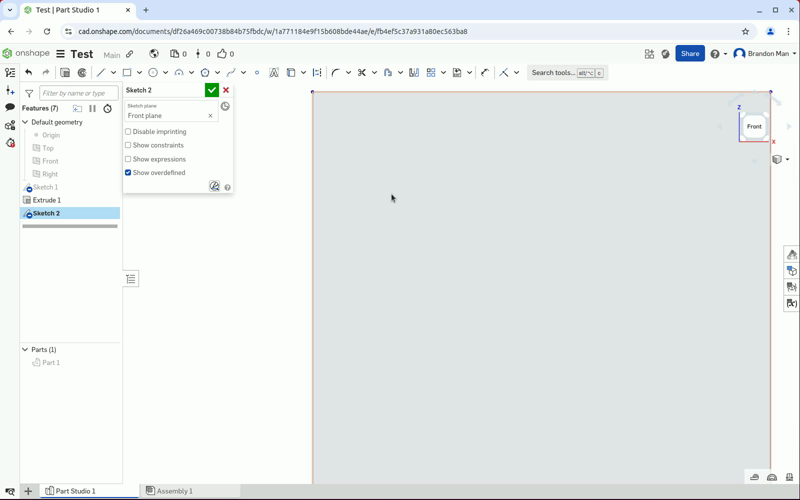
scroll(-6)
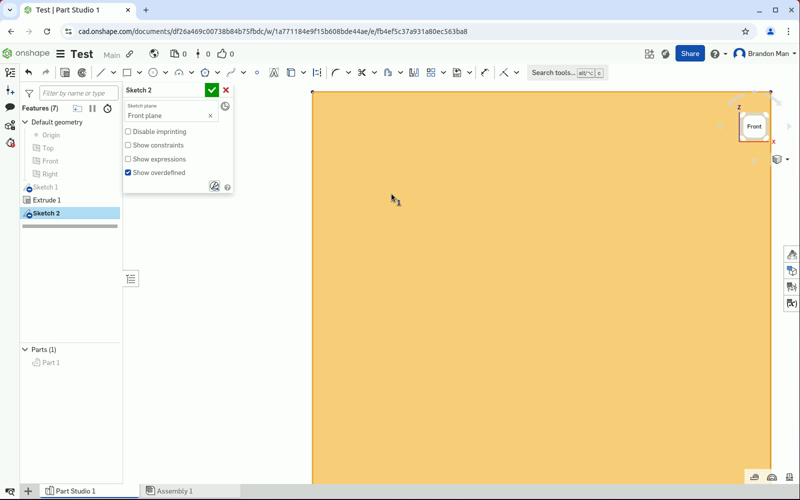
scroll(-6)
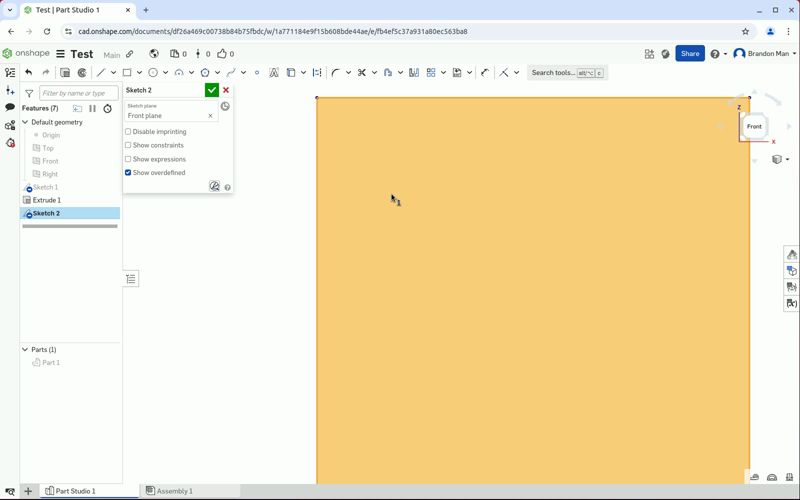
scroll(-6)
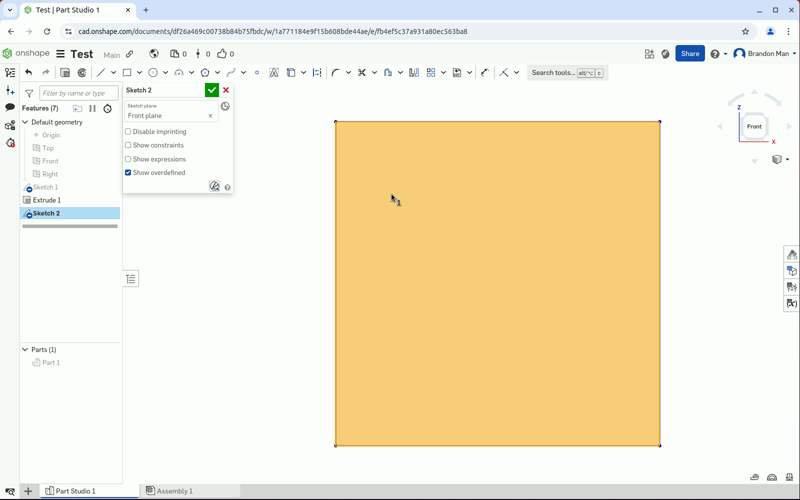
scroll(-6)
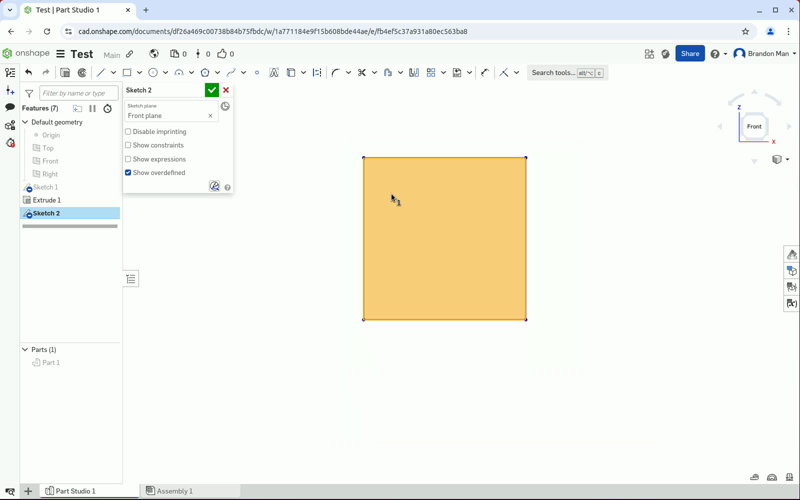
scroll(-6)
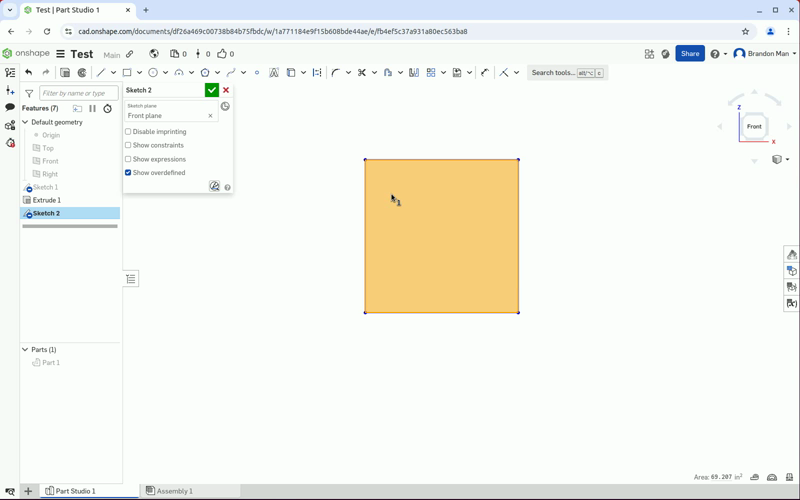
scroll(-6)
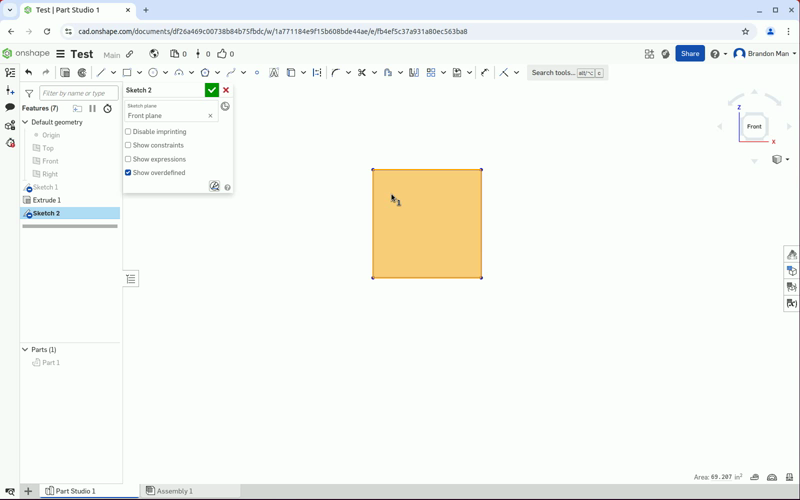
scroll(-6)
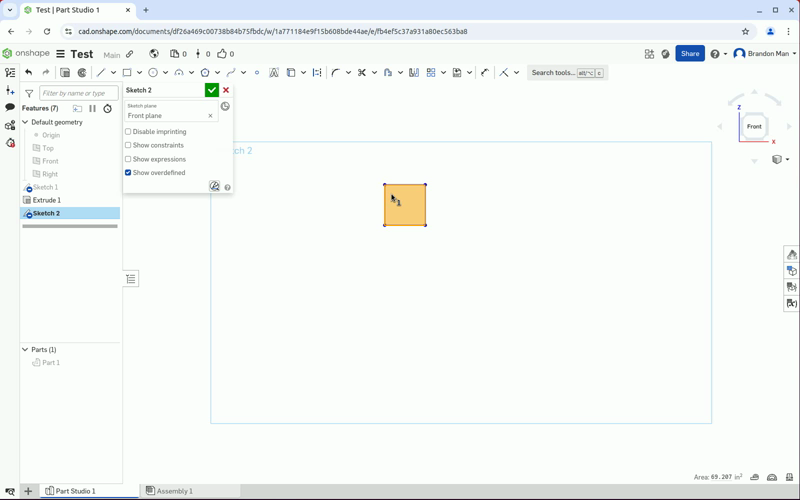
mouse_move(73, 352)
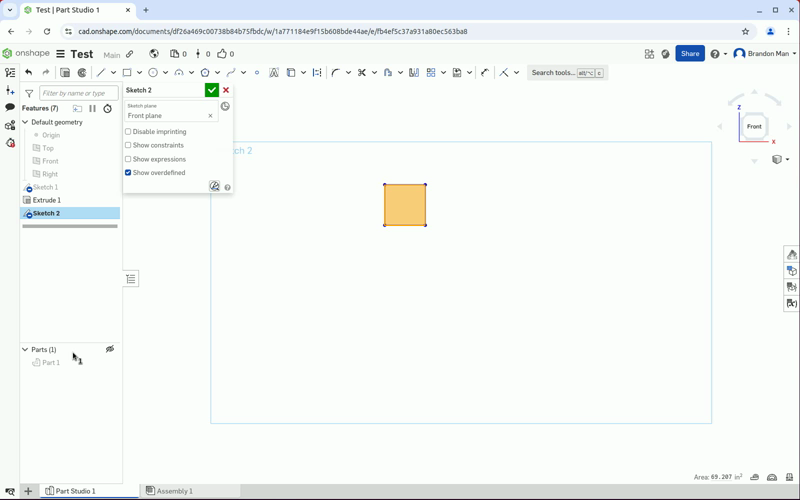
key(shift+y)
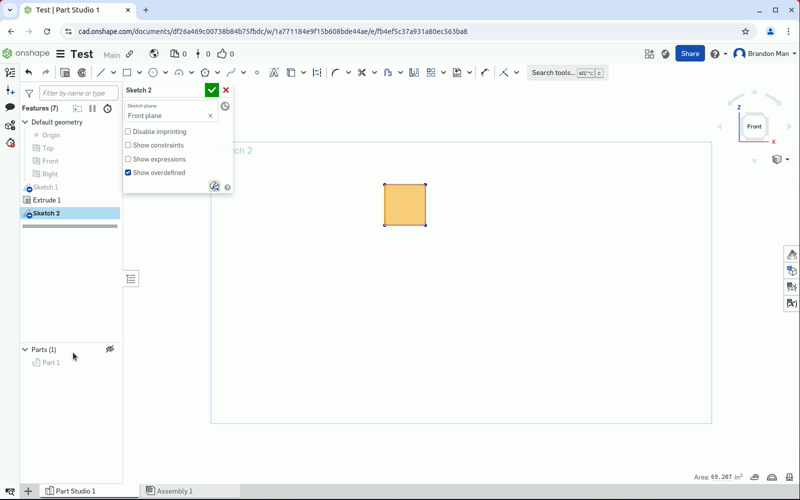
key(shift+e)
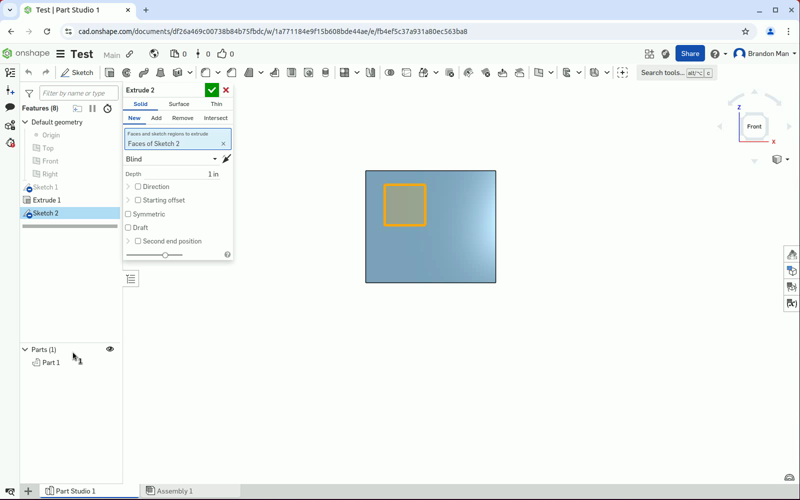
mouse_move(143, 106)
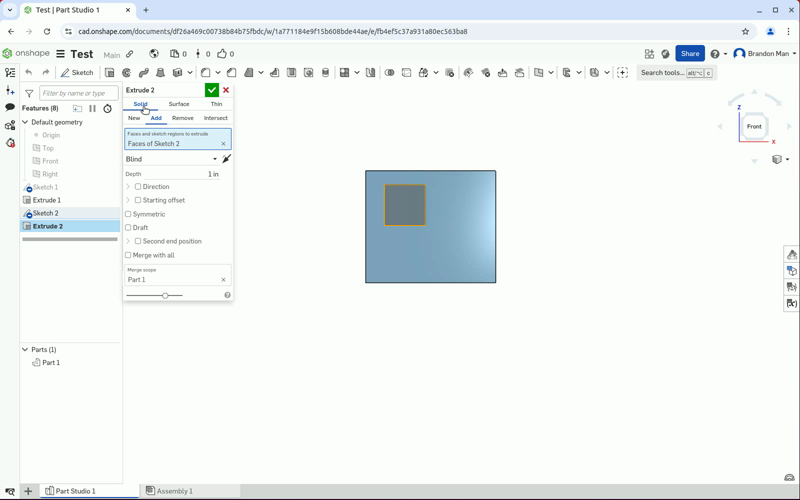
click(143, 106)
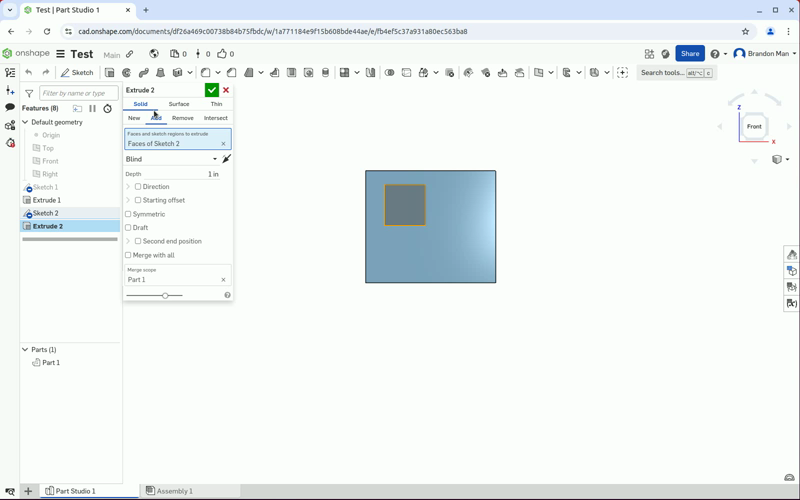
mouse_move(186, 120)
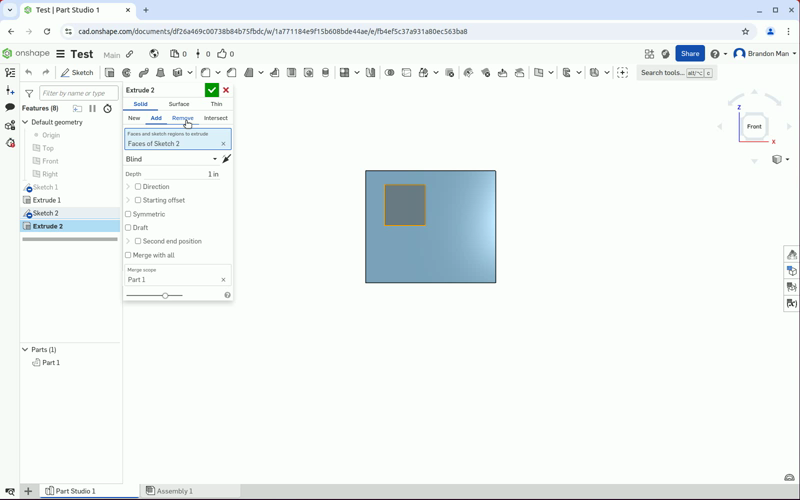
click(186, 120)
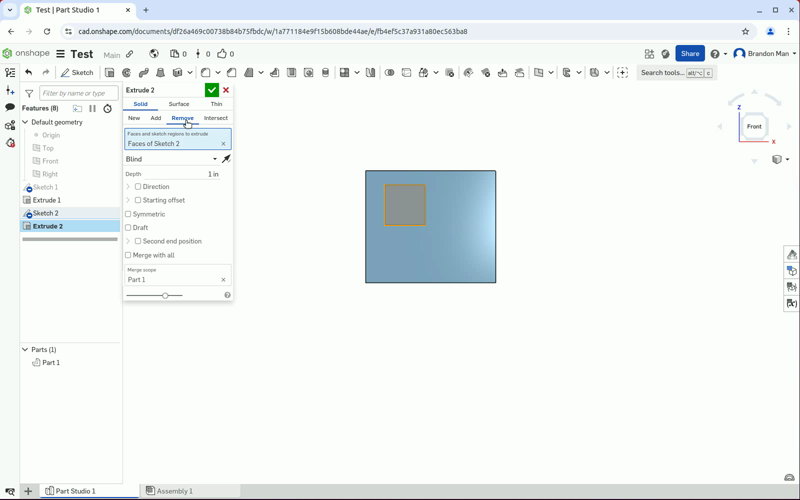
key(tab, 4)
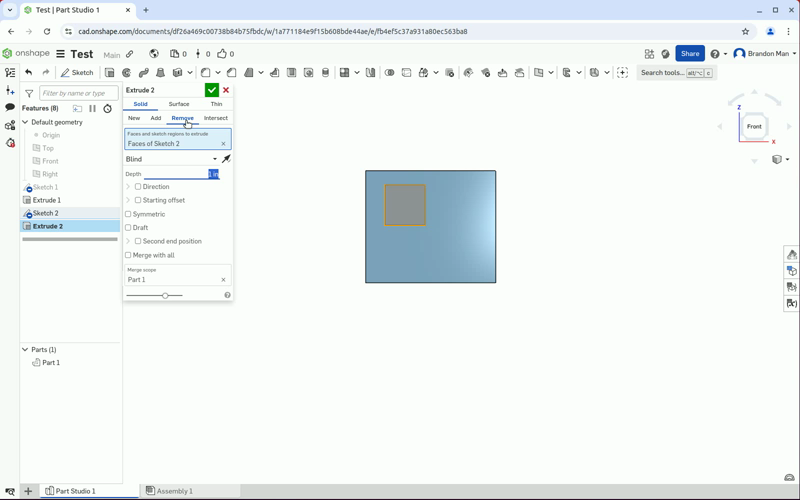
text(0.241)
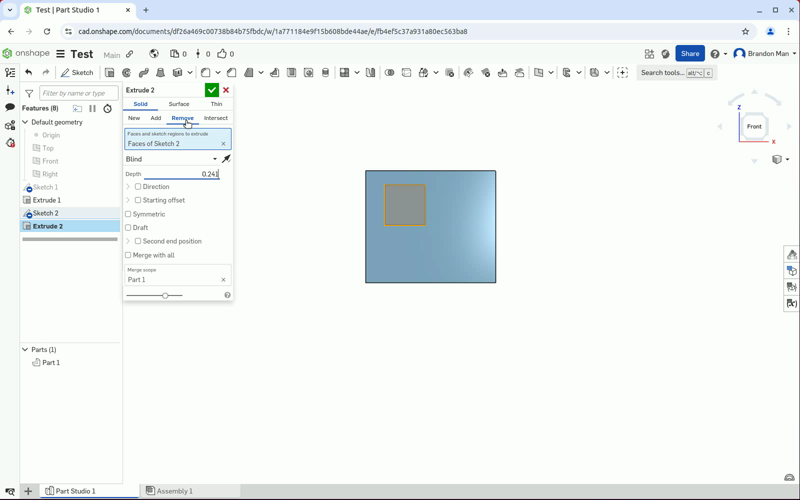
key(tab, 6)
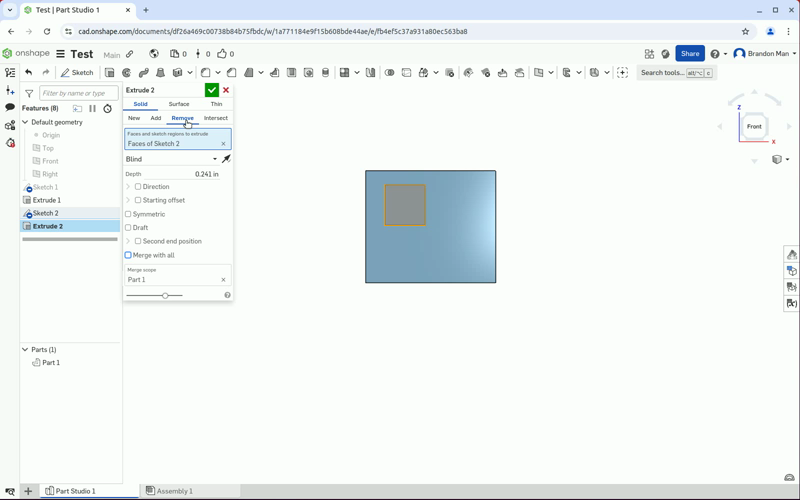
key(space)
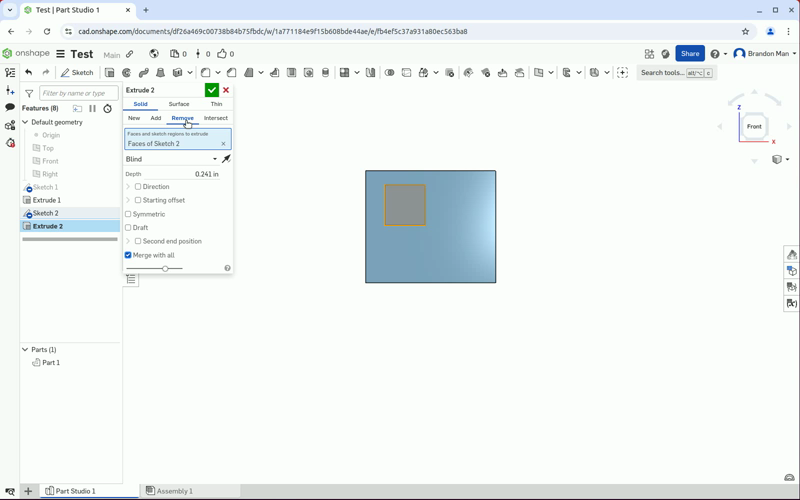
key(enter)
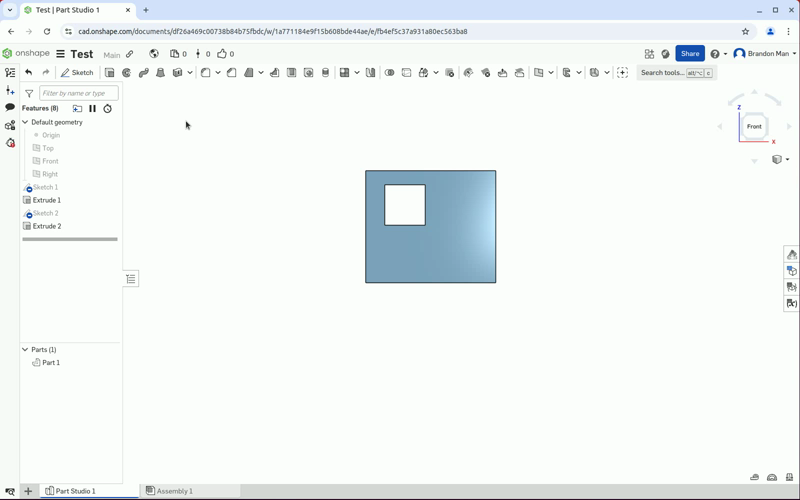
key(shift+h)
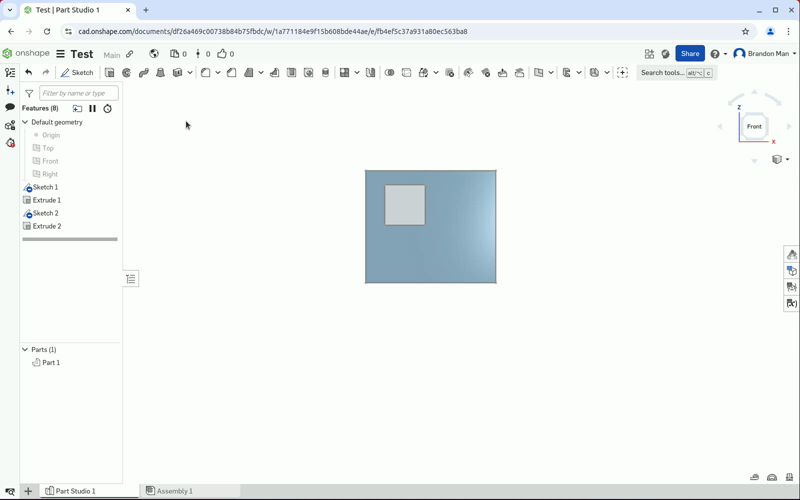
key(shift+h)
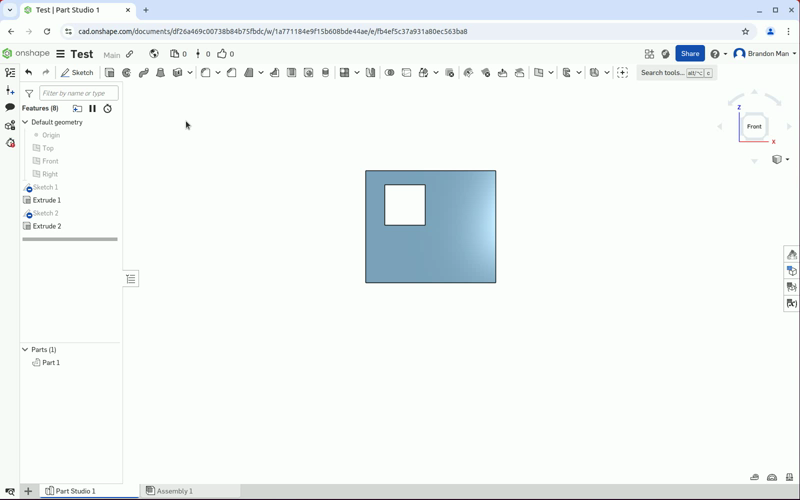
mouse_move(73, 189)
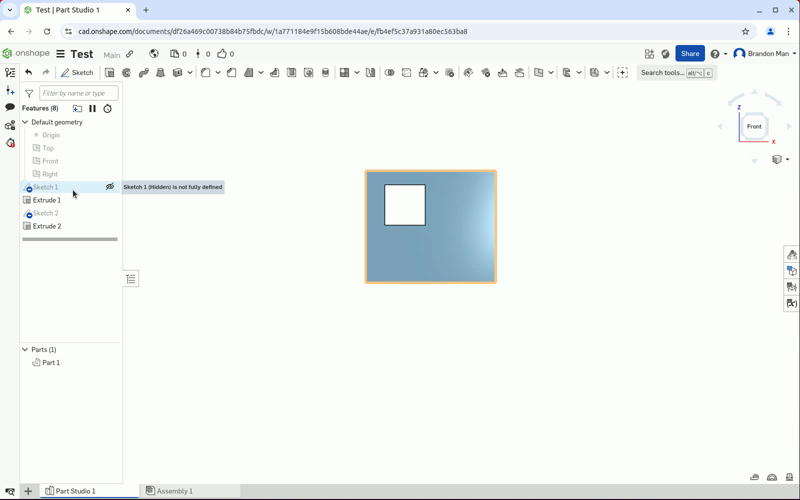
click(73, 189)
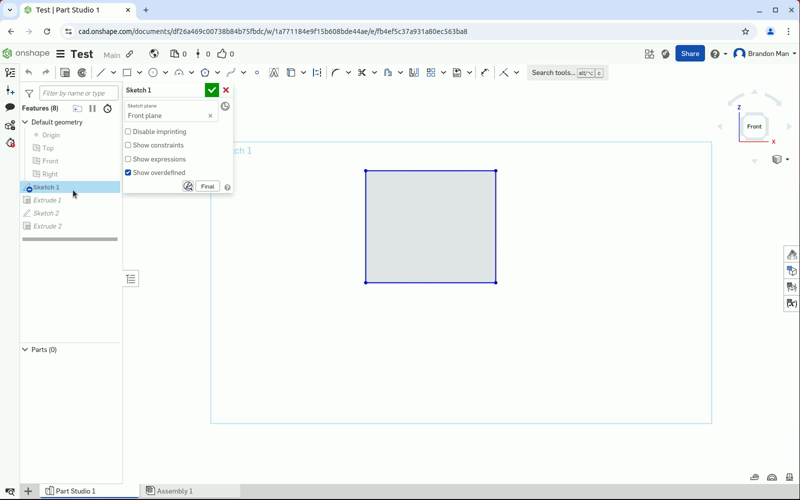
mouse_move(229, 92)
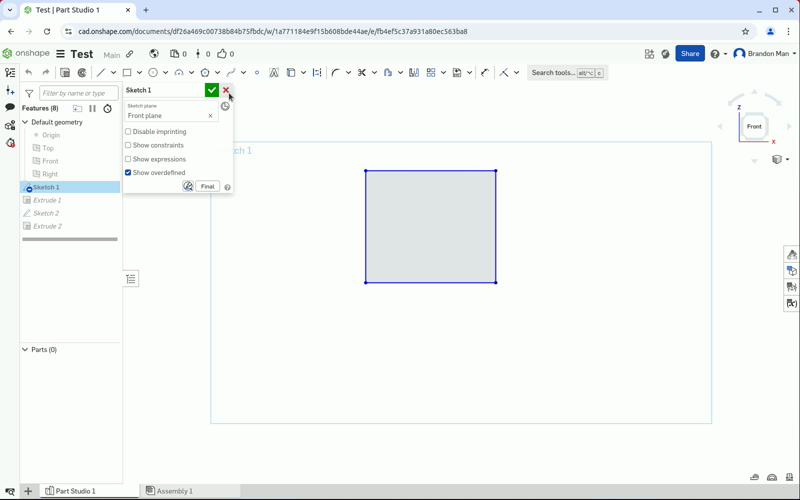
click(229, 92)
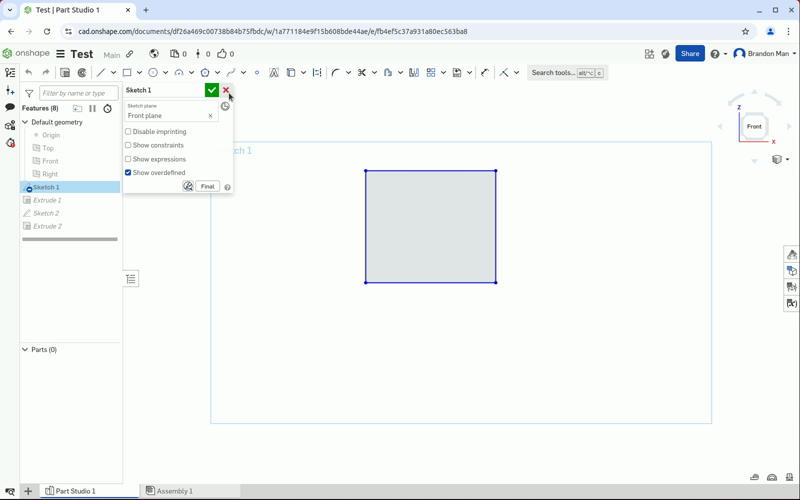
key(shift+s)
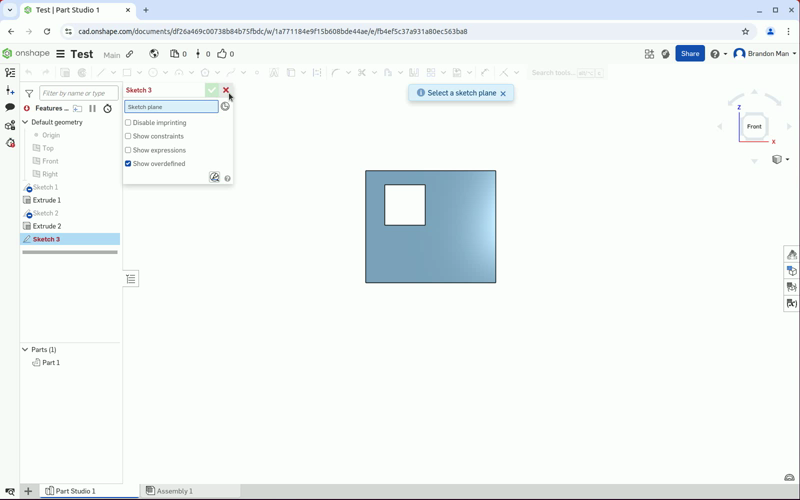
mouse_move(73, 163)
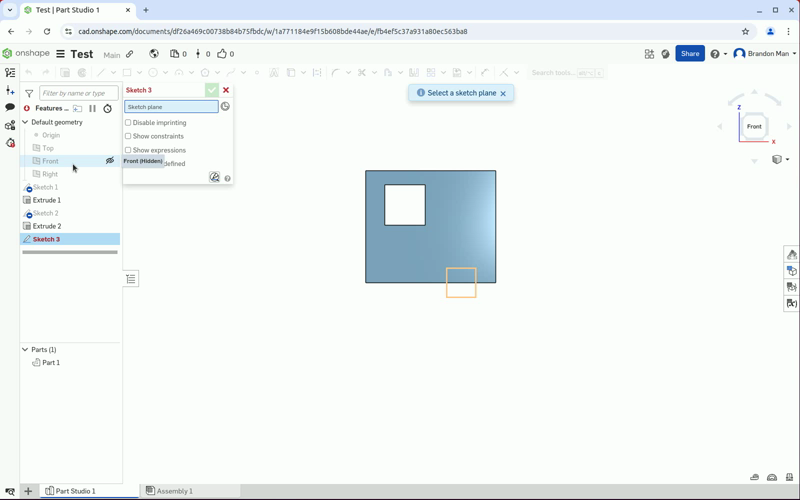
click(73, 163)
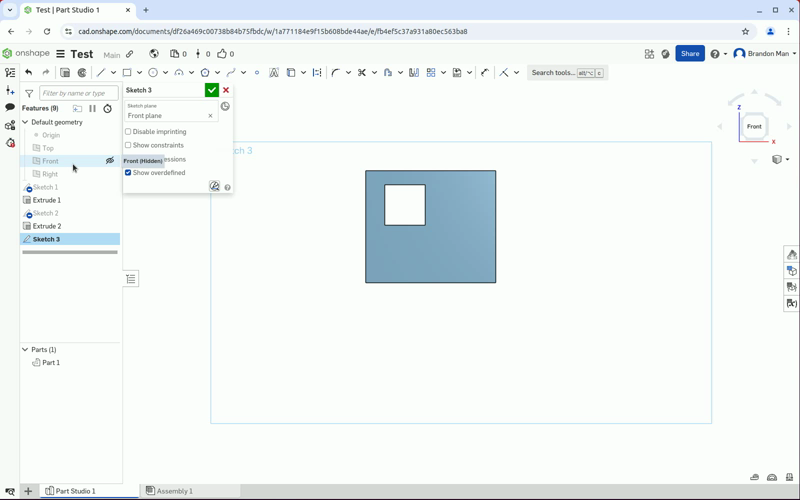
mouse_move(73, 352)
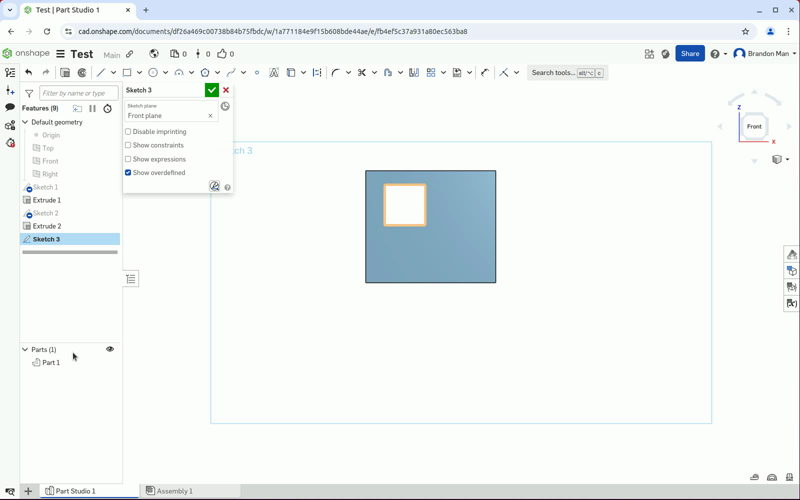
key(y)
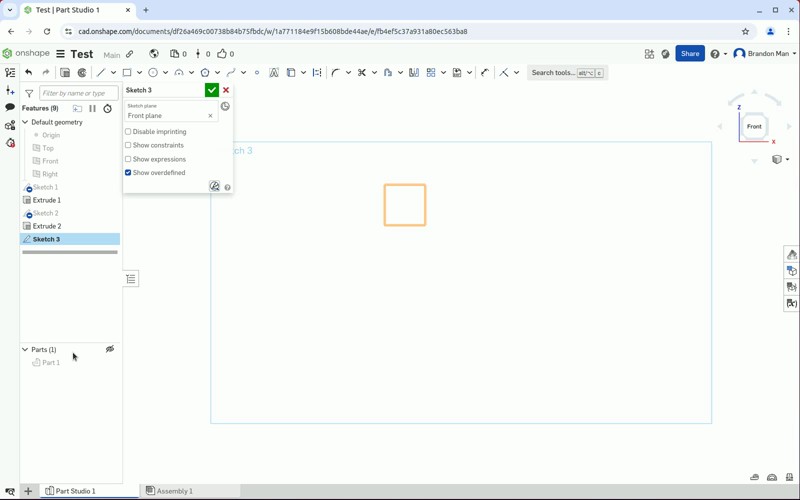
key(l)
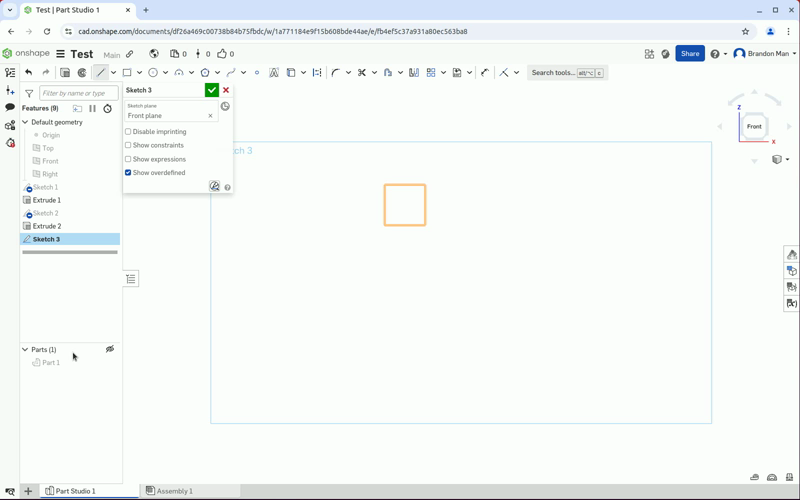
key_down(shift)
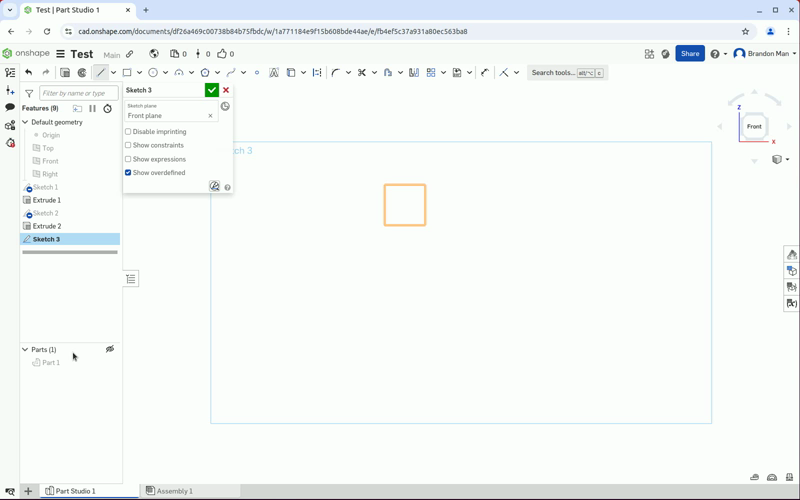
mouse_move(436, 225)
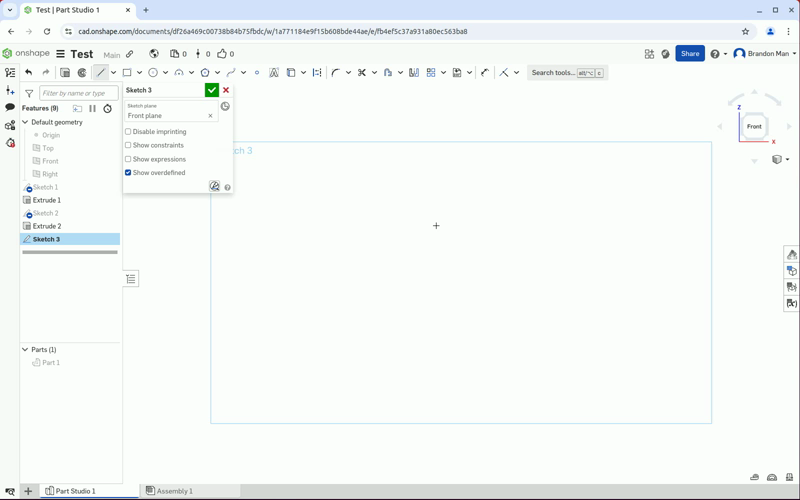
click(436, 225)
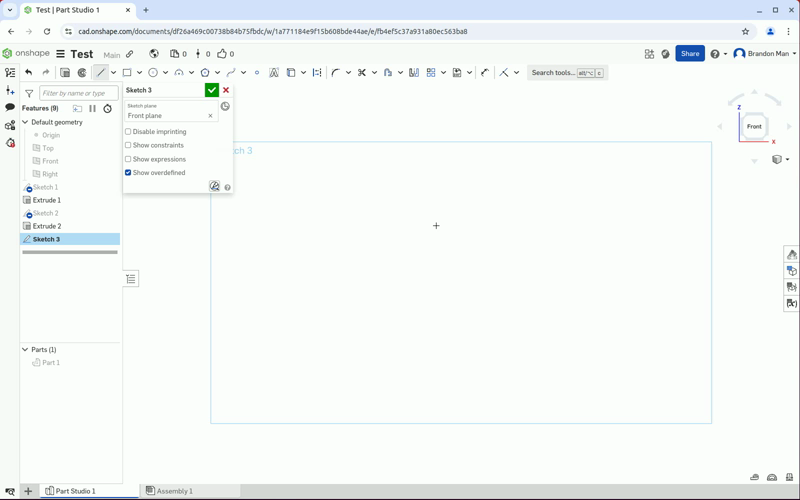
key_up(shift)
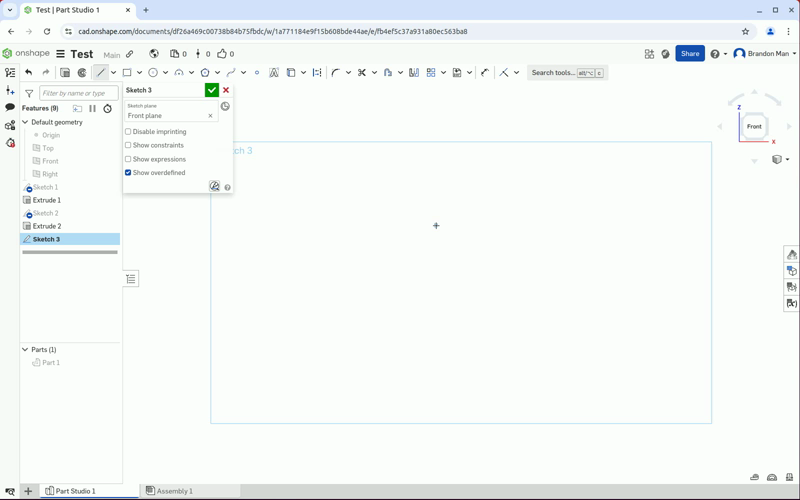
key_down(shift)
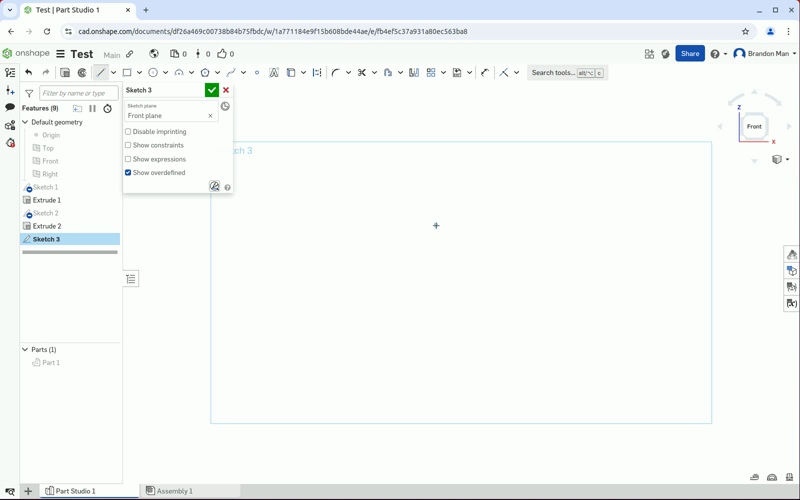
mouse_move(466, 225)
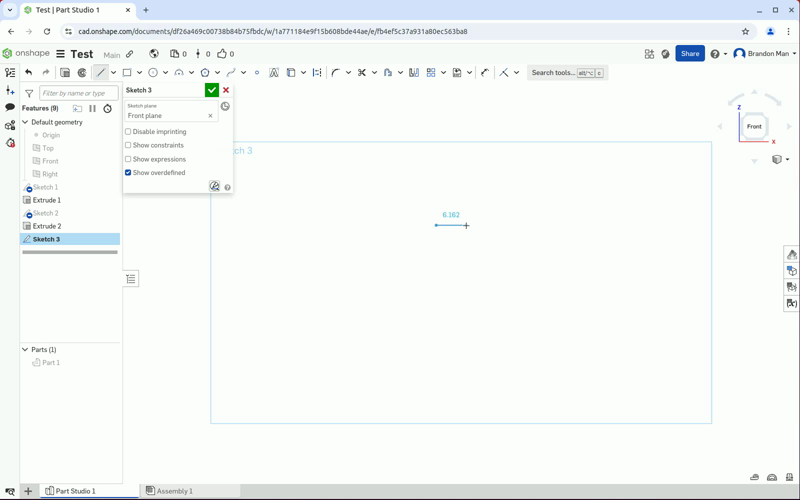
mouse_move(476, 225)
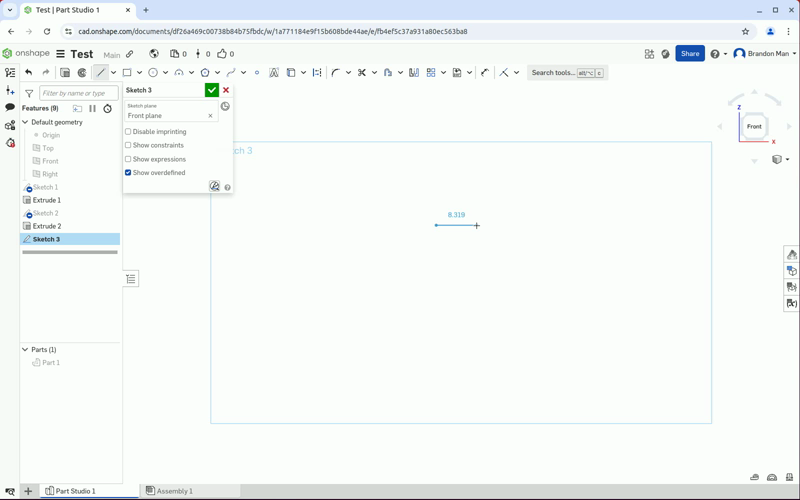
click(476, 225)
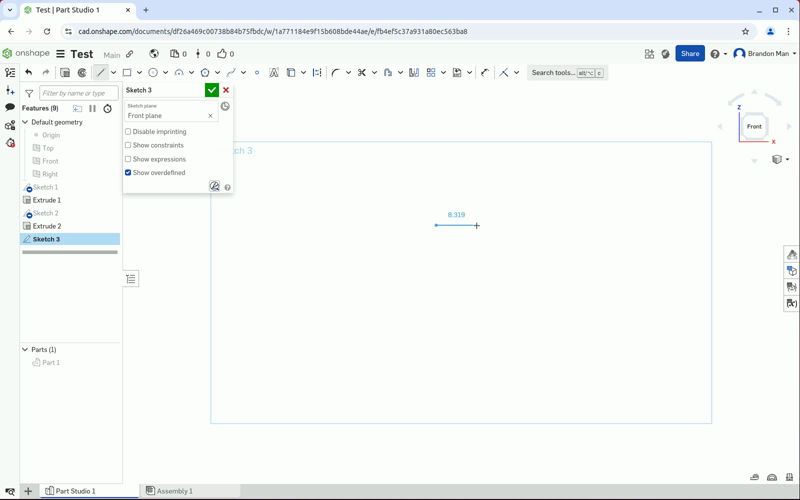
key_up(shift)
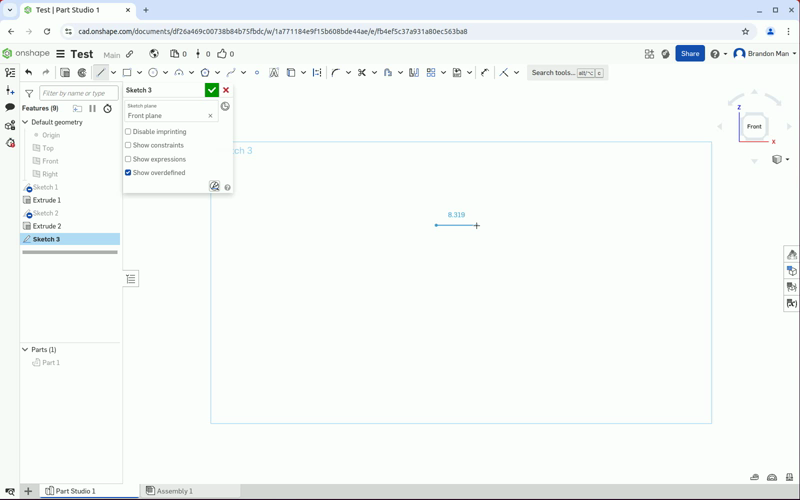
key_down(shift)
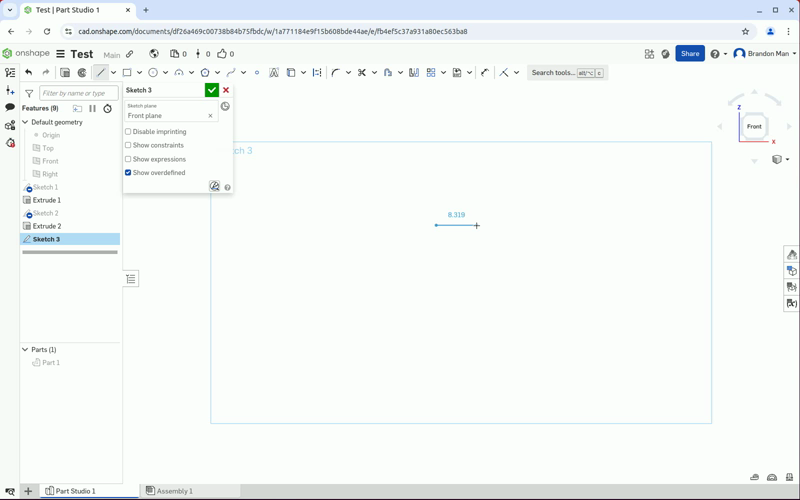
mouse_move(506, 225)
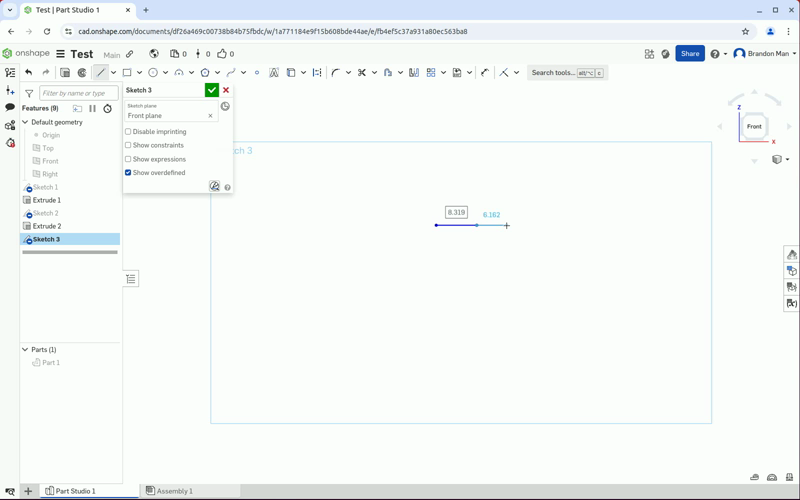
mouse_move(476, 184)
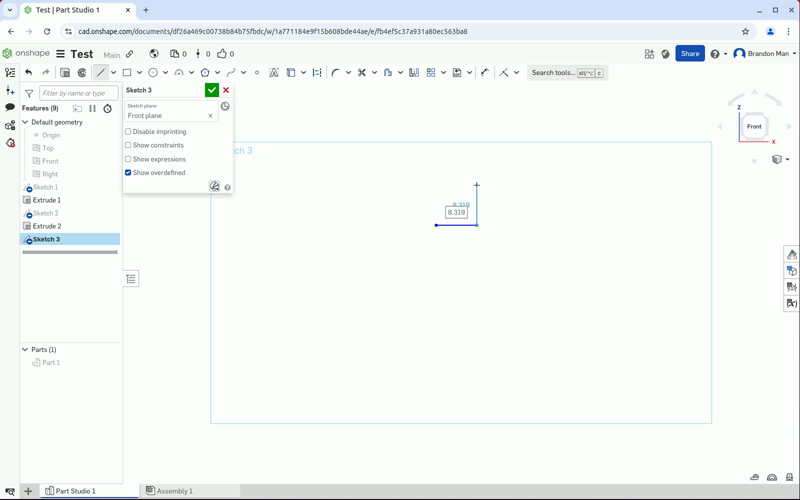
click(476, 184)
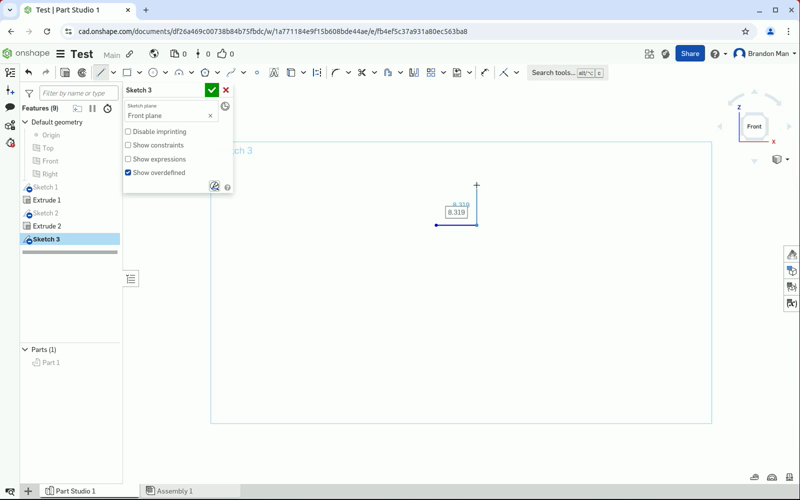
key_up(shift)
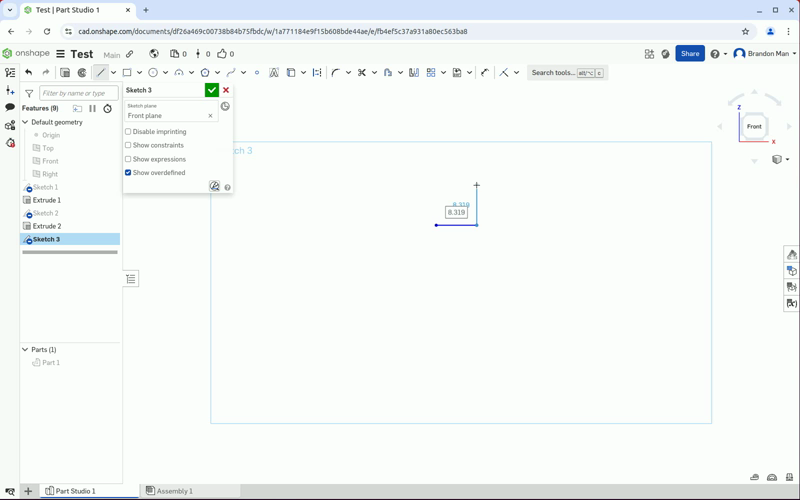
key_down(shift)
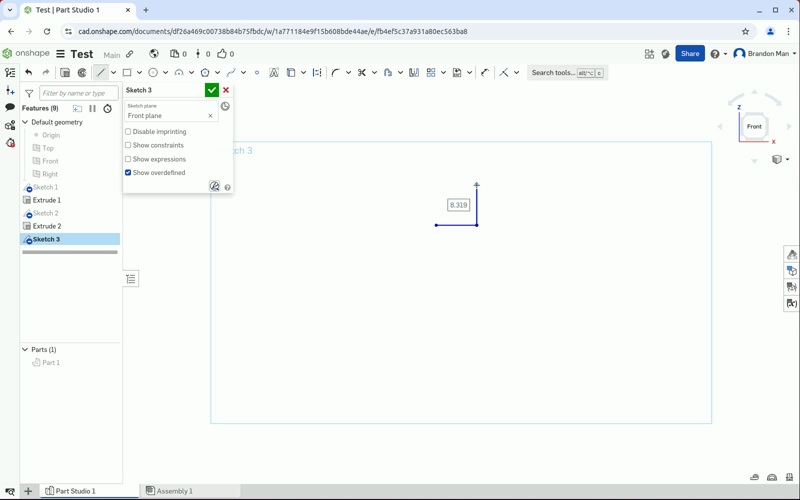
mouse_move(506, 184)
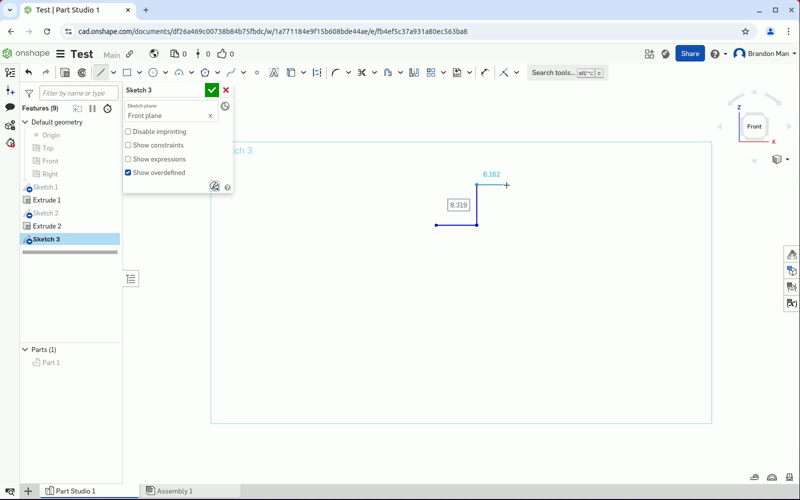
mouse_move(436, 184)
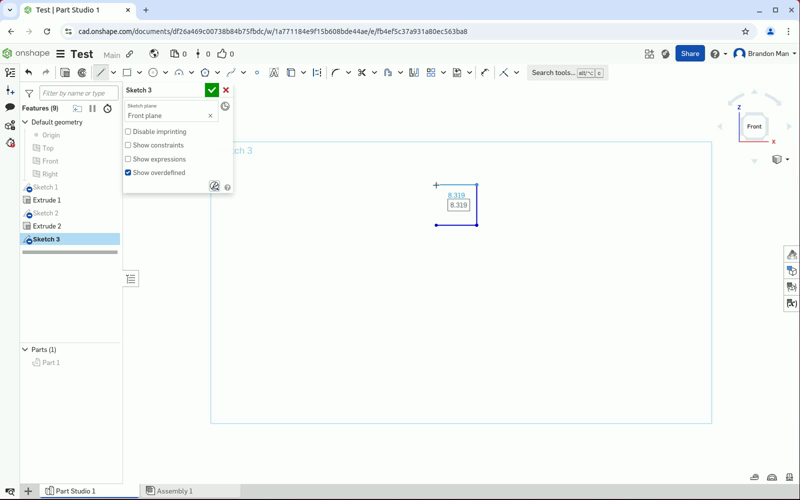
click(436, 184)
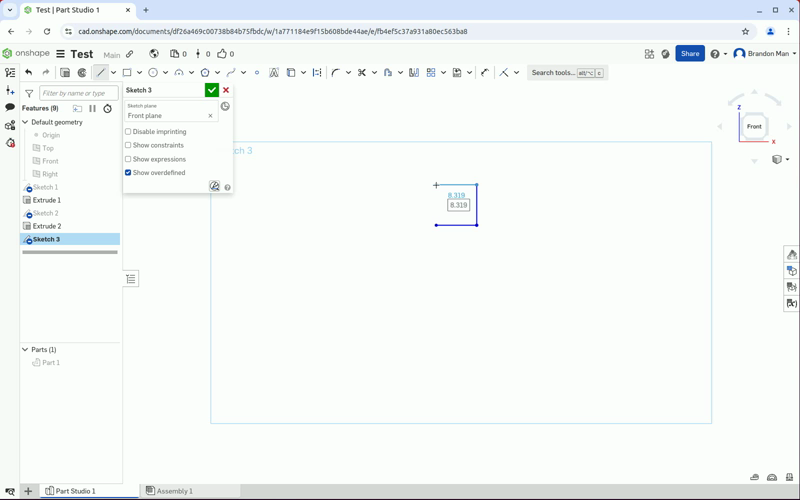
key_up(shift)
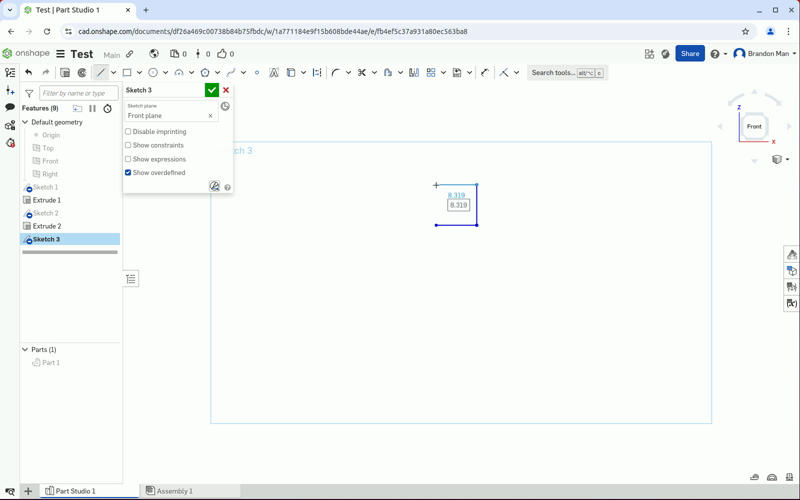
mouse_move(466, 184)
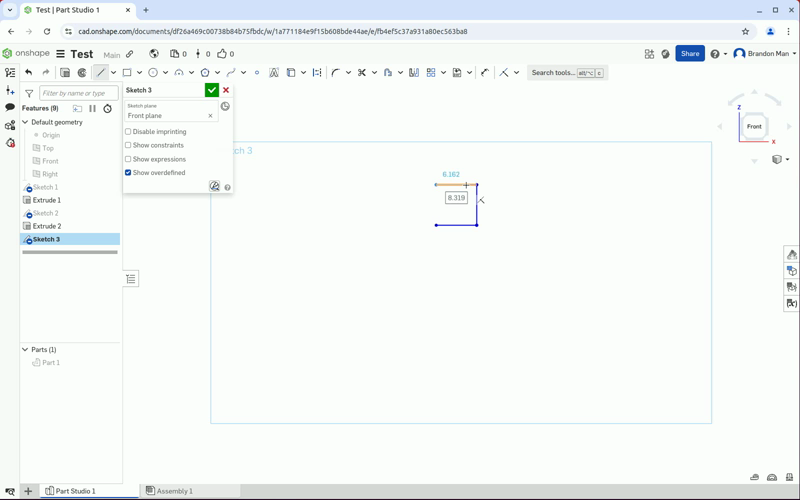
key_down(shift)
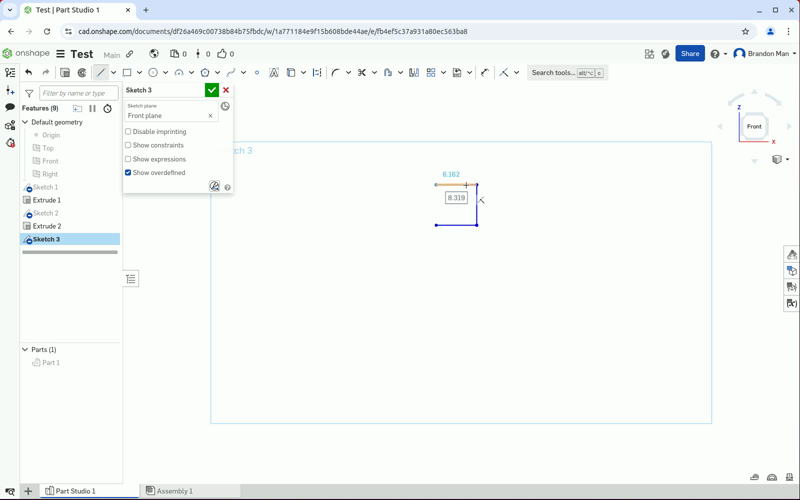
mouse_move(436, 225)
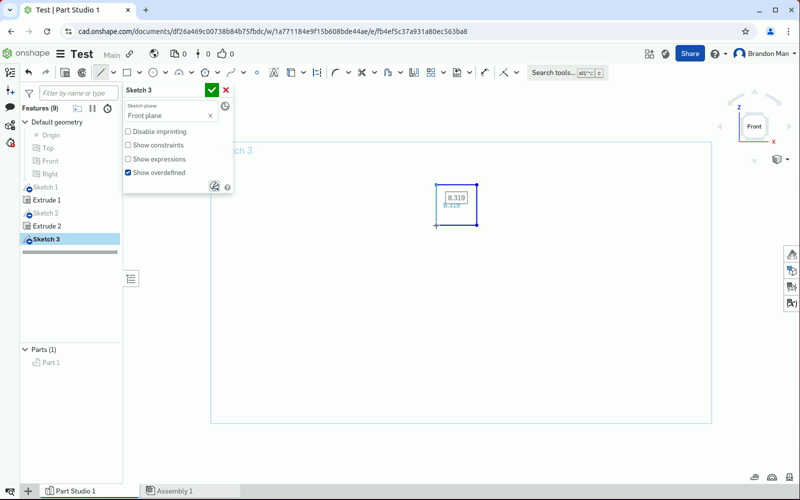
key_up(shift)
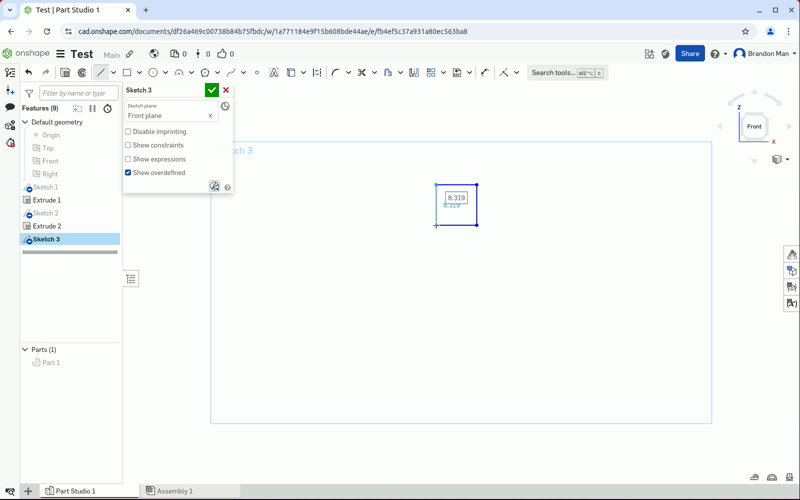
click(436, 225)
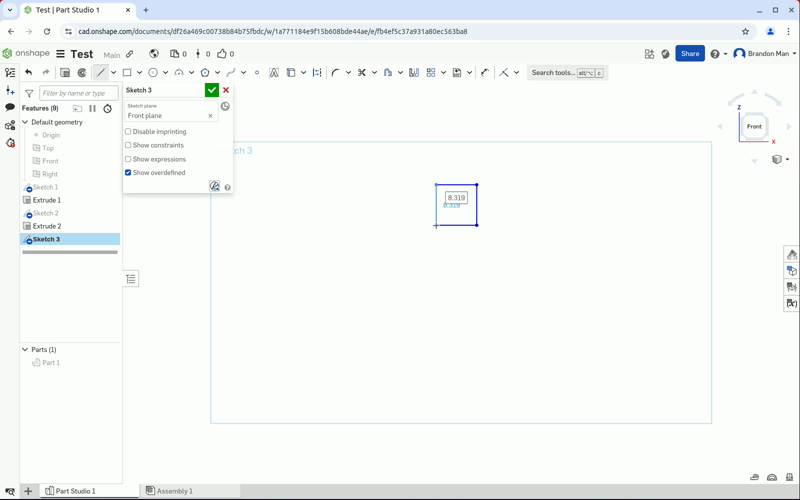
key(esc)
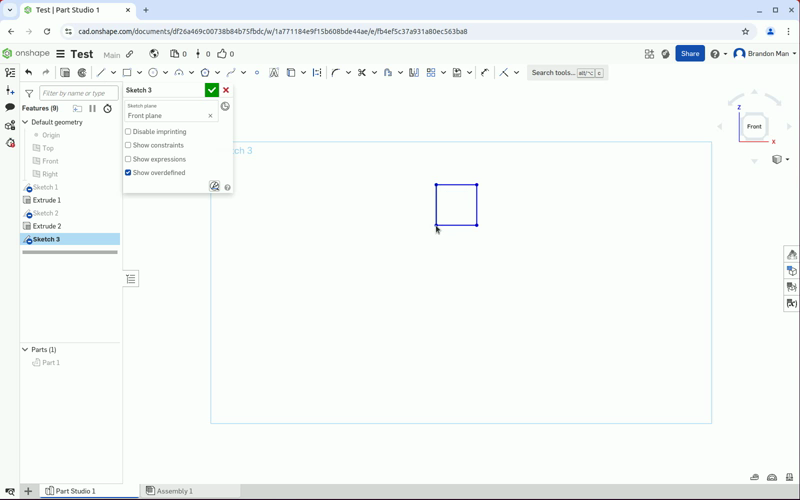
mouse_move(445, 222)
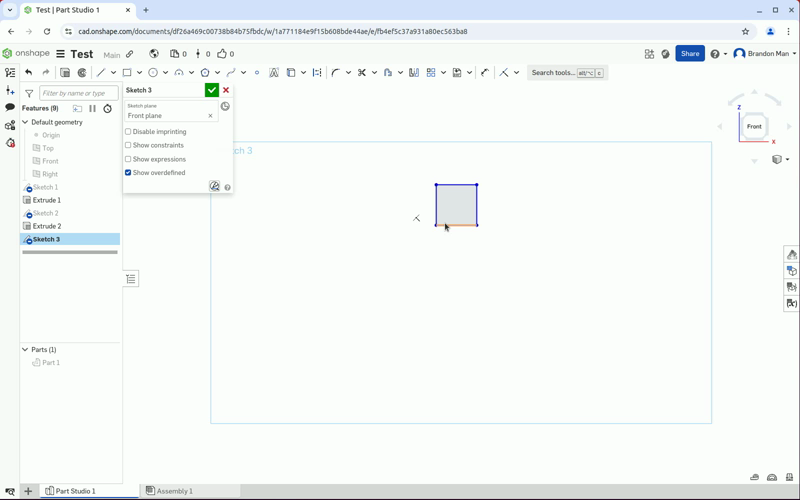
scroll(6)
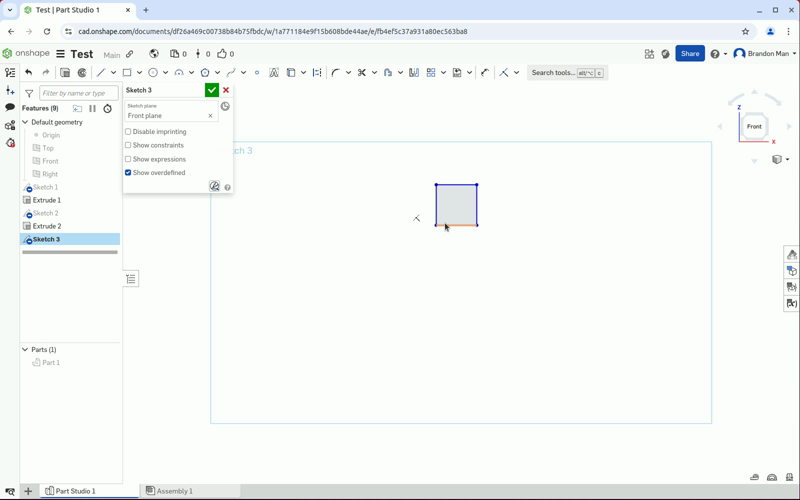
scroll(6)
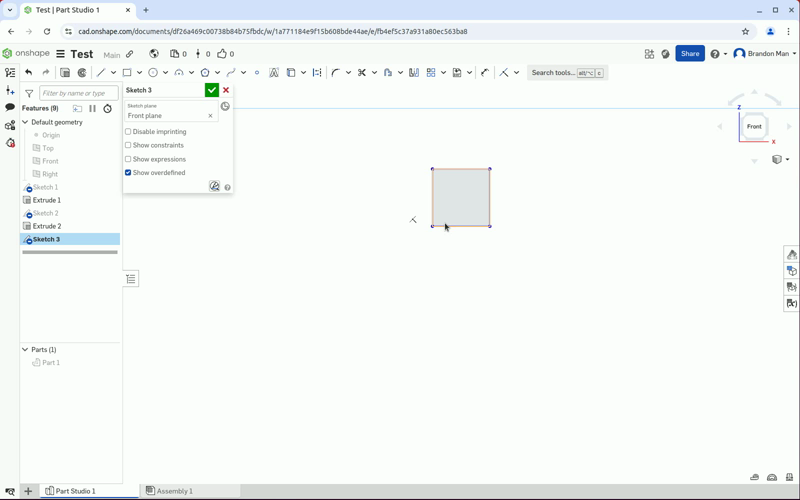
scroll(6)
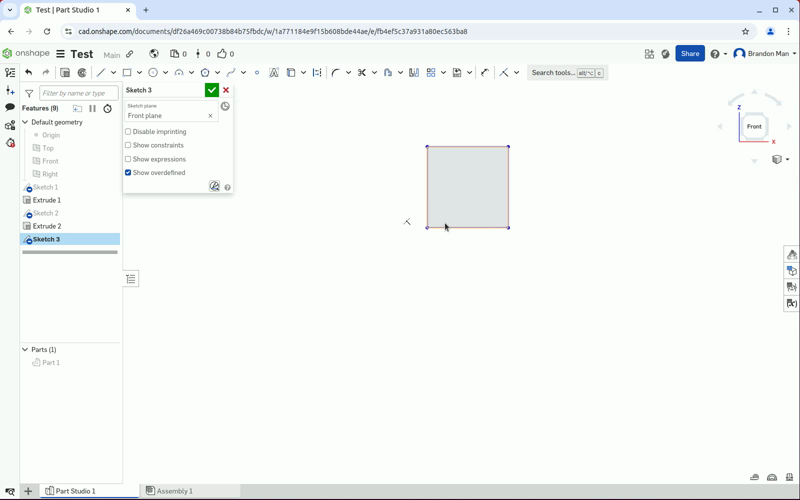
scroll(6)
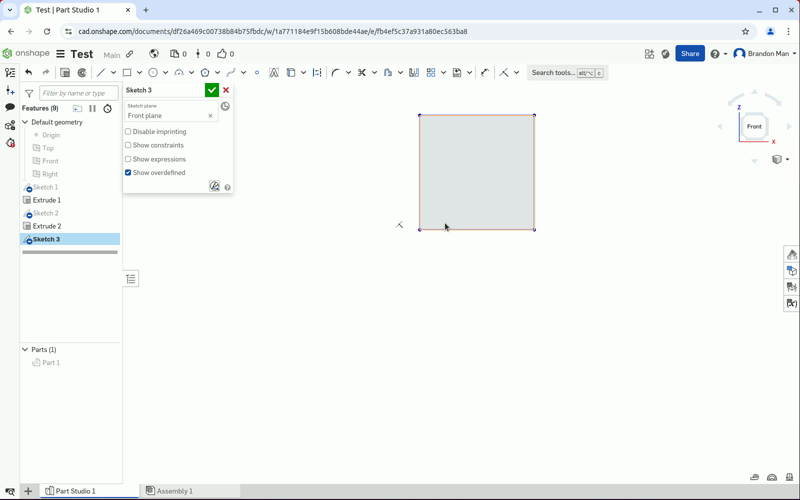
scroll(6)
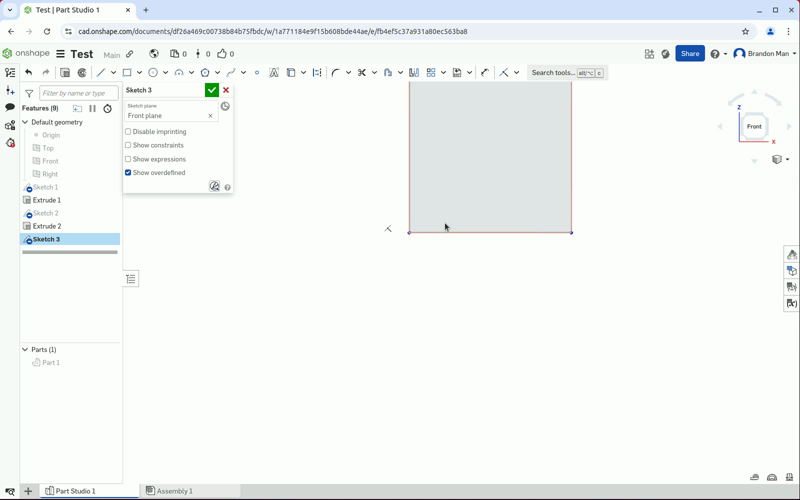
scroll(6)
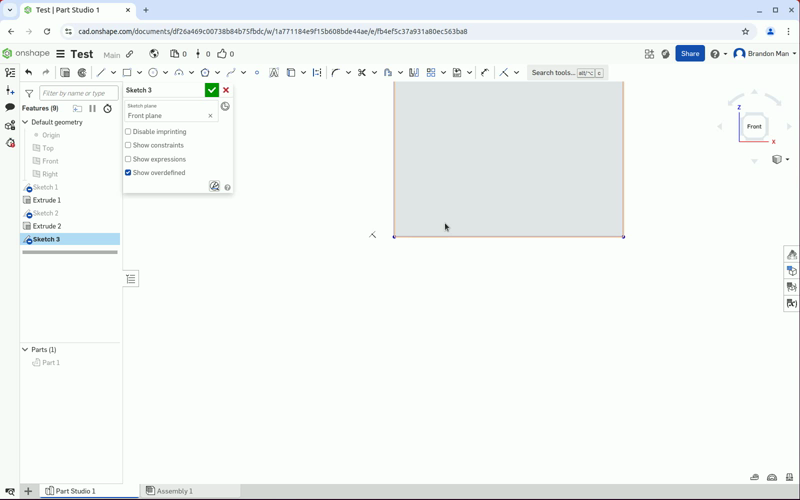
scroll(6)
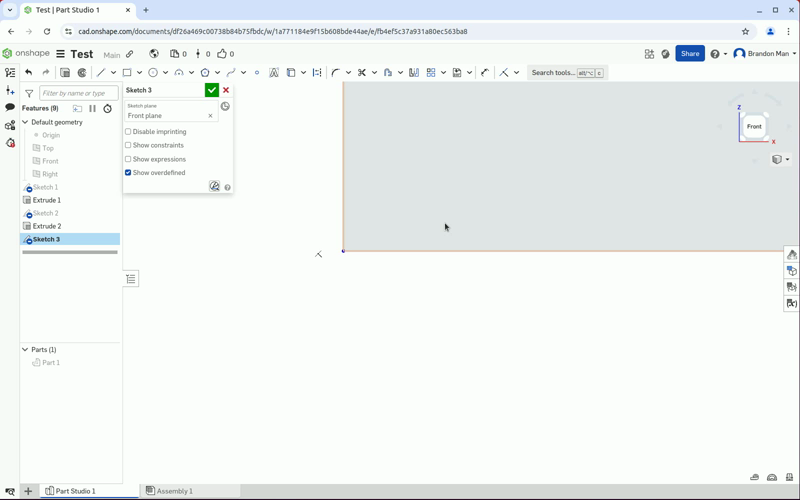
click(445, 222)
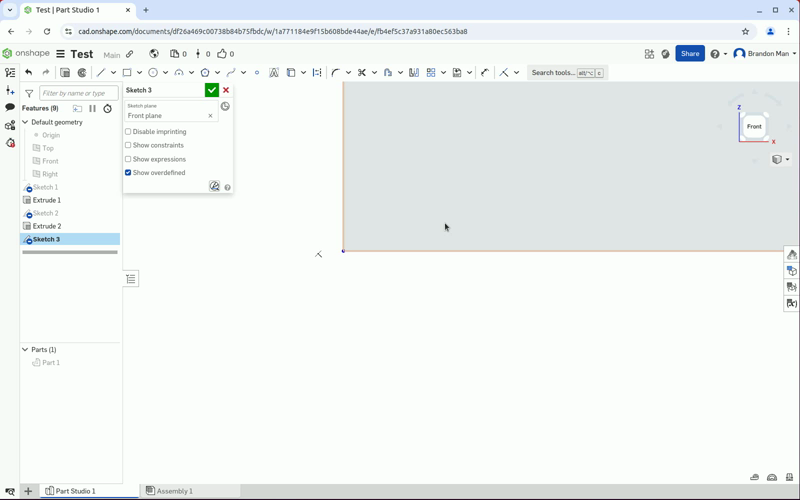
scroll(-6)
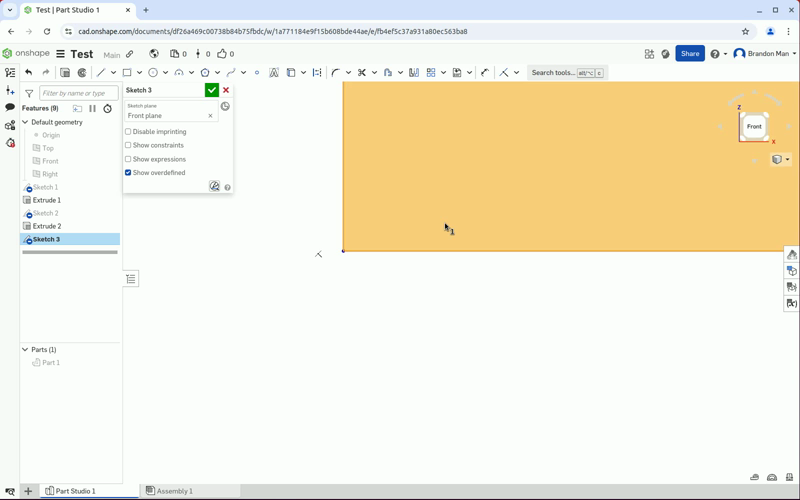
scroll(-6)
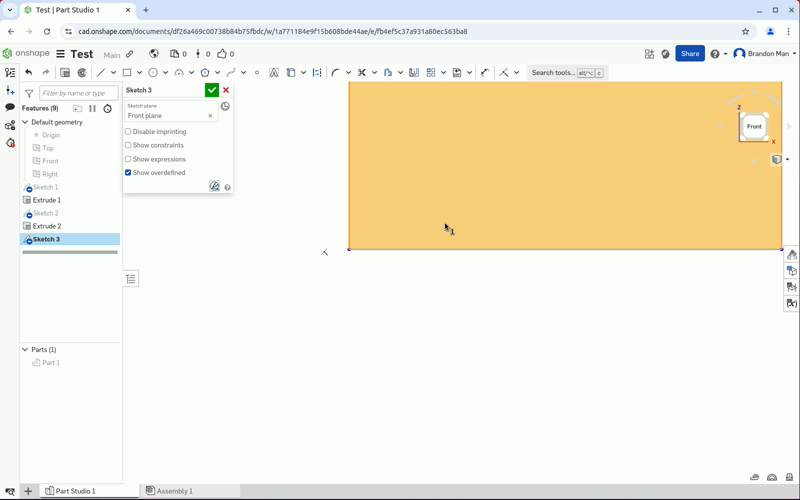
scroll(-6)
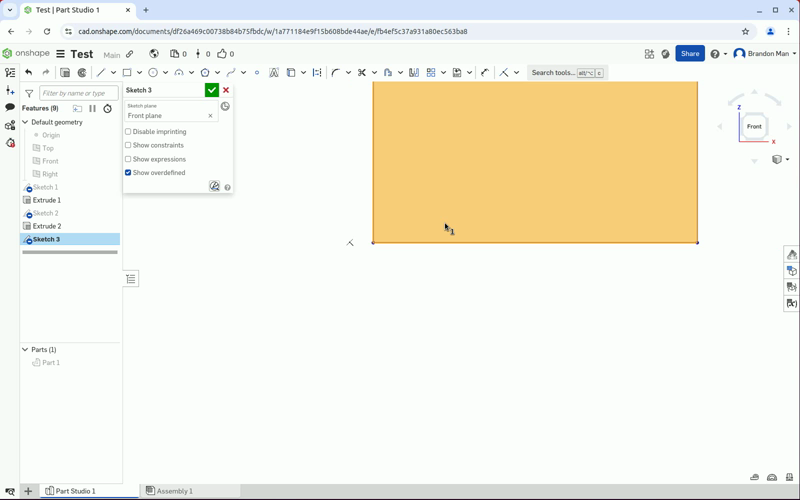
scroll(-6)
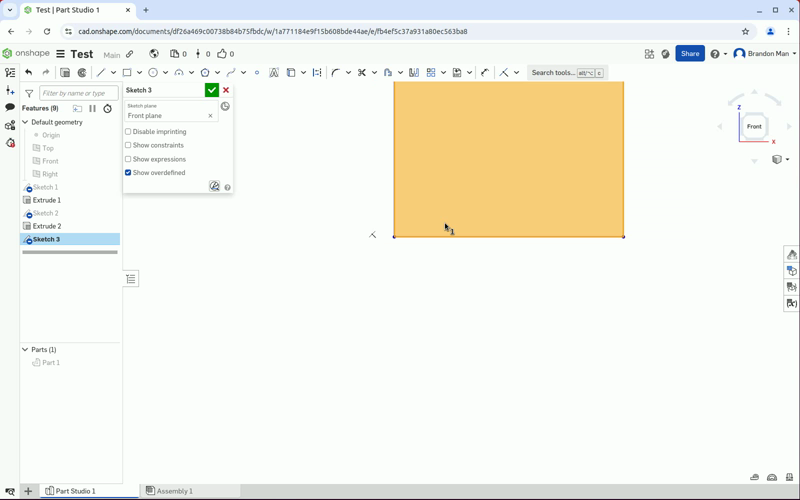
scroll(-6)
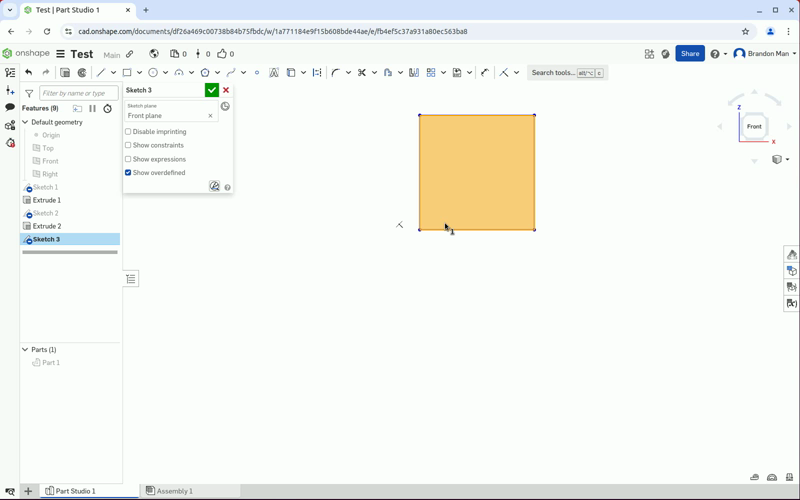
scroll(-6)
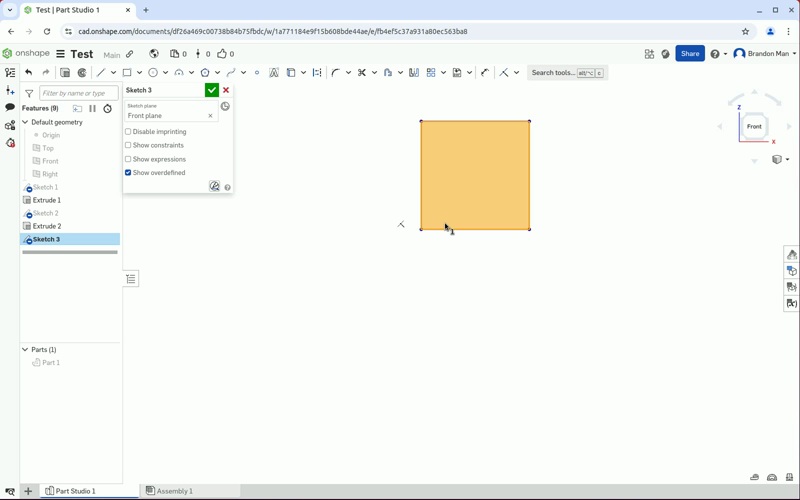
scroll(-6)
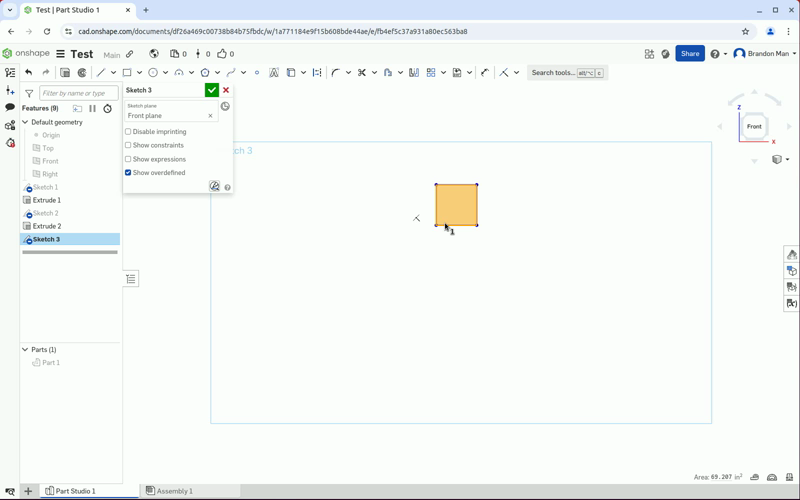
mouse_move(73, 352)
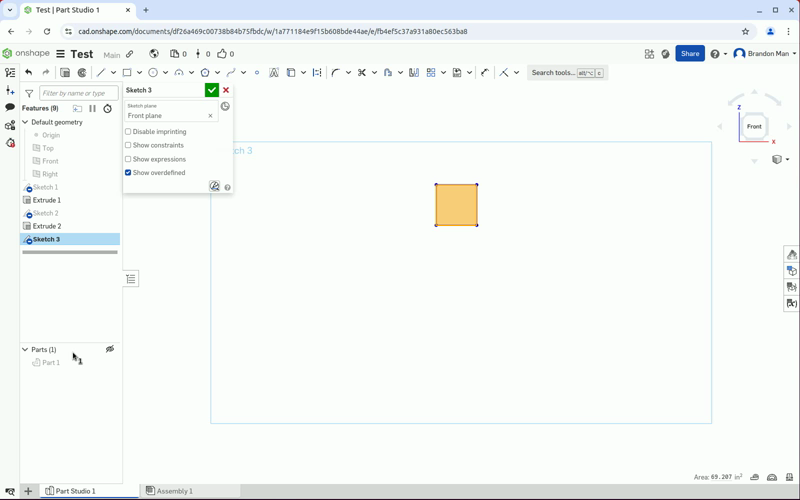
key(shift+y)
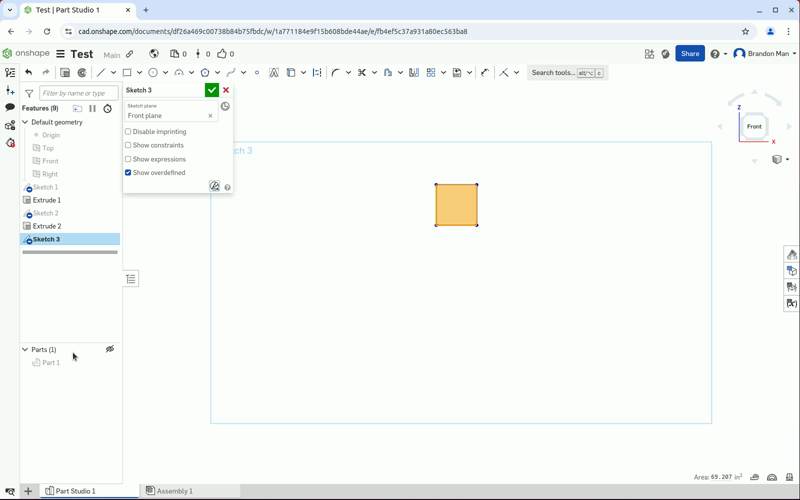
key(shift+e)
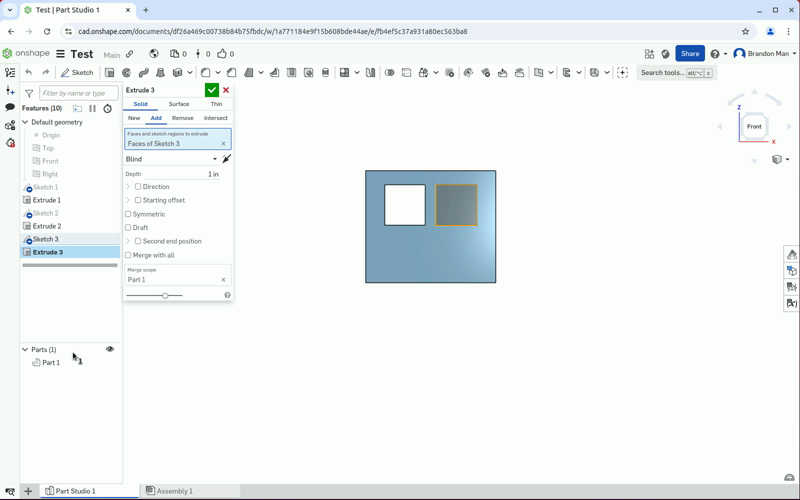
mouse_move(143, 106)
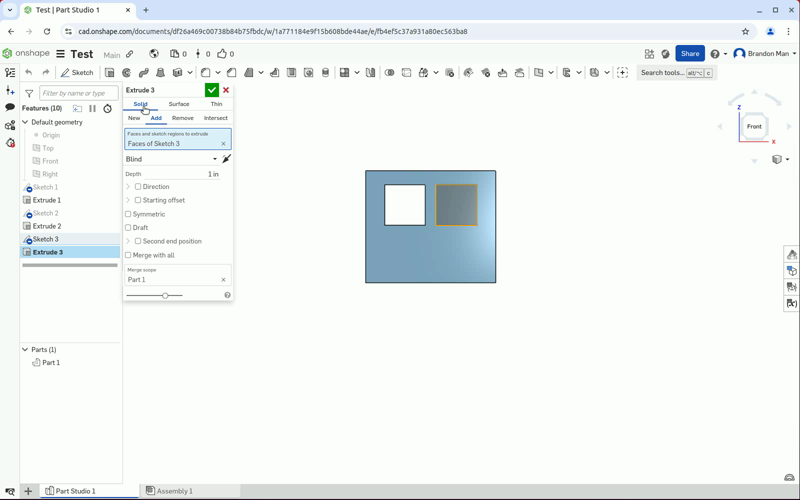
click(143, 106)
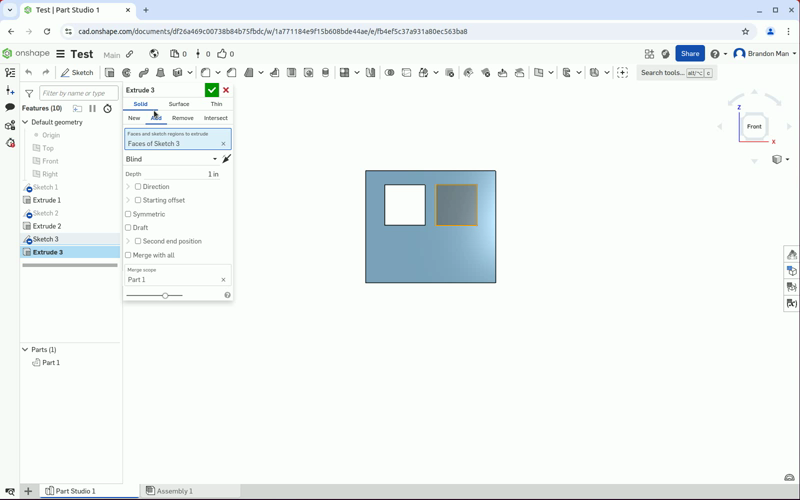
mouse_move(186, 120)
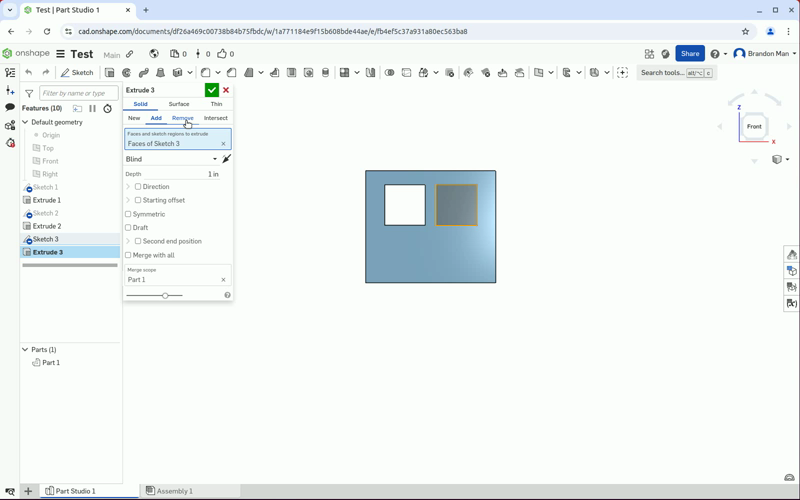
click(186, 120)
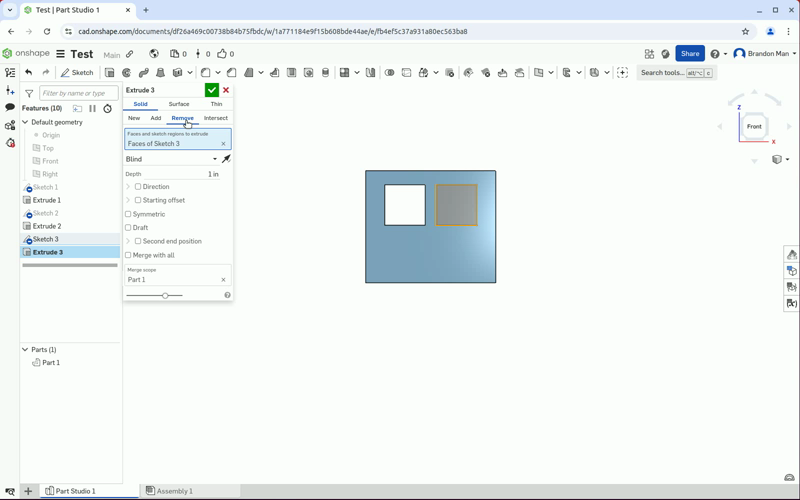
key(tab, 4)
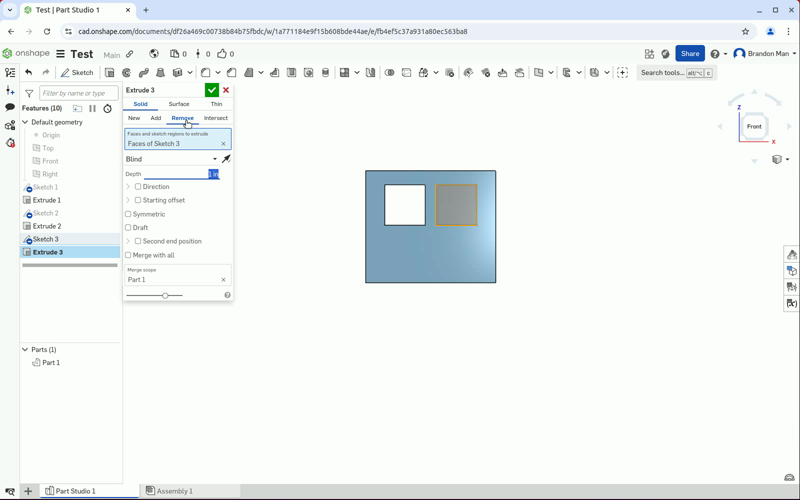
text(0.241)
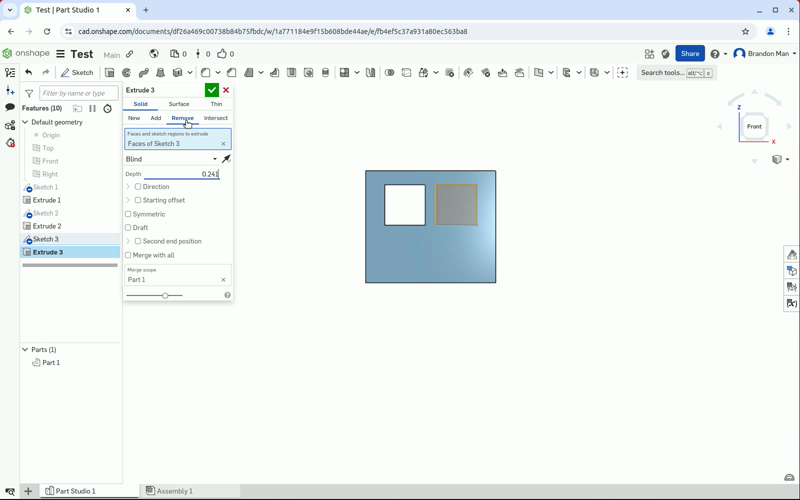
key(tab, 6)
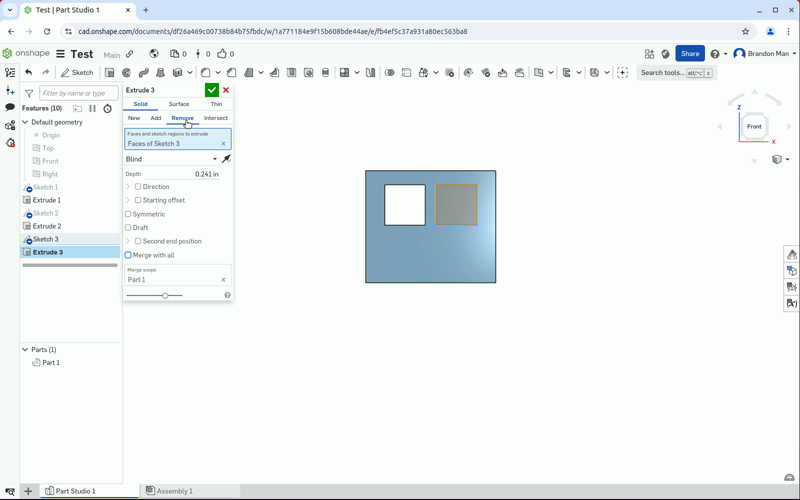
key(space)
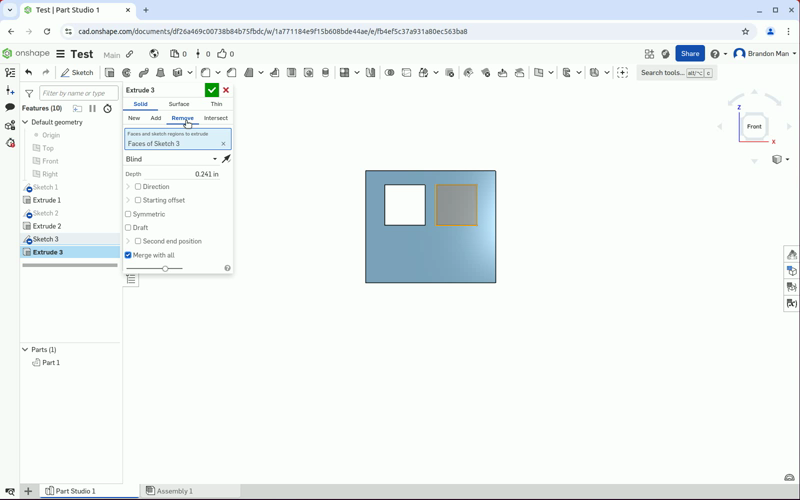
key(enter)
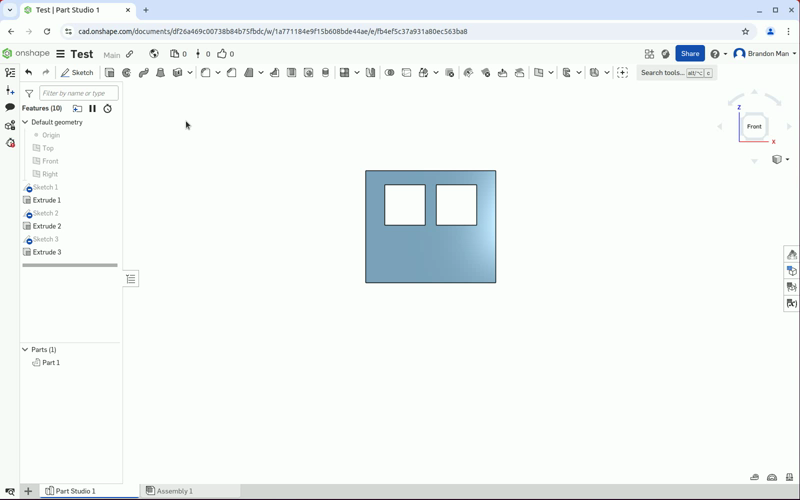
key(shift+h)
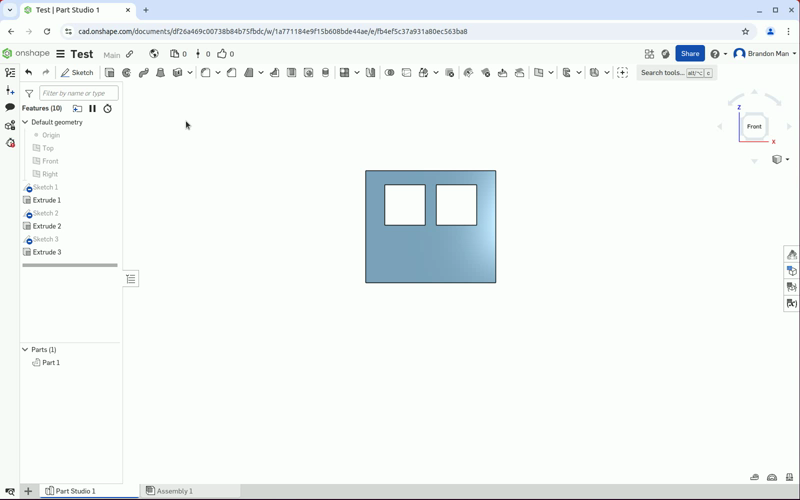
key(shift+h)
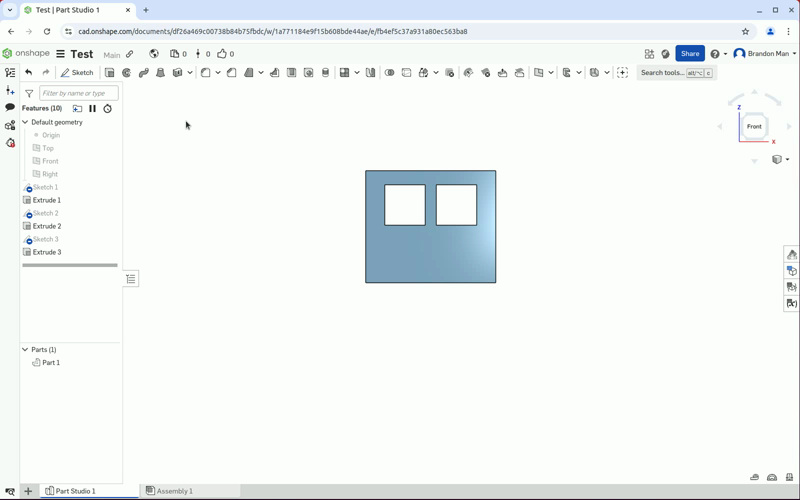
mouse_move(73, 189)
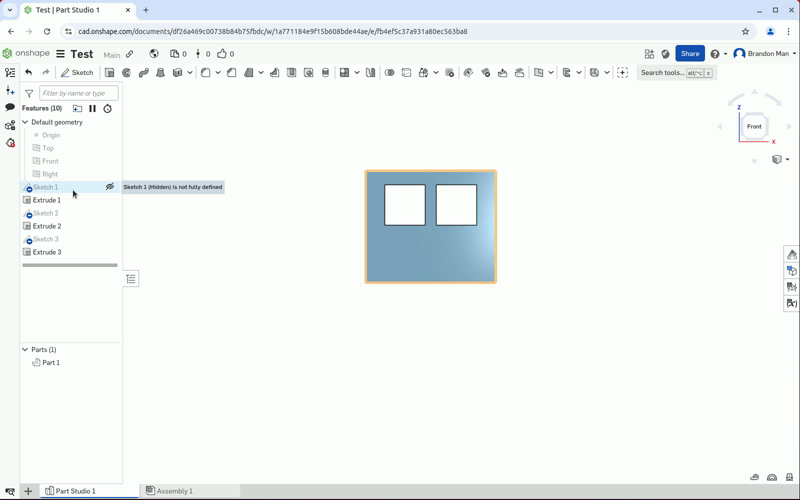
click(73, 189)
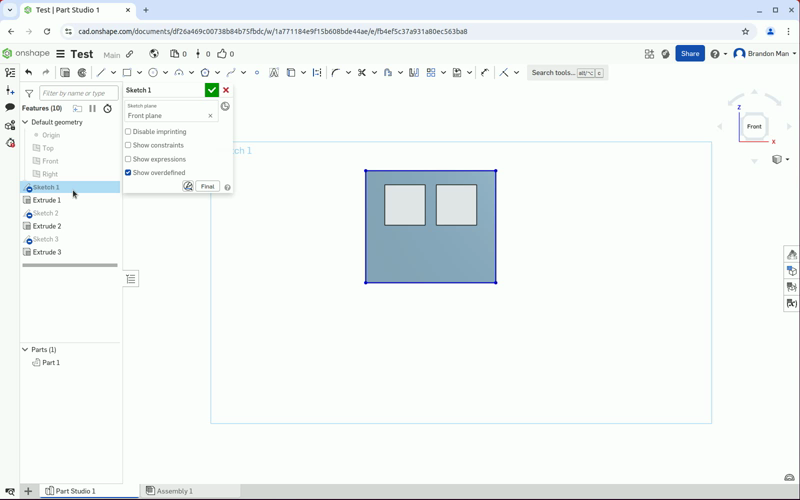
mouse_move(229, 92)
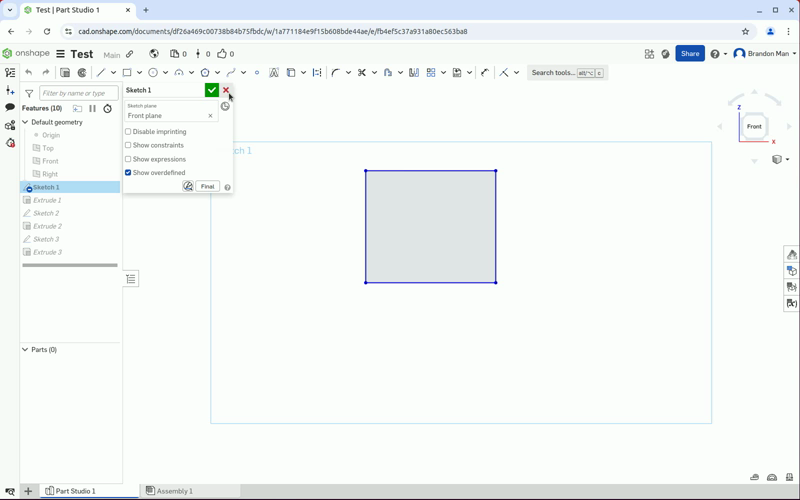
click(229, 92)
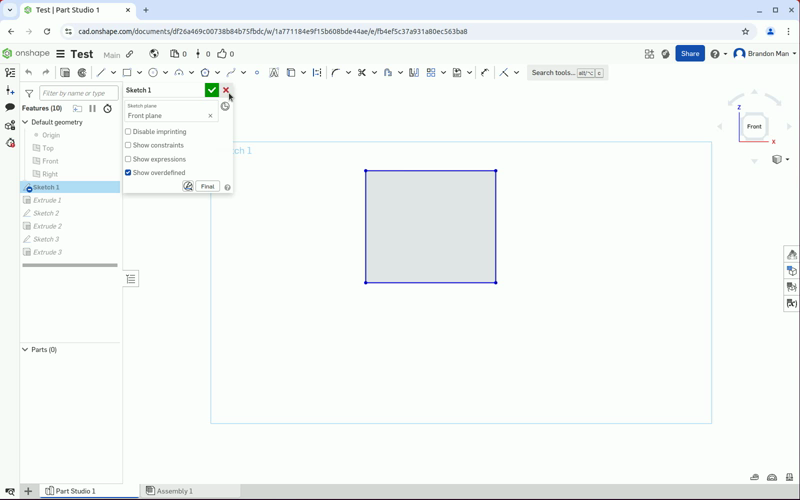
key(shift+s)
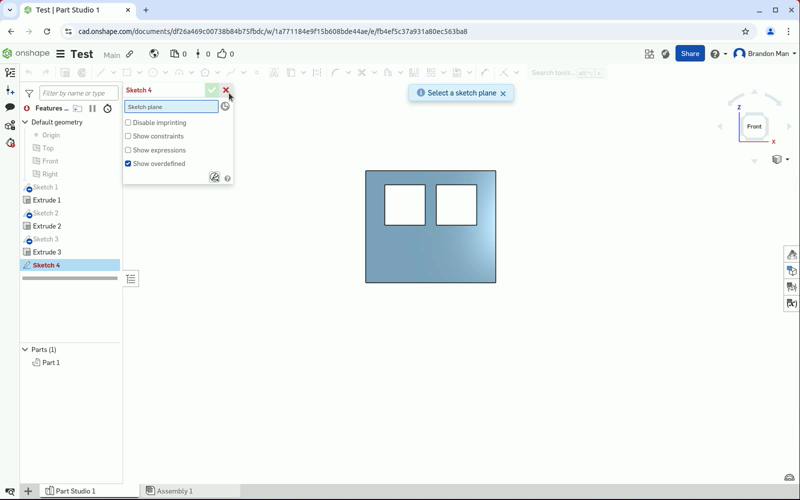
mouse_move(73, 163)
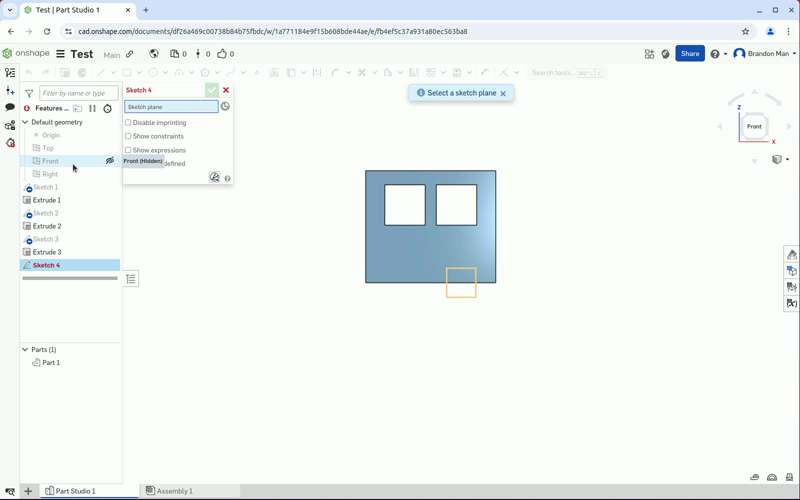
click(73, 163)
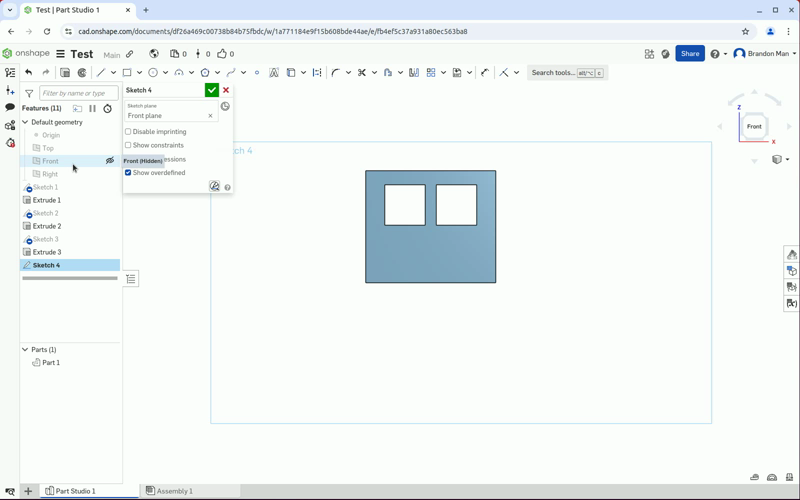
mouse_move(73, 352)
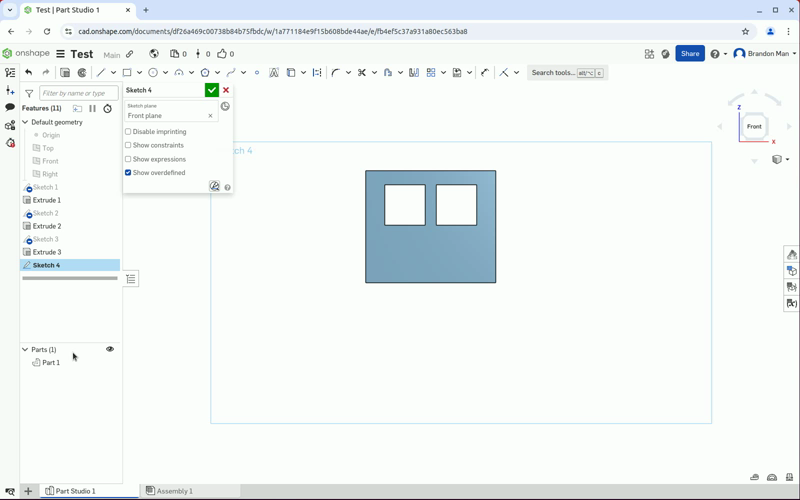
key(y)
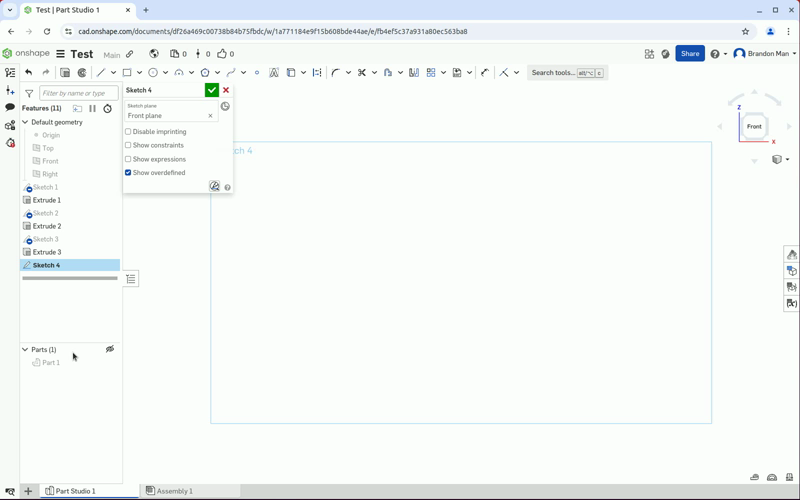
key(l)
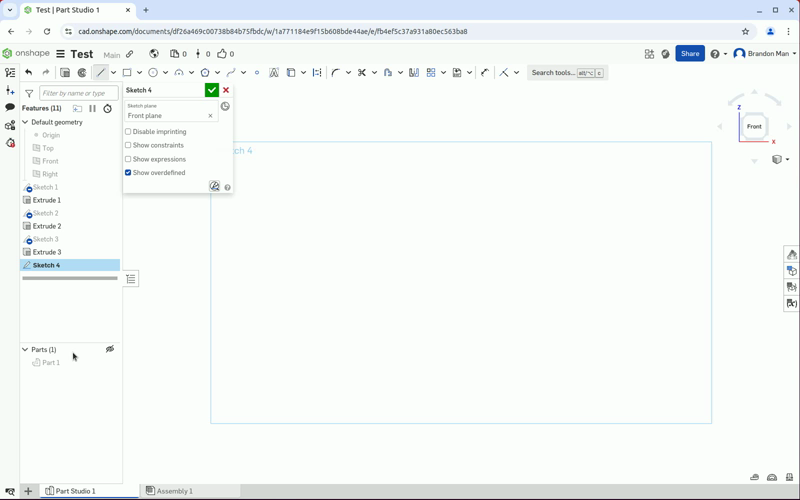
key_down(shift)
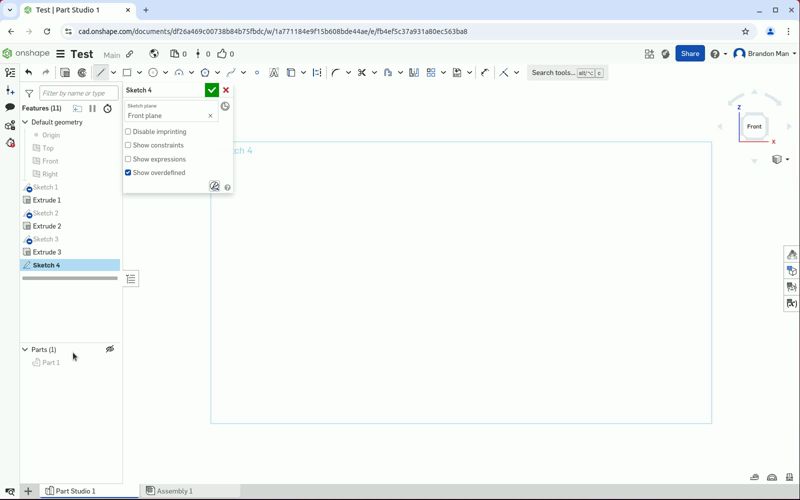
mouse_move(436, 268)
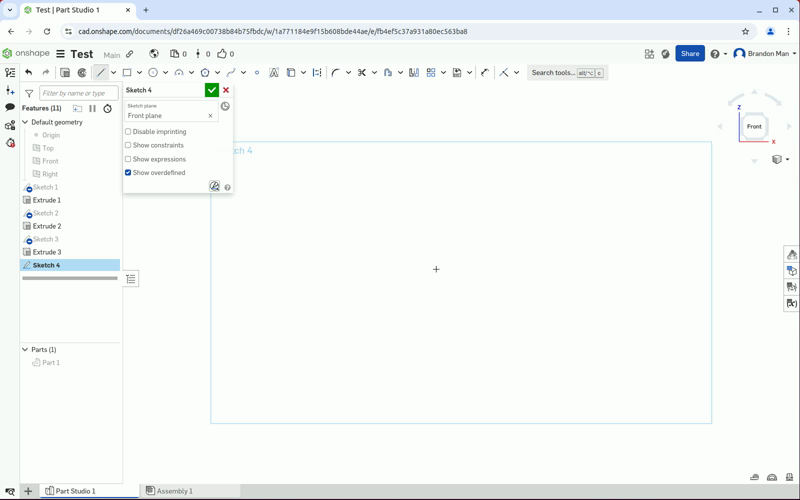
click(436, 268)
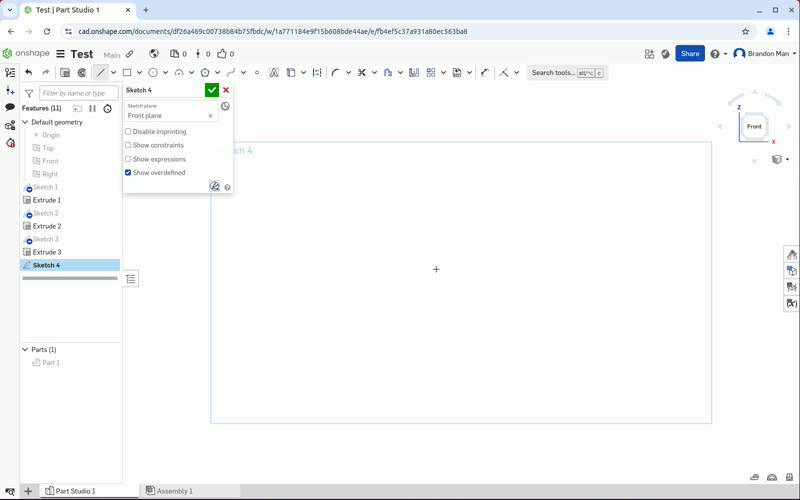
key_up(shift)
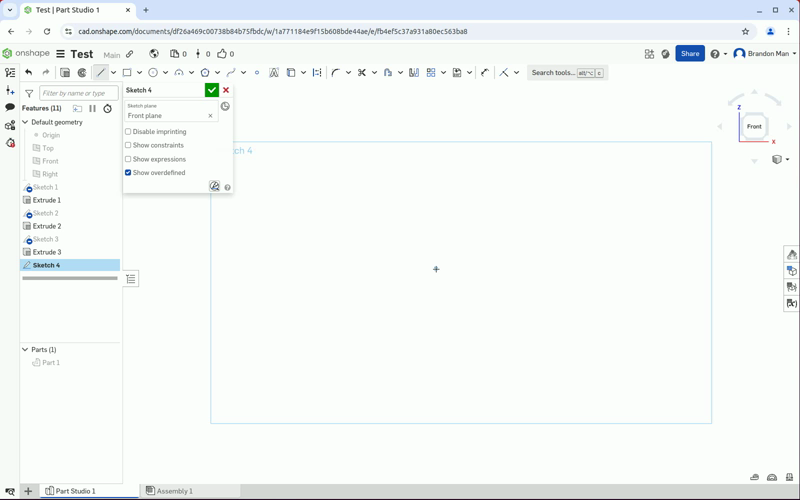
key_down(shift)
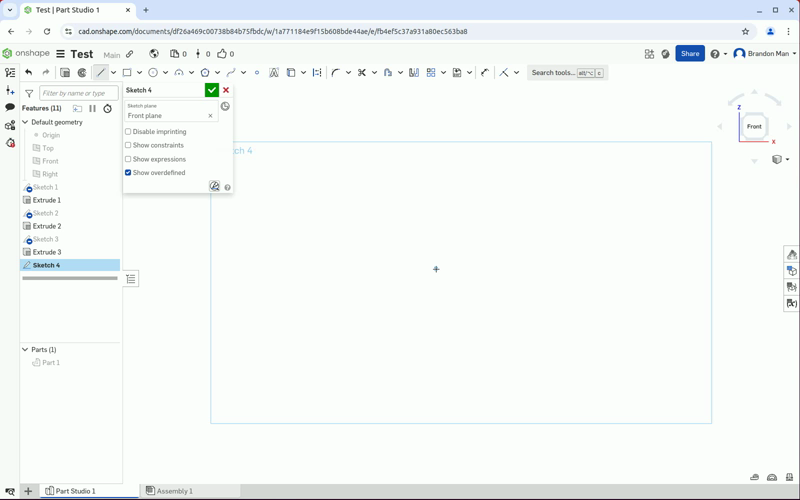
mouse_move(466, 268)
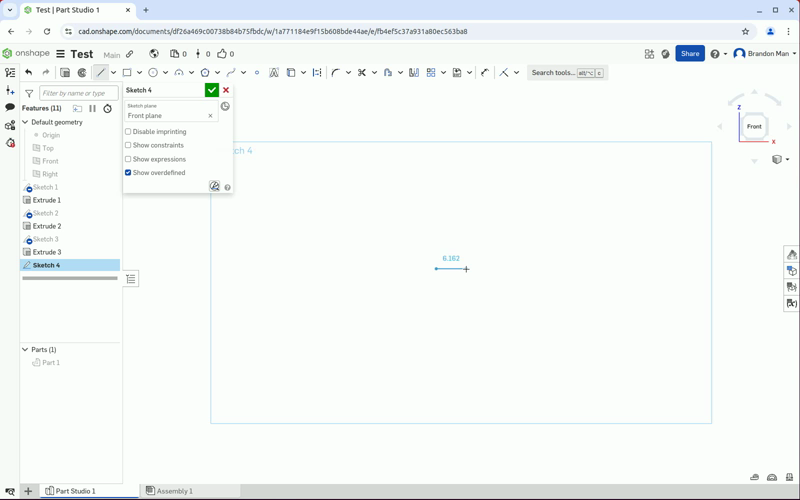
mouse_move(476, 268)
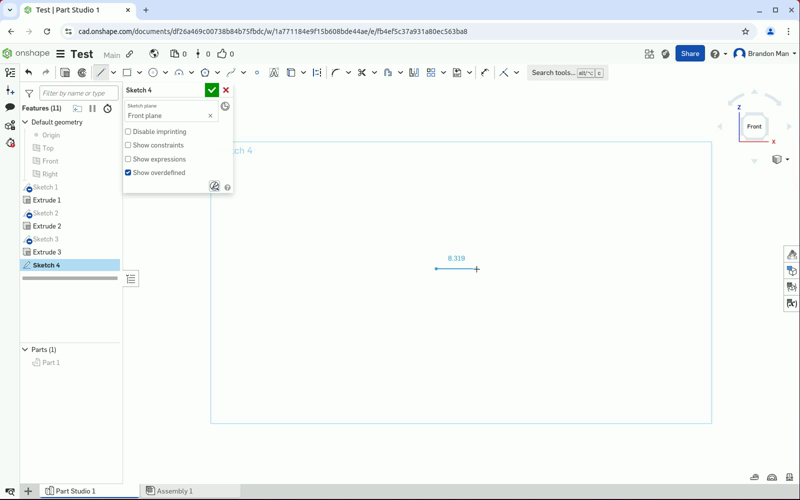
click(476, 268)
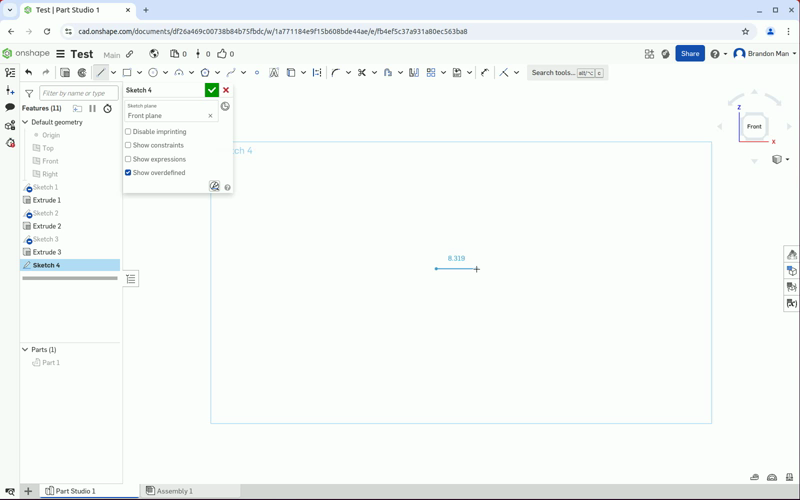
key_up(shift)
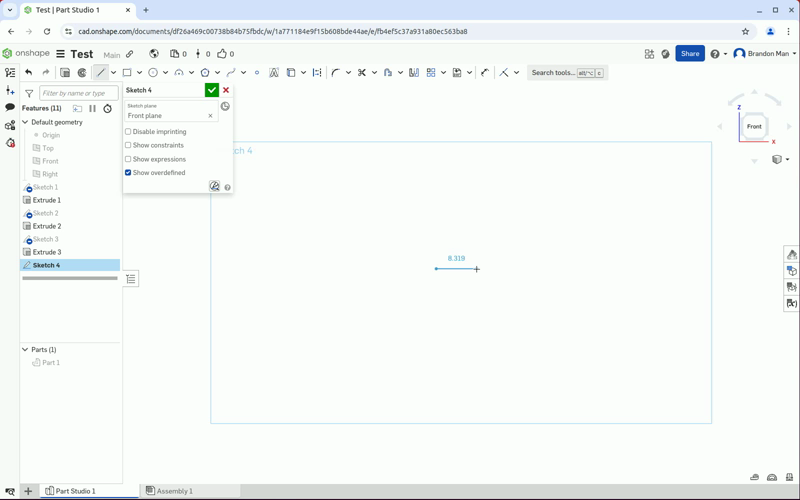
key_down(shift)
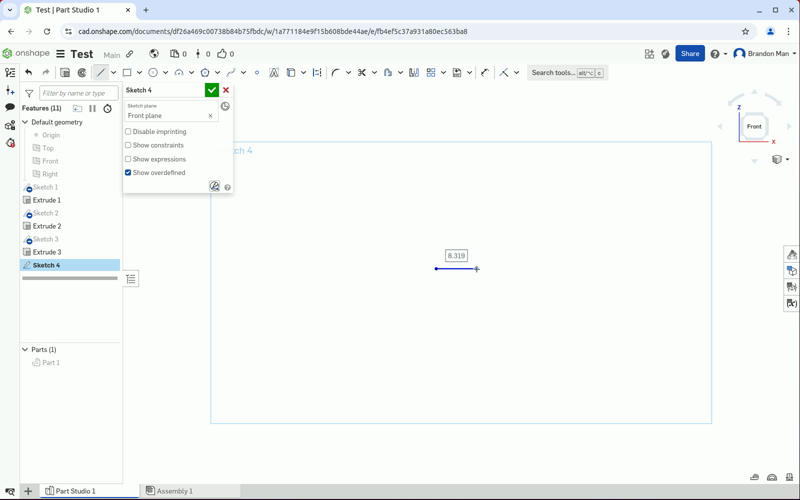
mouse_move(506, 268)
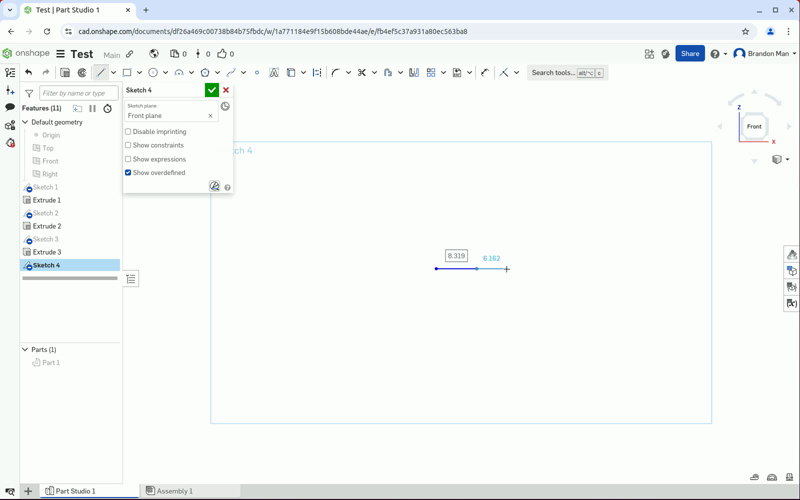
mouse_move(476, 228)
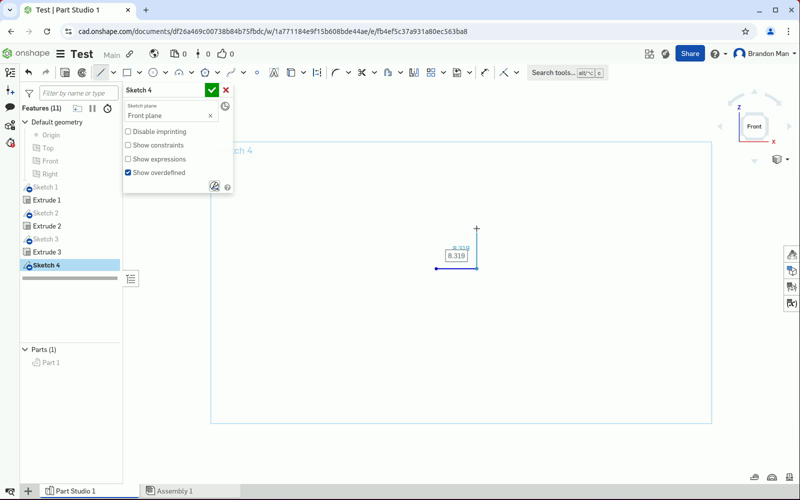
click(476, 228)
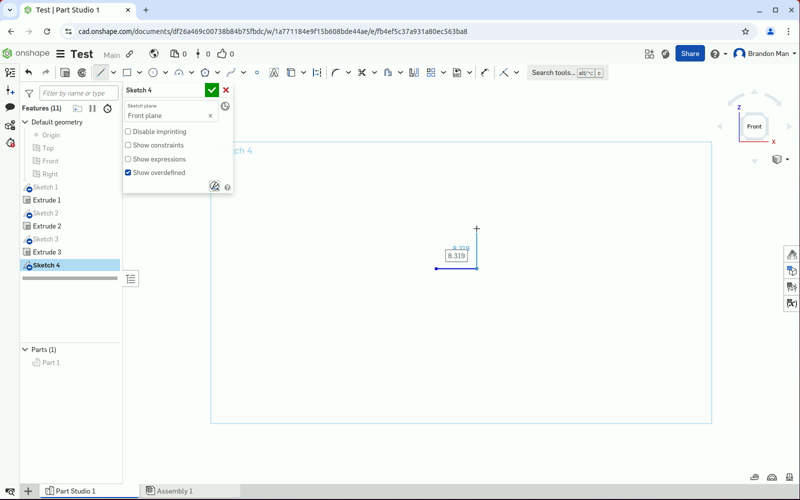
key_up(shift)
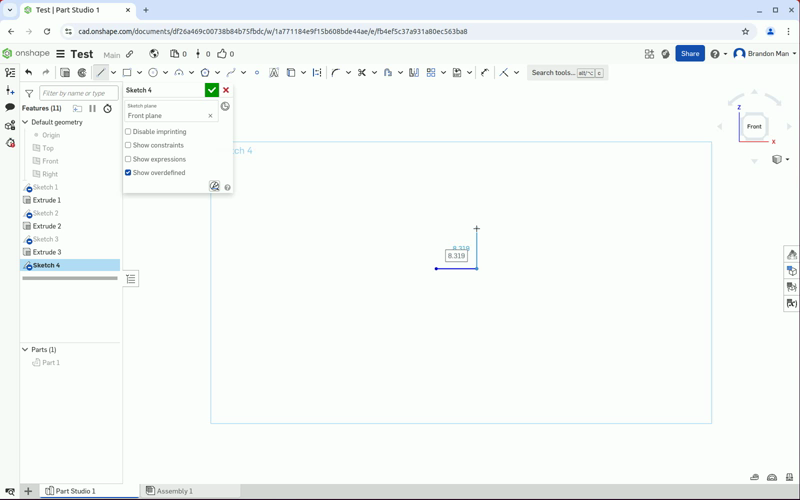
key_down(shift)
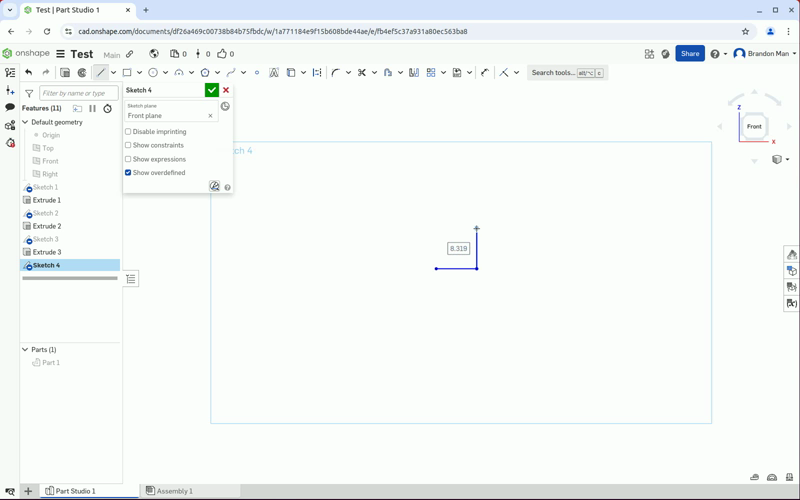
mouse_move(506, 228)
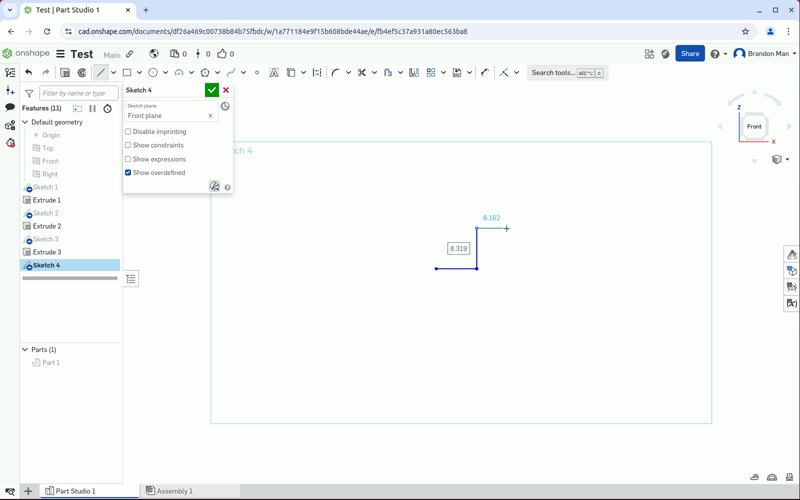
mouse_move(436, 228)
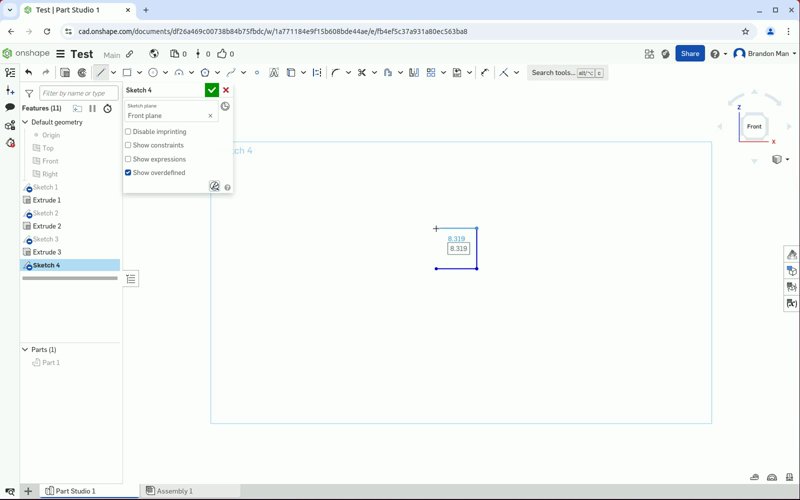
click(436, 228)
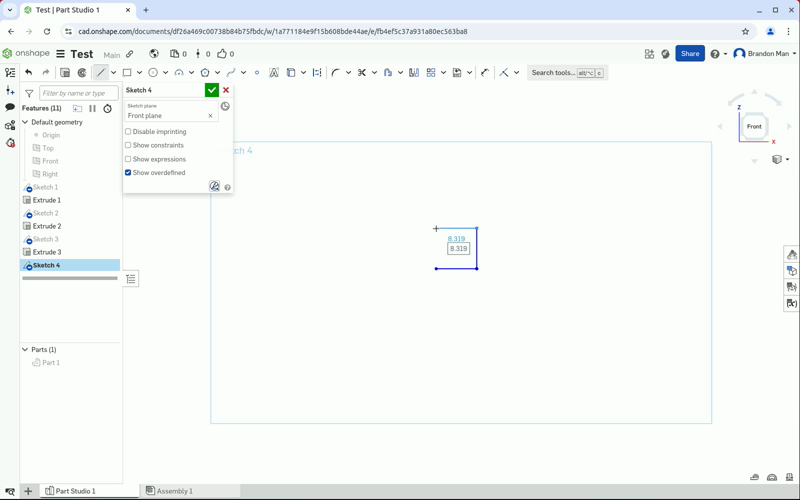
key_up(shift)
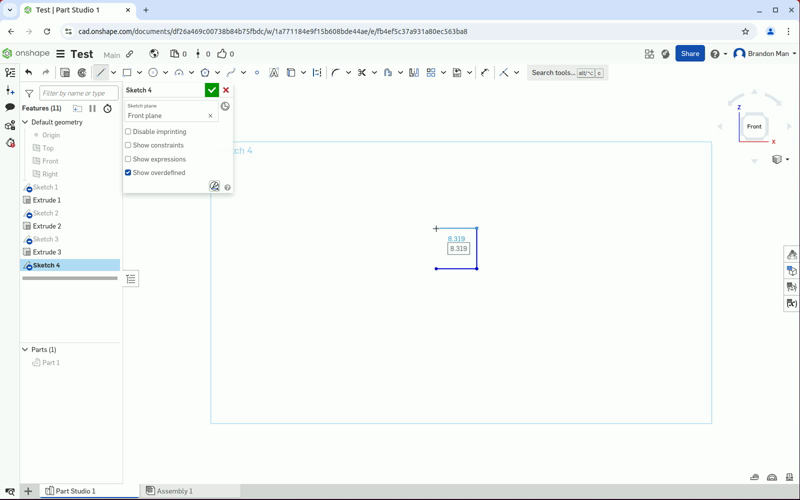
mouse_move(466, 228)
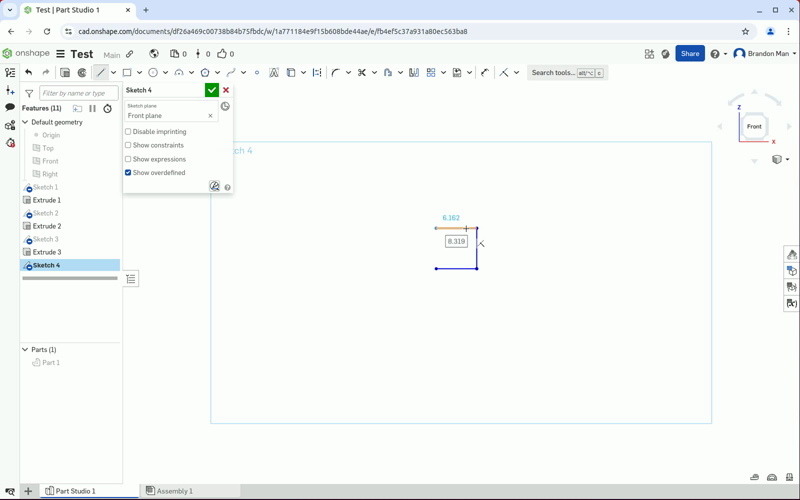
key_down(shift)
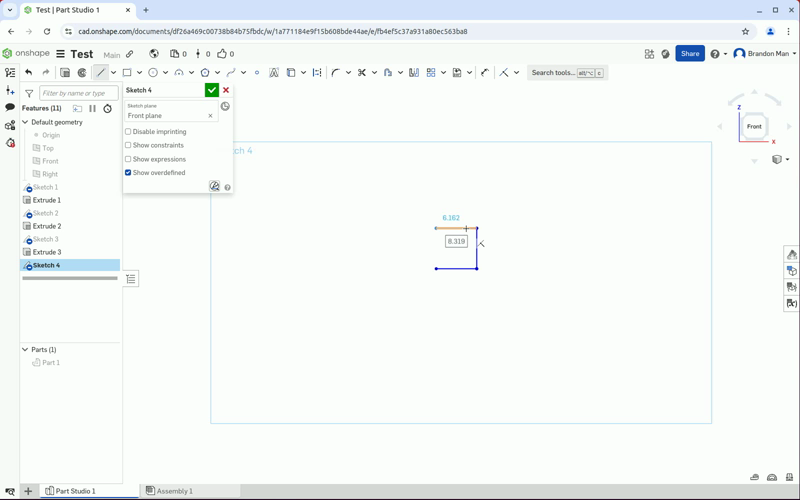
mouse_move(436, 268)
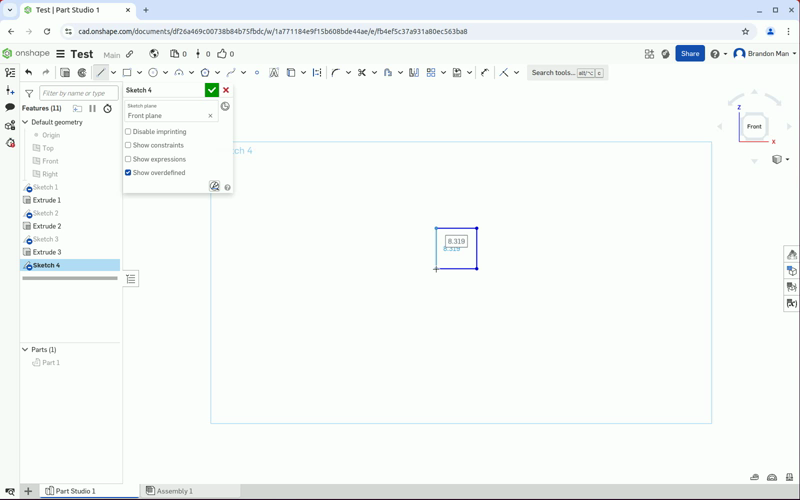
key_up(shift)
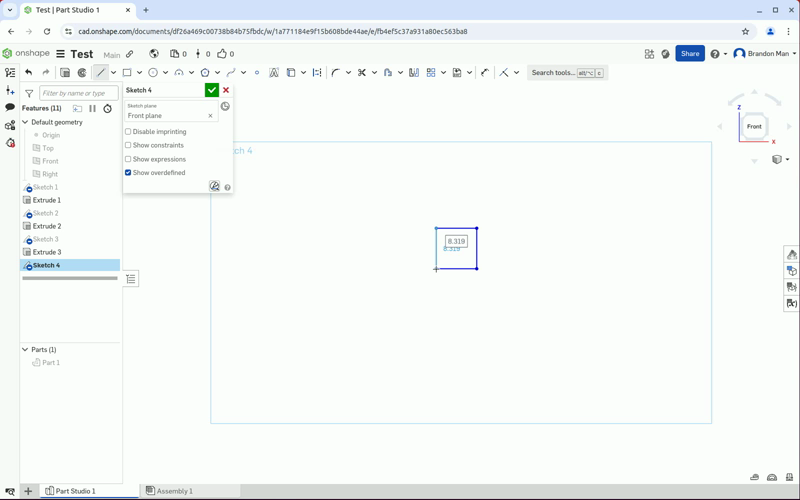
click(436, 268)
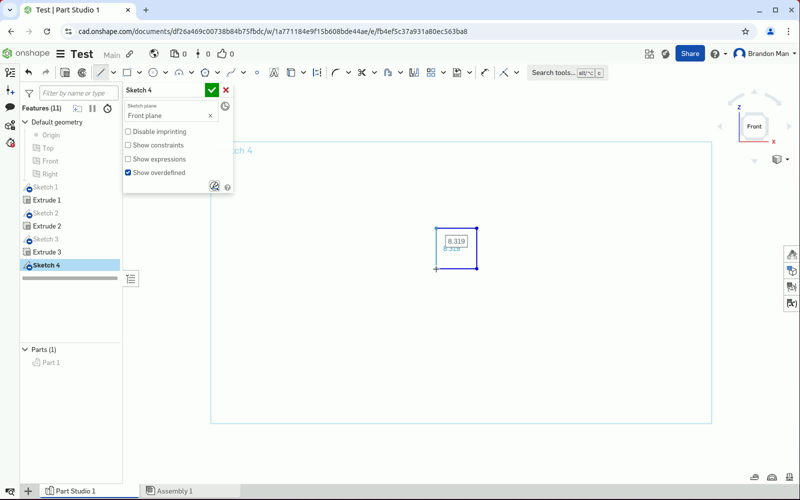
key(esc)
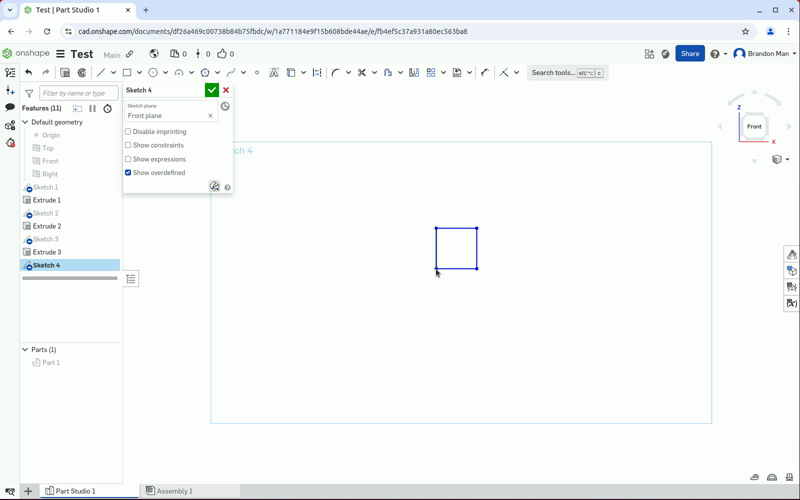
mouse_move(462, 239)
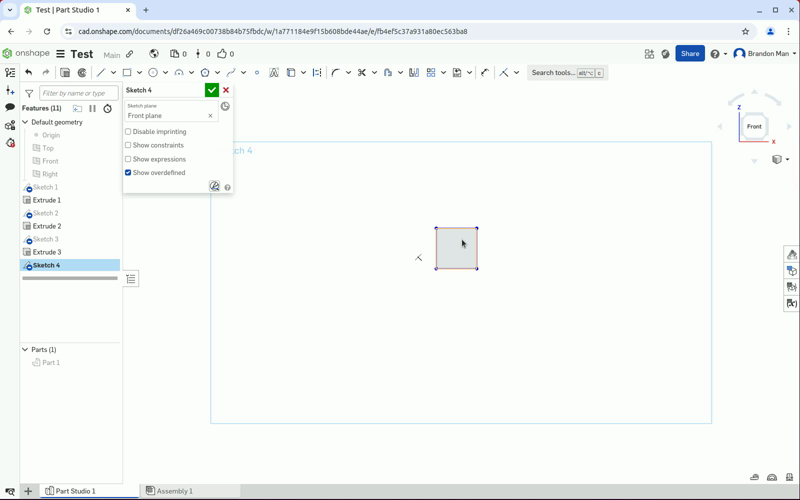
scroll(6)
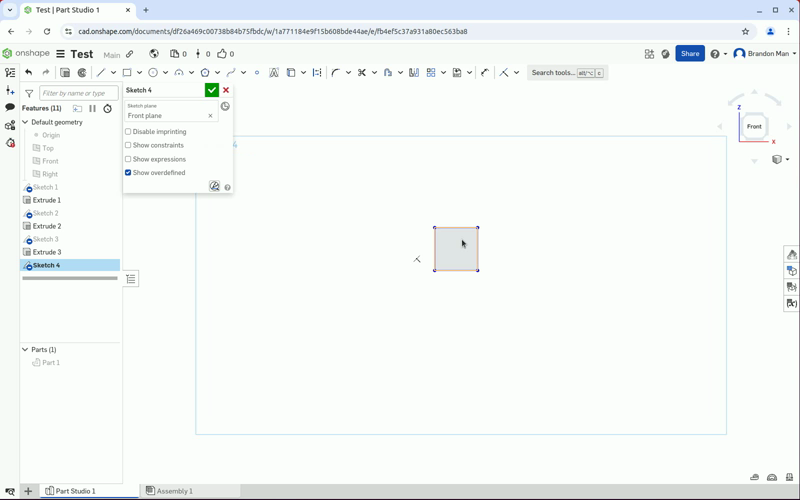
scroll(6)
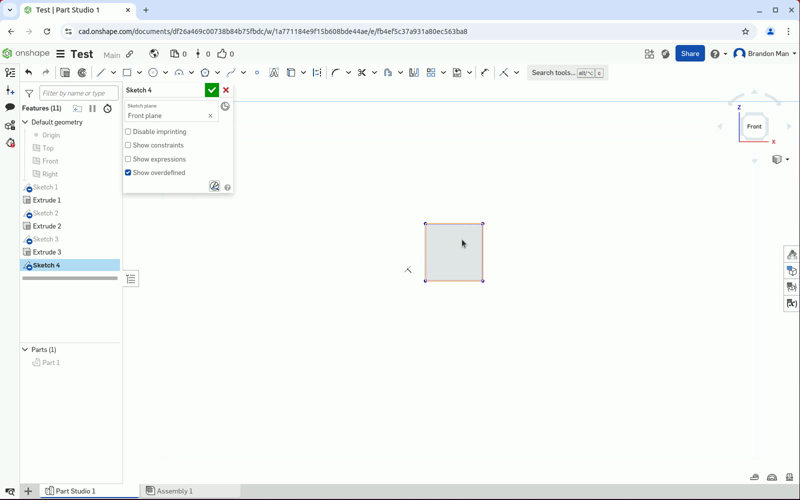
scroll(6)
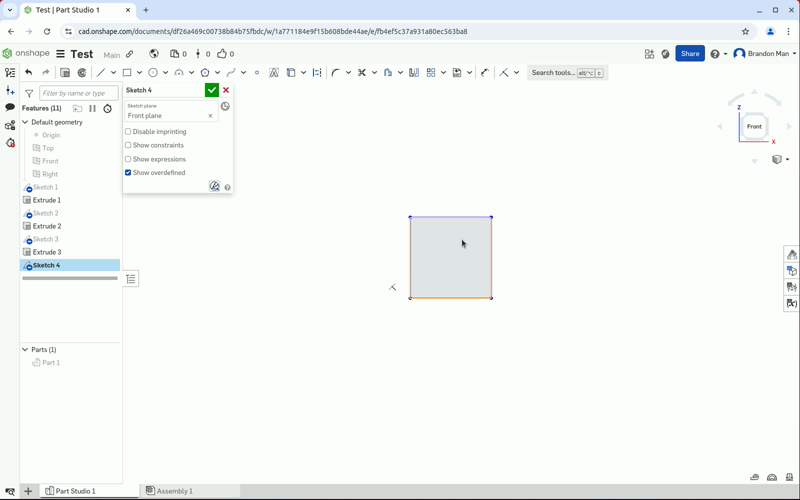
scroll(6)
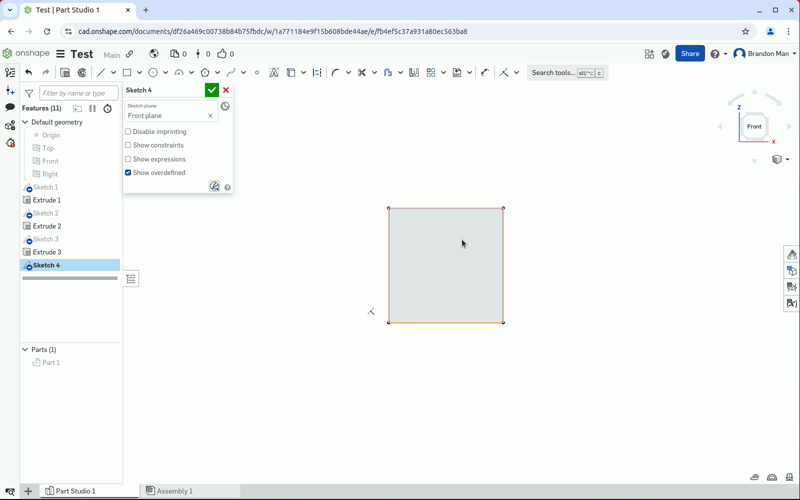
scroll(6)
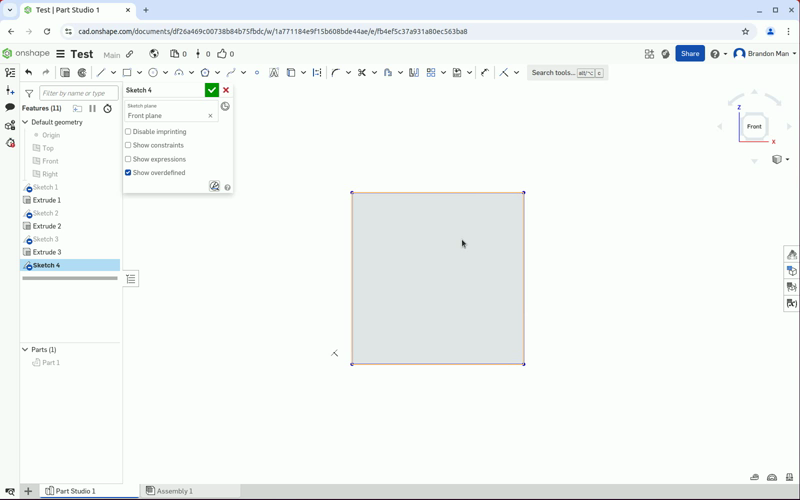
scroll(6)
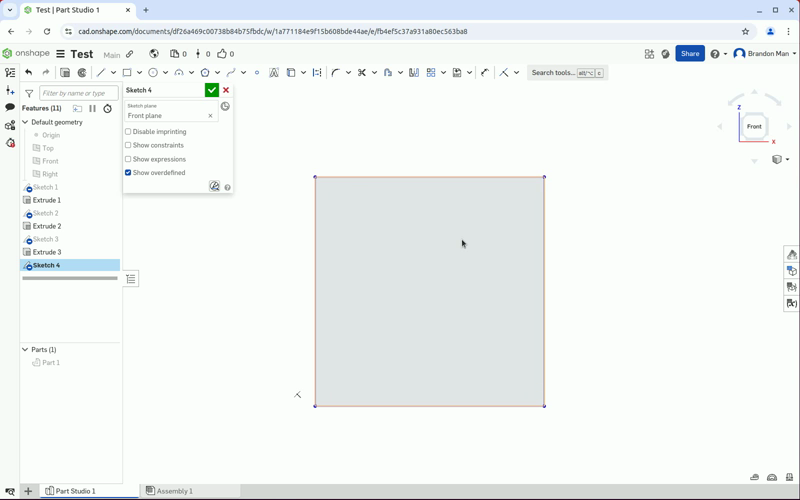
scroll(6)
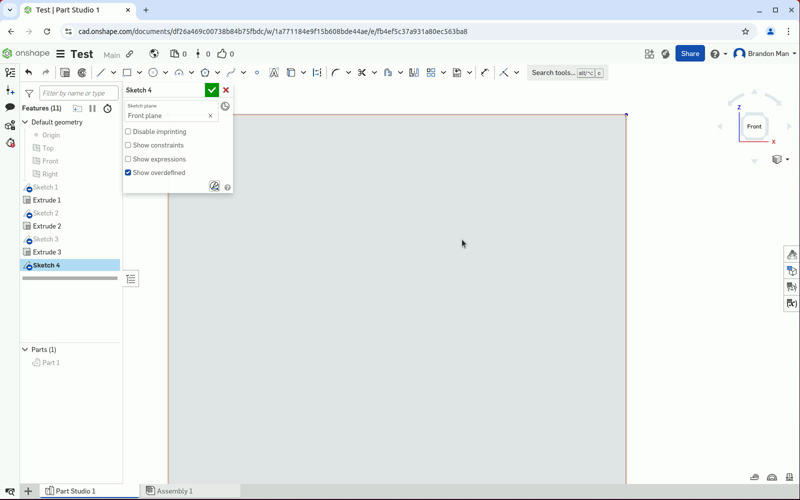
click(462, 239)
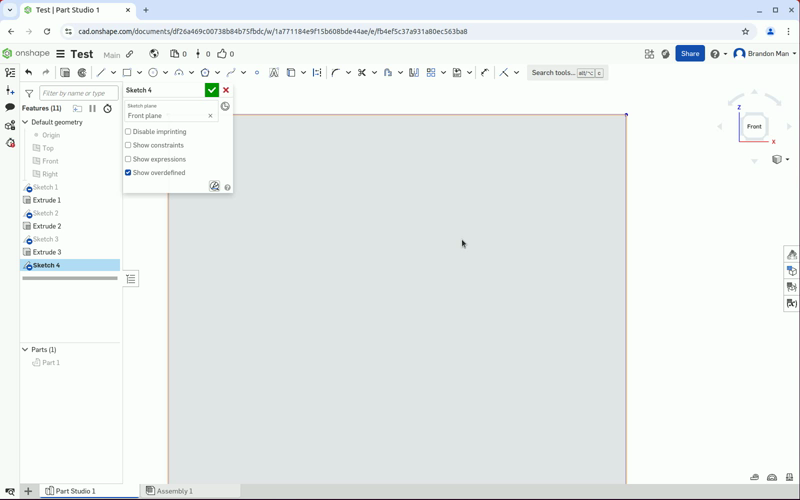
scroll(-6)
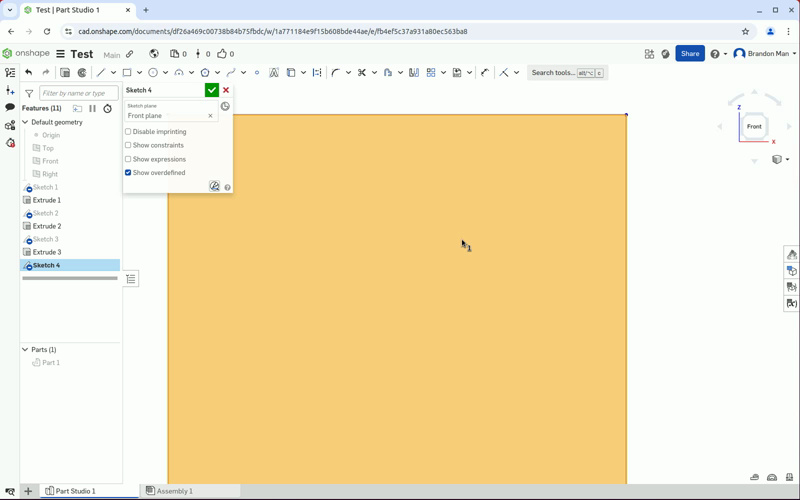
scroll(-6)
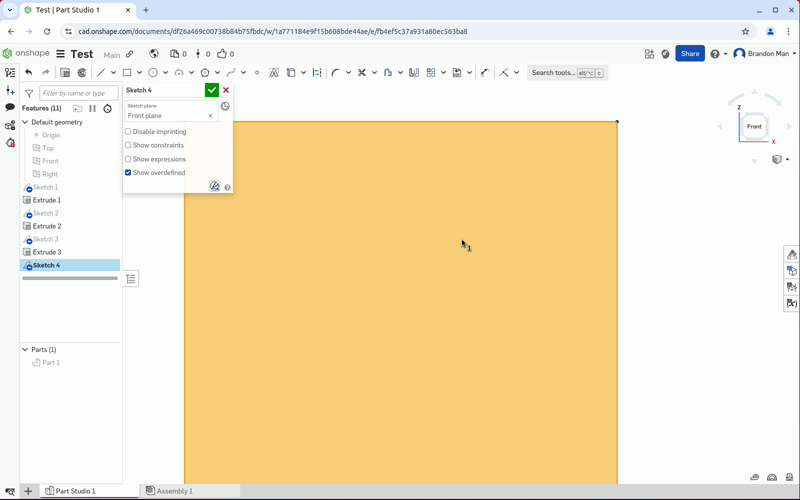
scroll(-6)
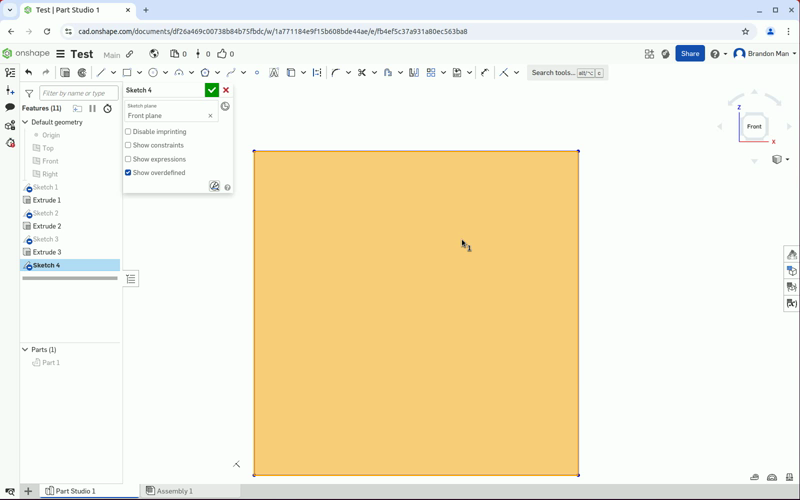
scroll(-6)
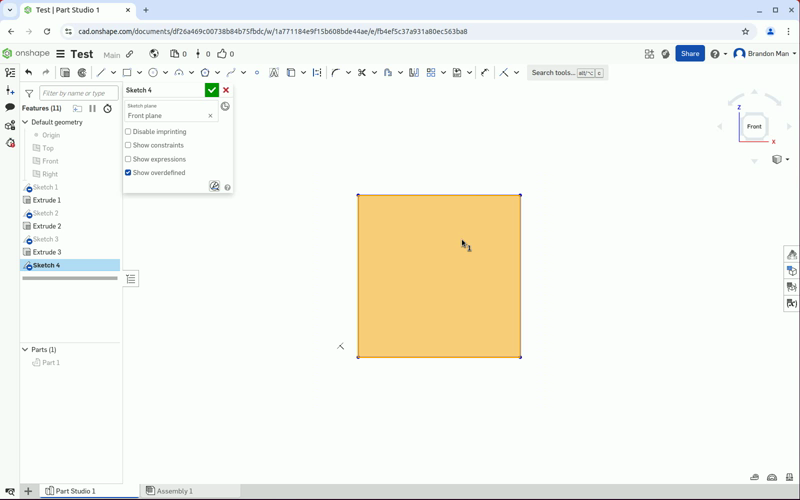
scroll(-6)
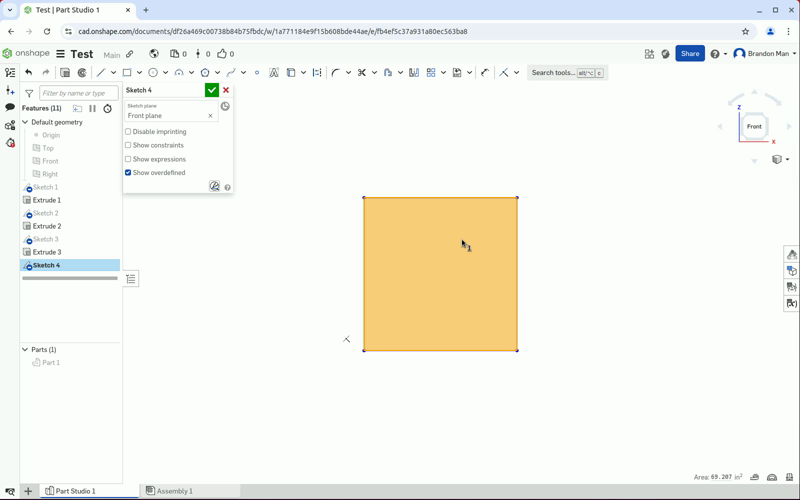
scroll(-6)
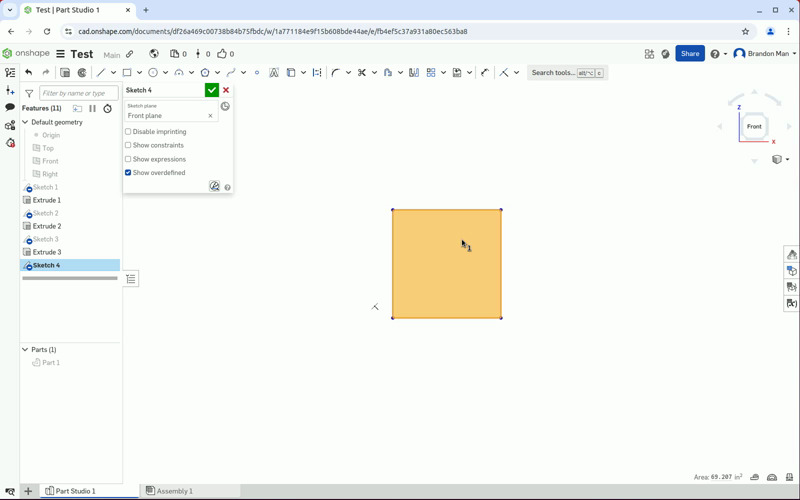
scroll(-6)
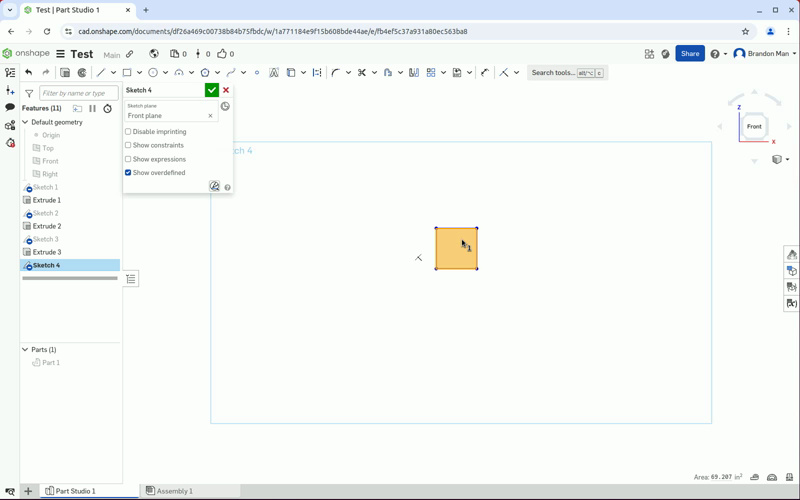
mouse_move(73, 352)
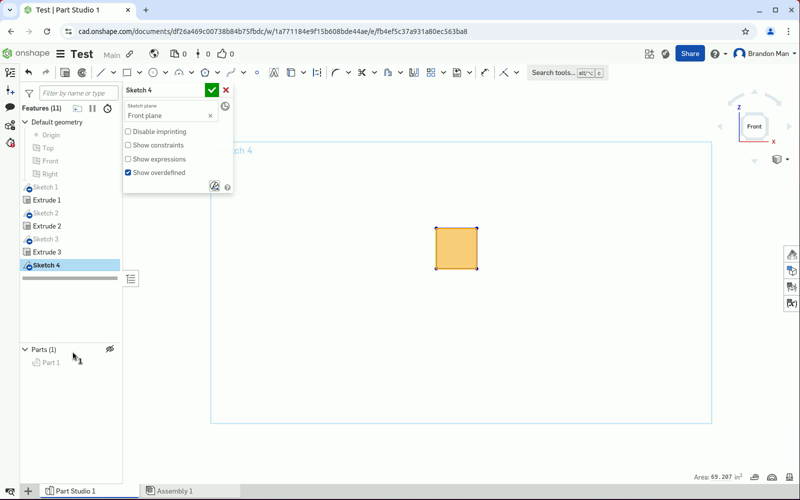
key(shift+y)
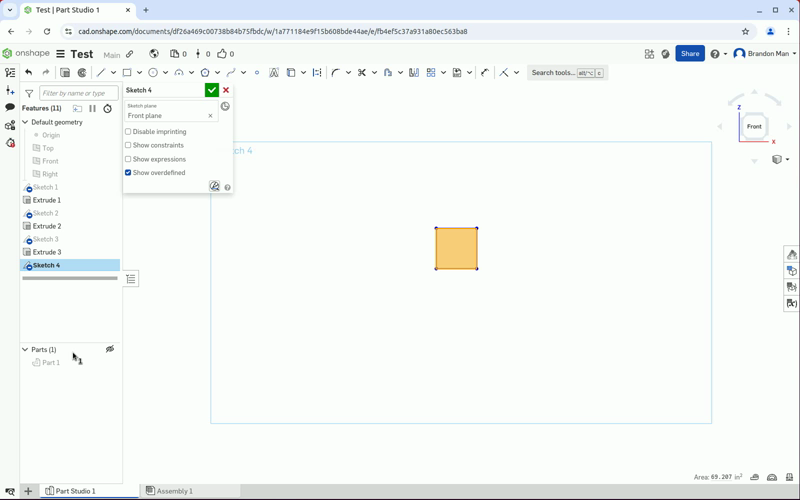
key(shift+e)
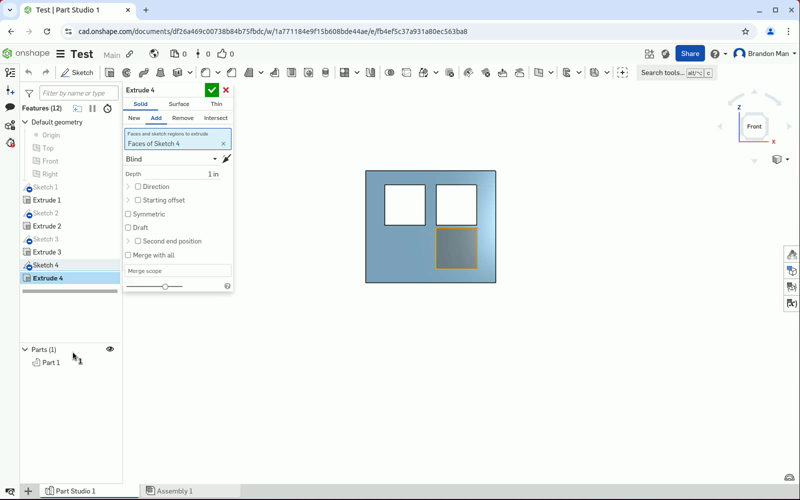
mouse_move(143, 106)
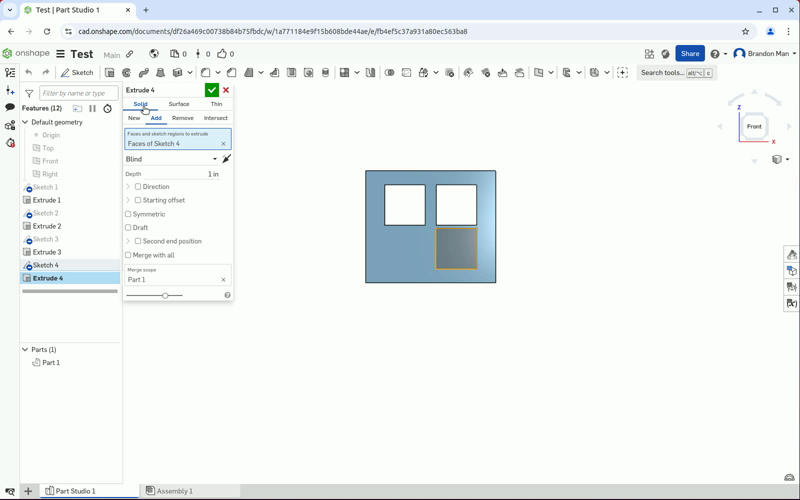
click(143, 106)
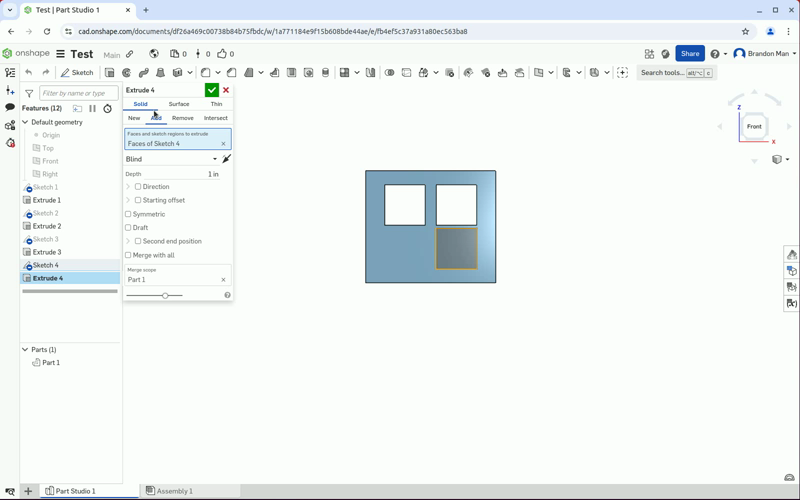
mouse_move(186, 120)
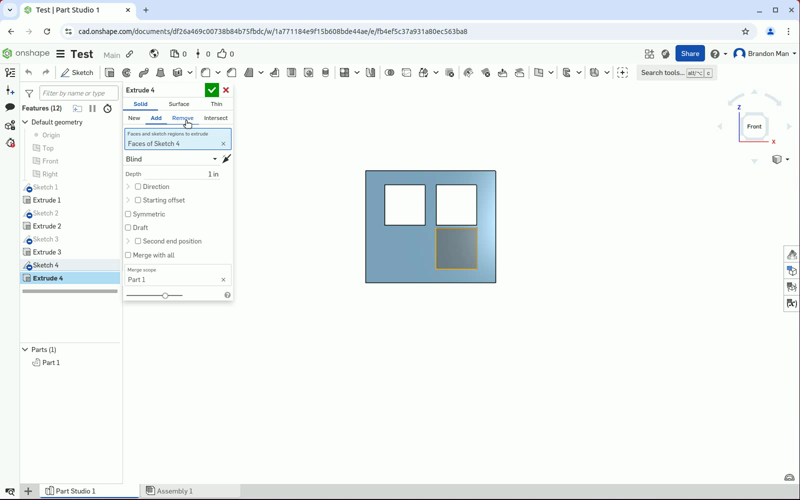
click(186, 120)
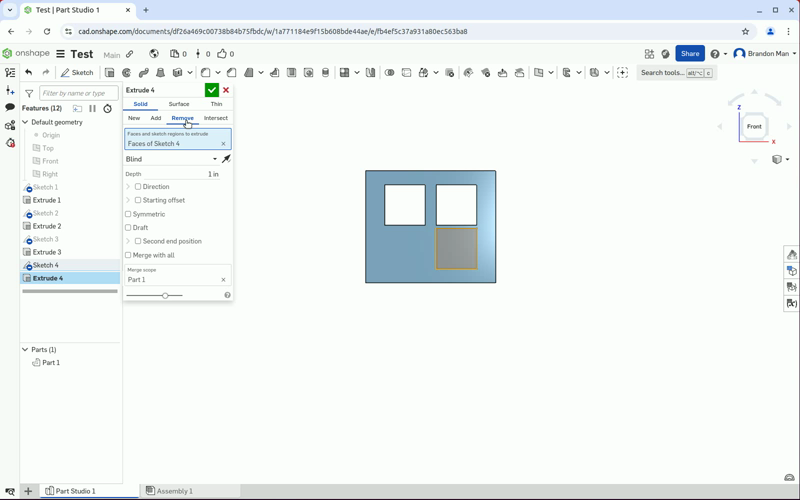
key(tab, 4)
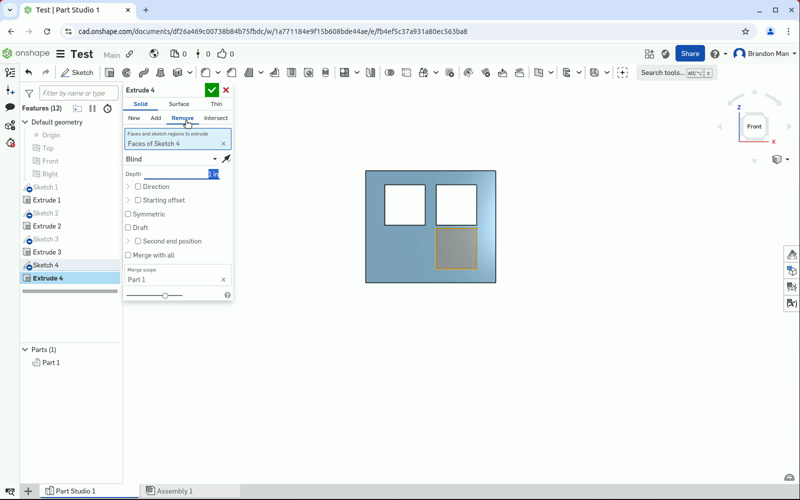
text(0.241)
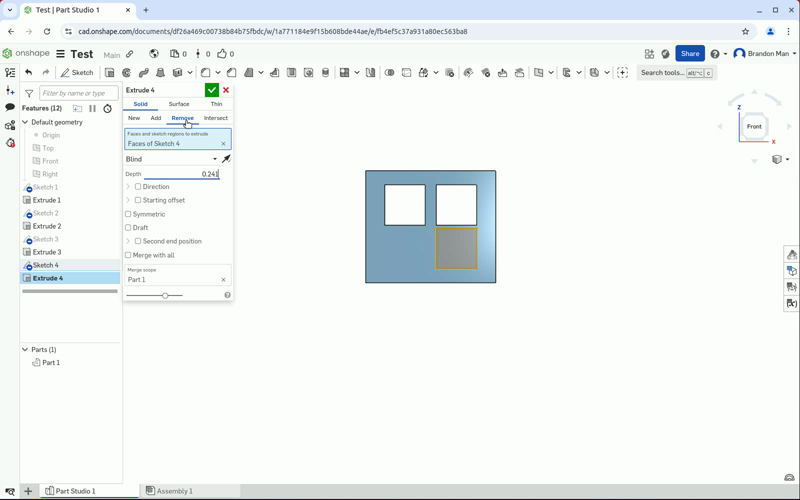
key(tab, 6)
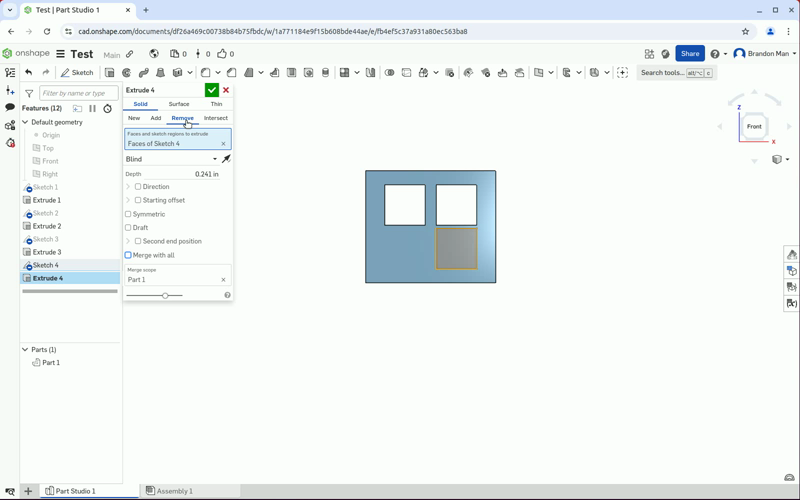
key(space)
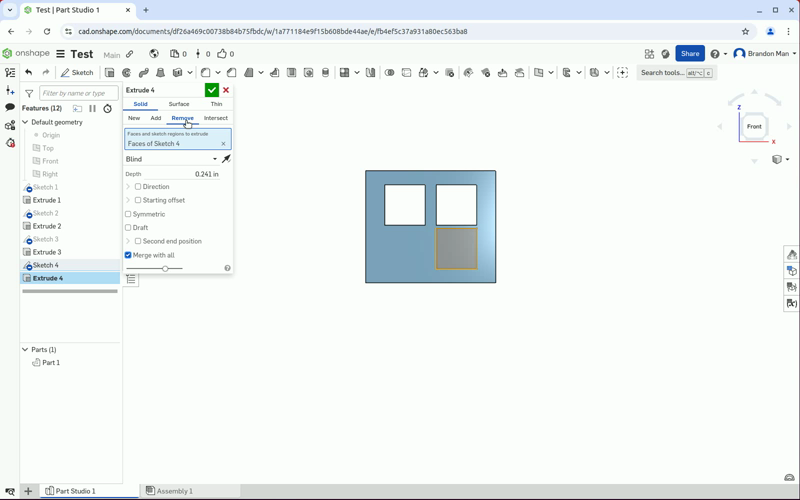
key(enter)
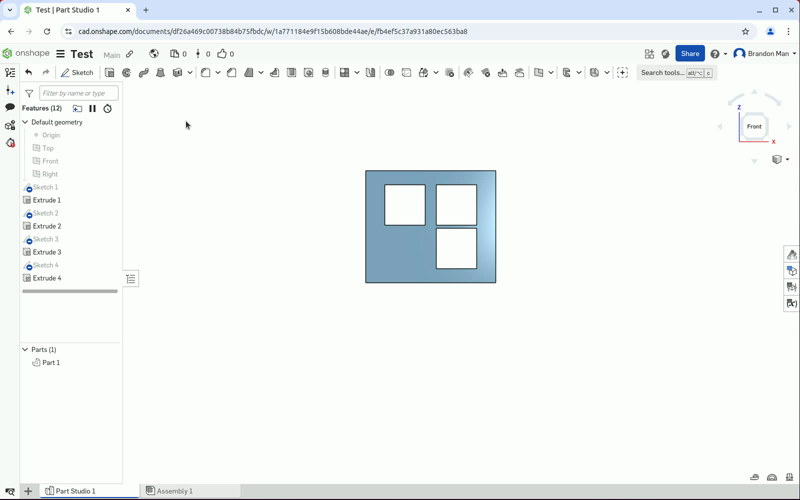
key(shift+h)
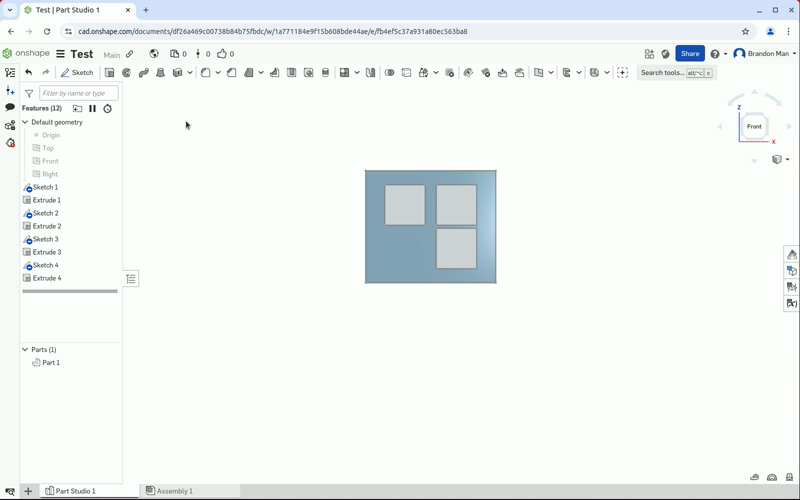
key(shift+h)
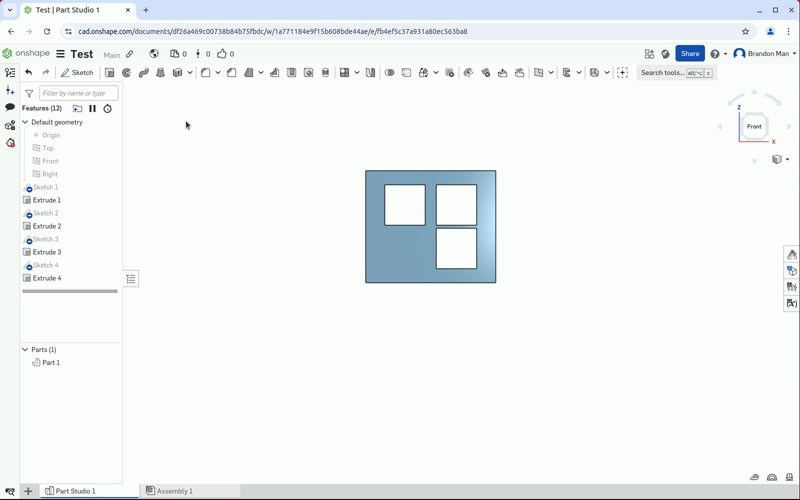
mouse_move(73, 189)
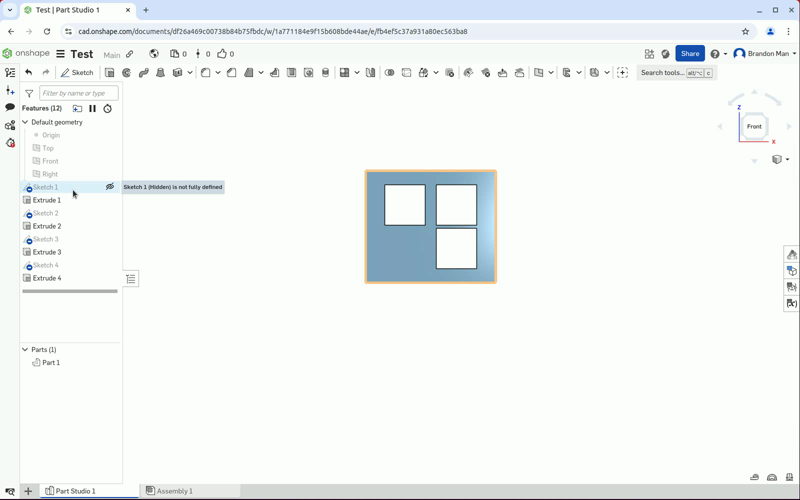
click(73, 189)
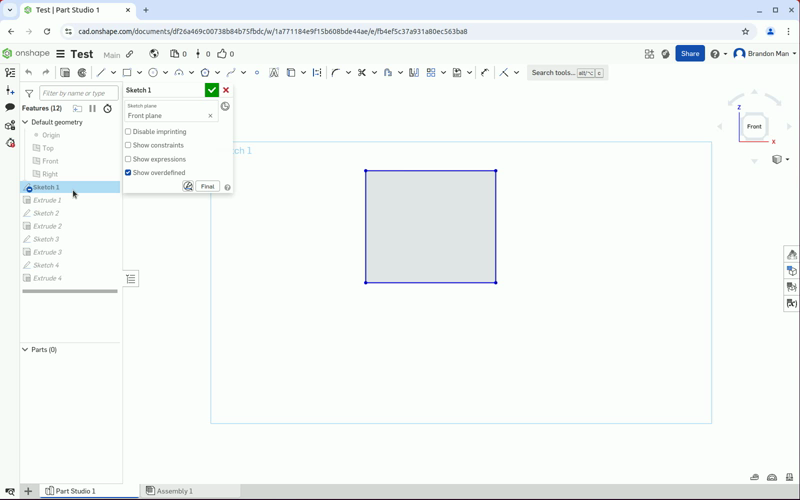
mouse_move(229, 92)
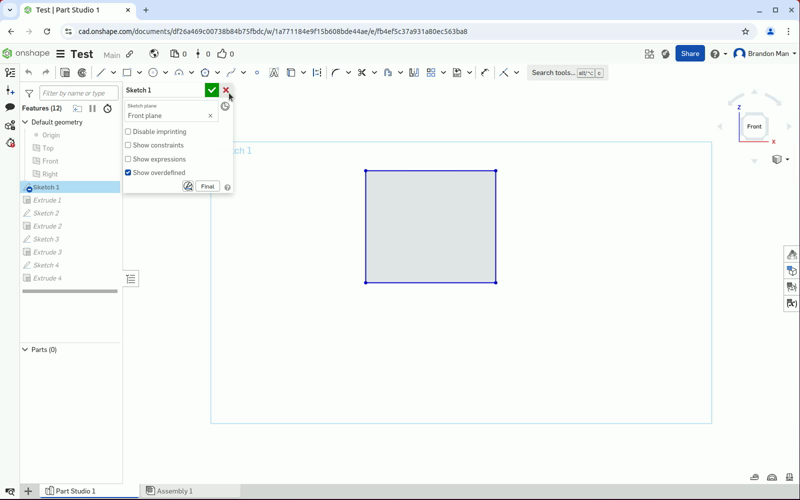
click(229, 92)
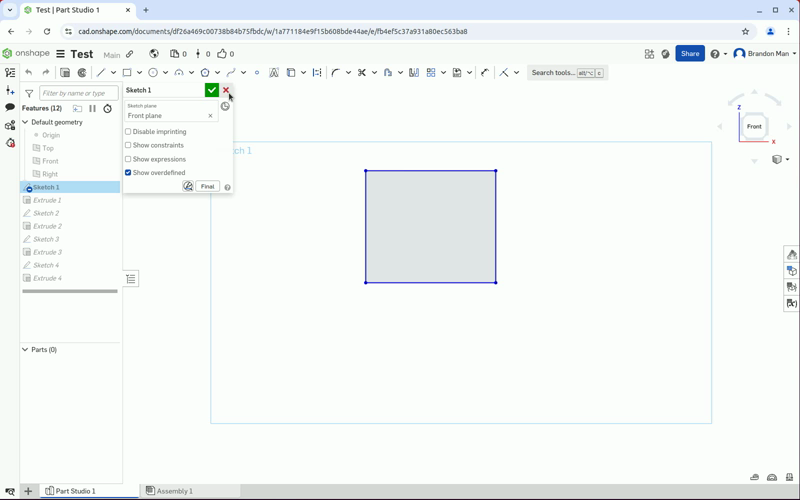
key(shift+s)
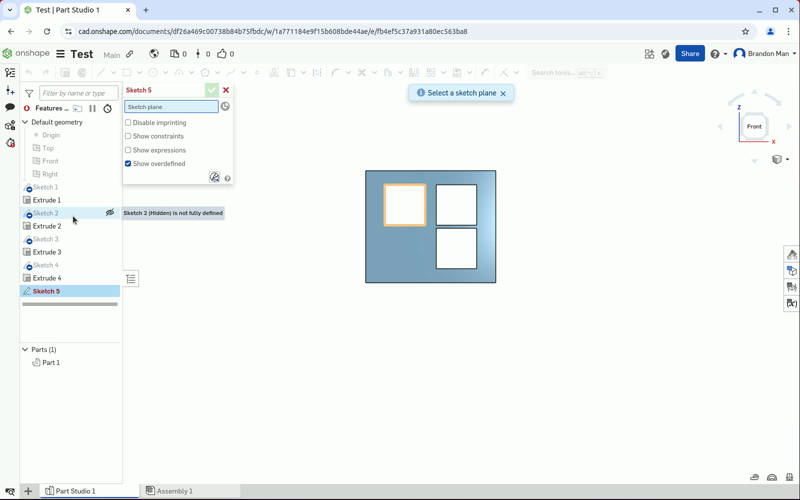
scroll(3)
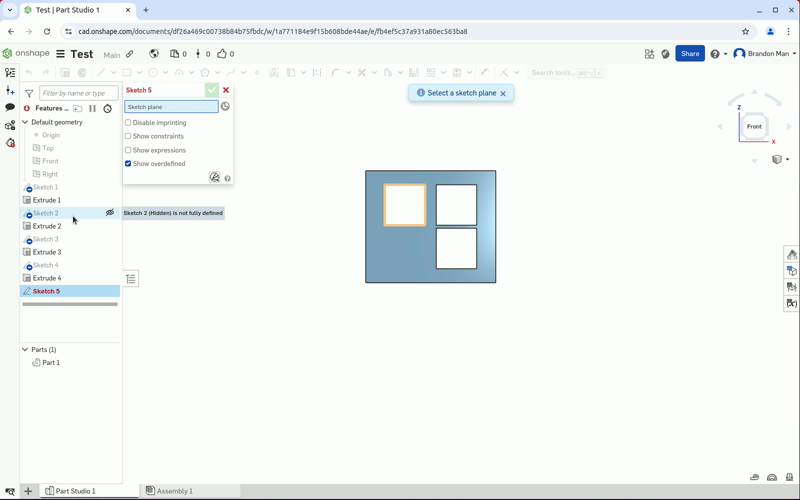
mouse_move(73, 163)
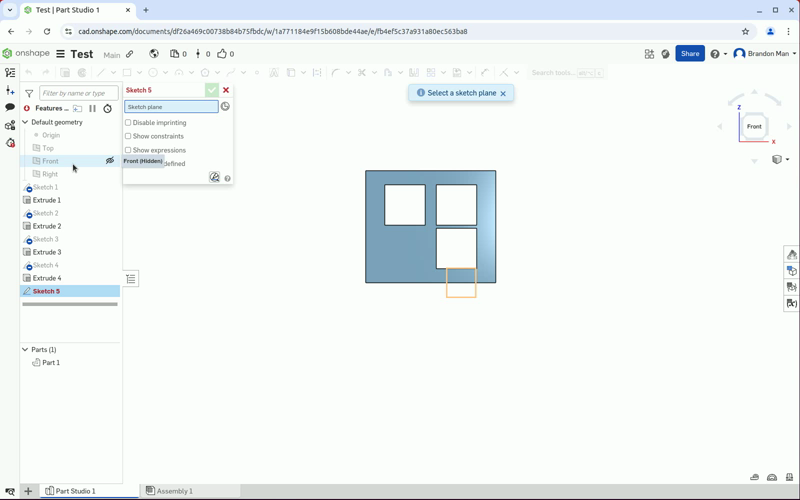
click(73, 163)
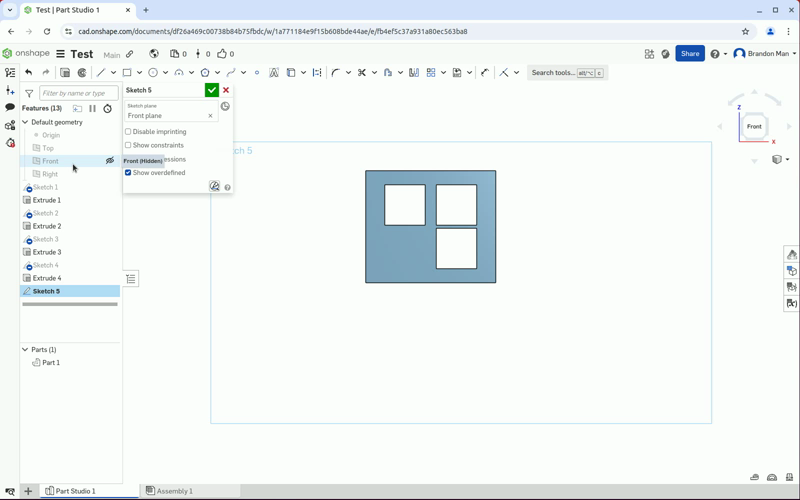
mouse_move(73, 352)
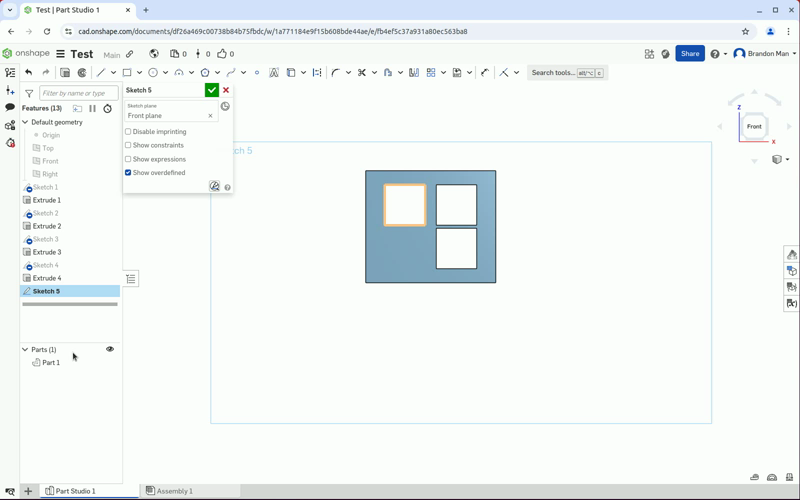
key(y)
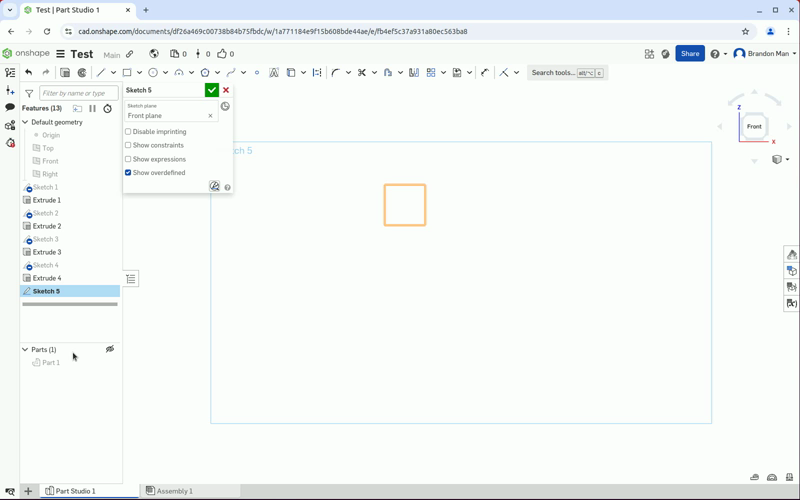
key(l)
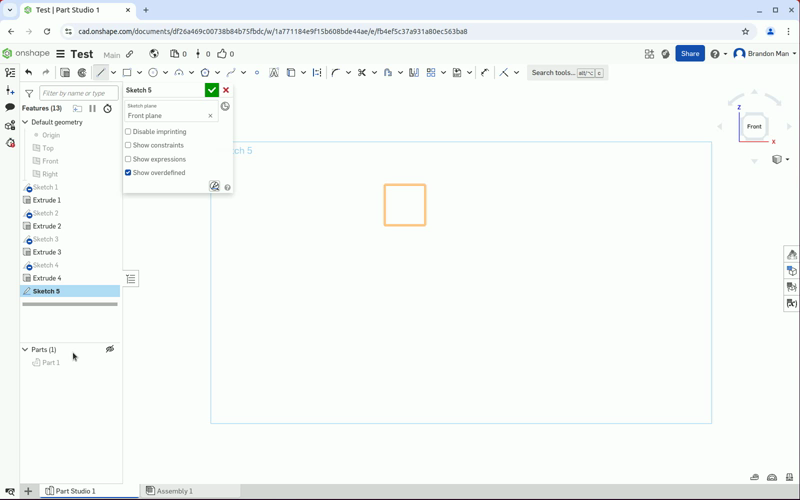
key_down(shift)
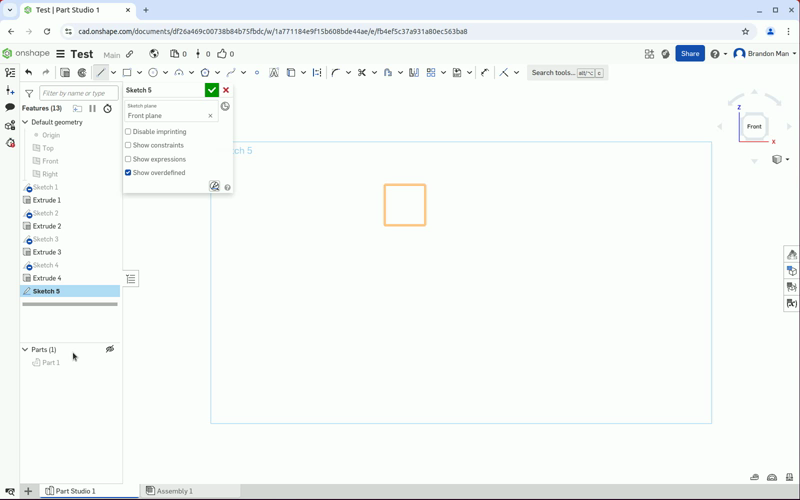
mouse_move(384, 268)
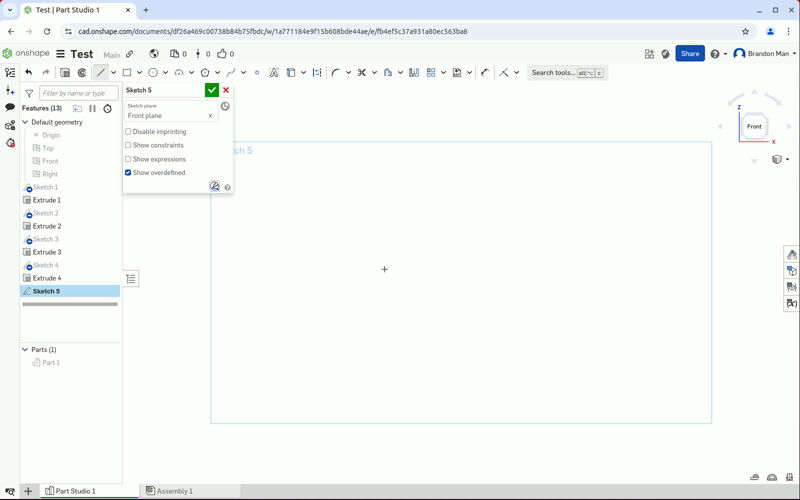
click(384, 268)
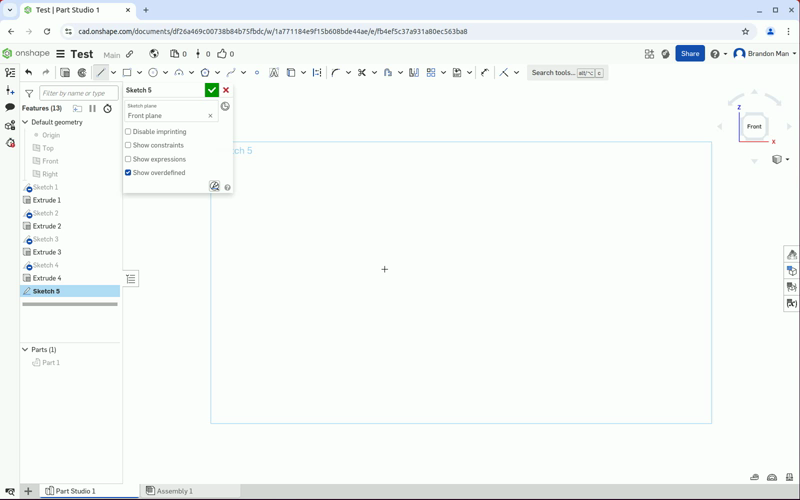
key_up(shift)
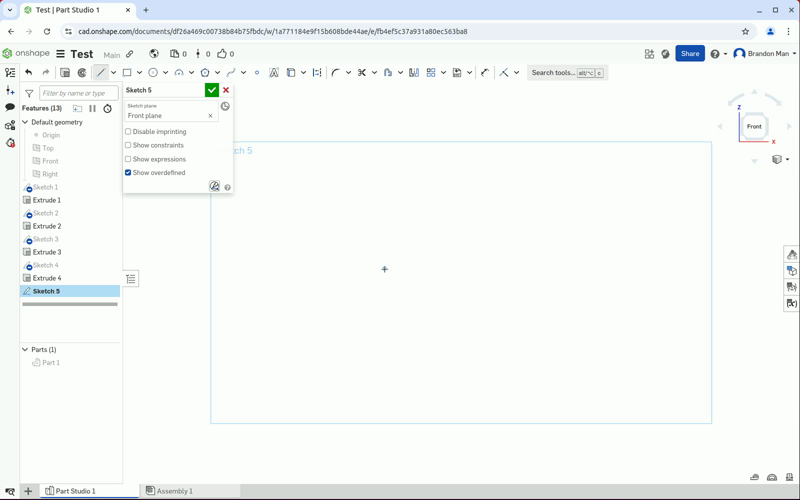
key_down(shift)
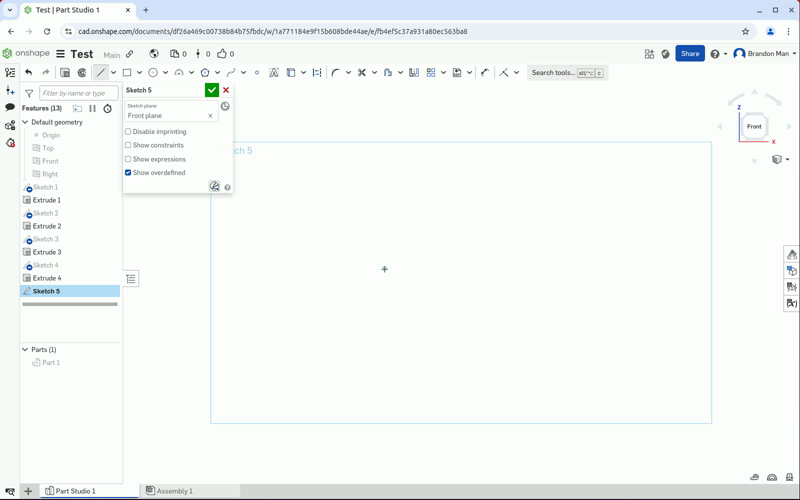
mouse_move(414, 268)
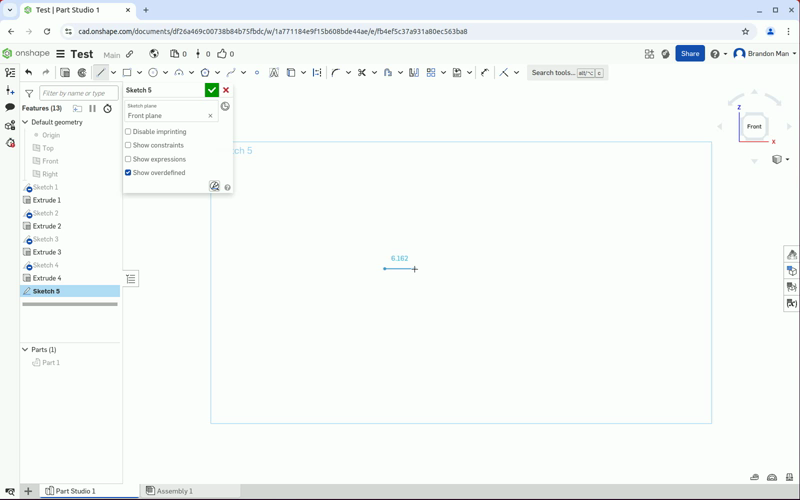
mouse_move(425, 268)
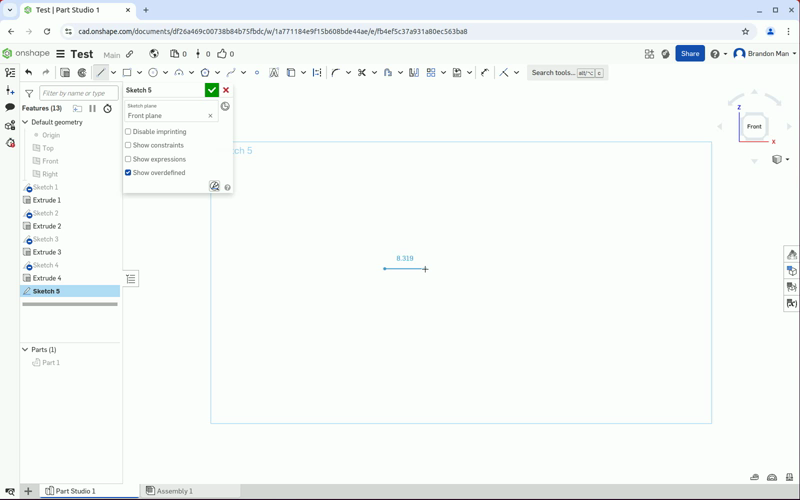
click(425, 268)
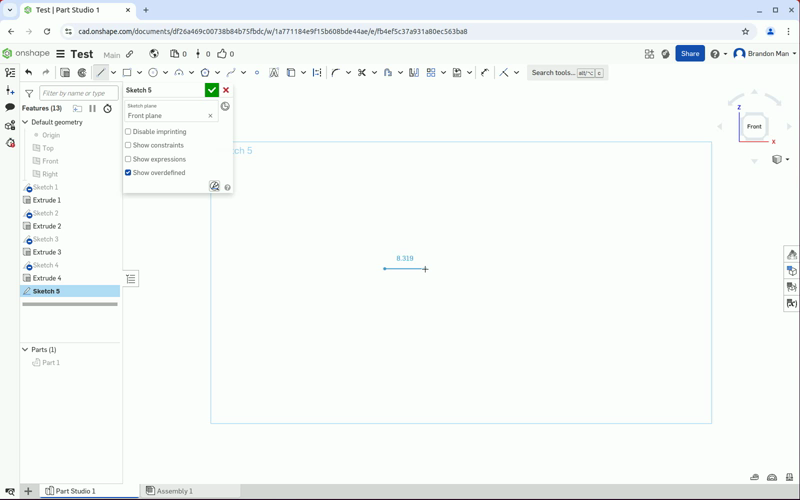
key_up(shift)
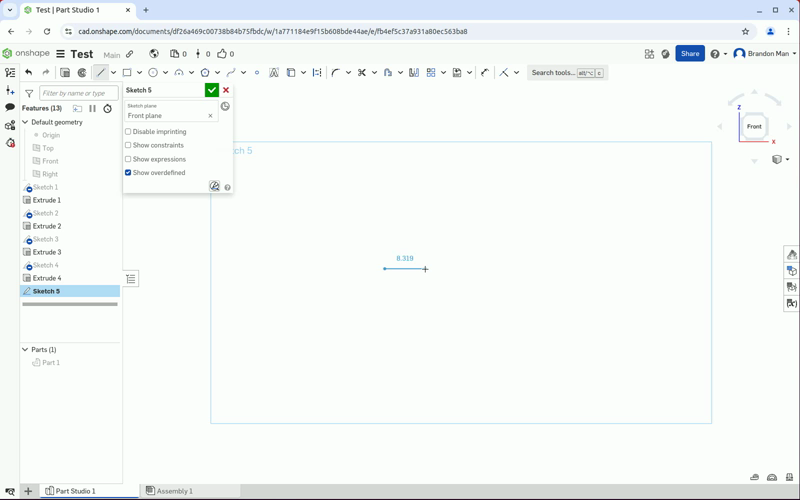
key_down(shift)
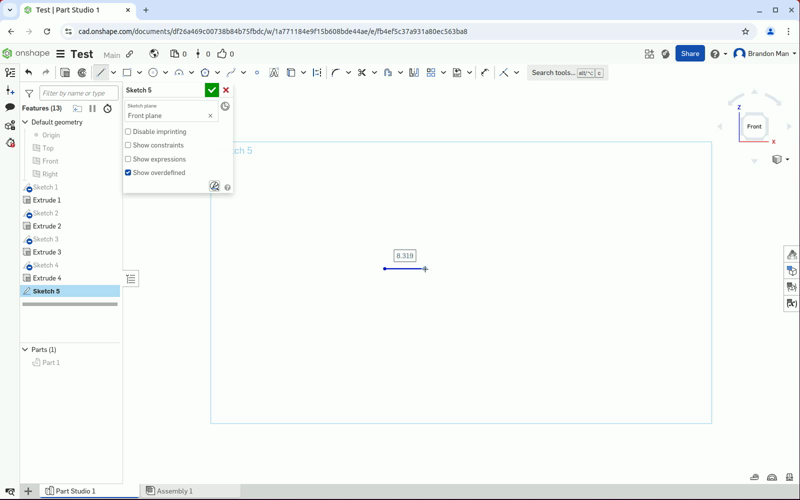
mouse_move(455, 268)
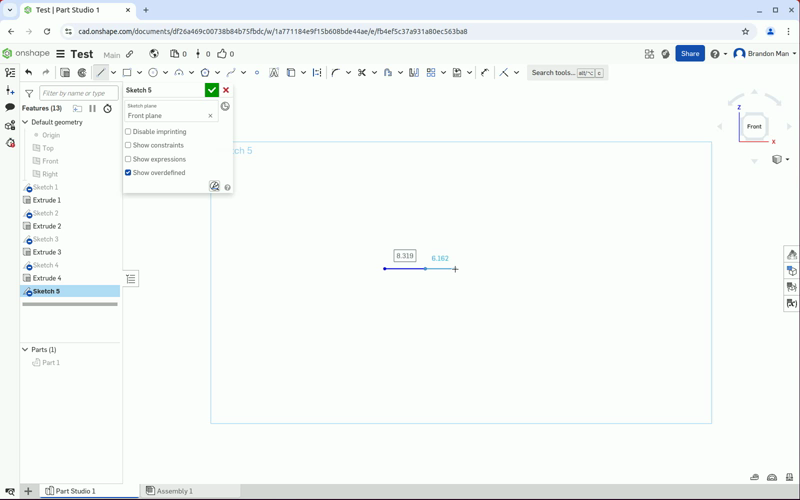
mouse_move(425, 228)
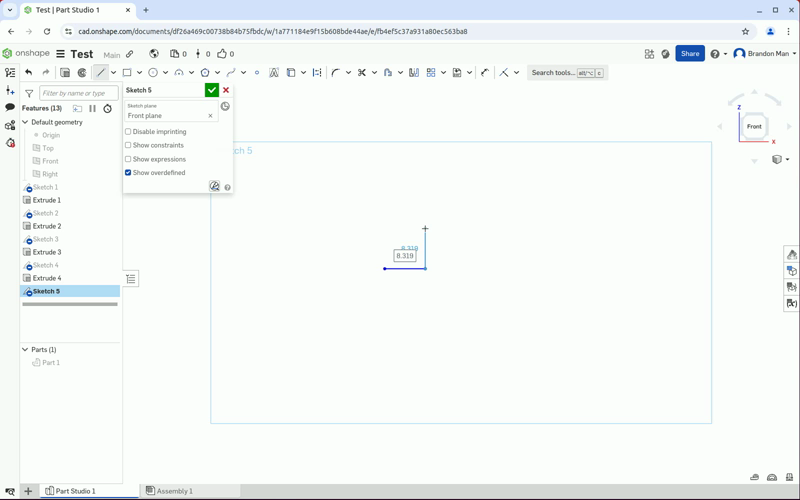
click(425, 228)
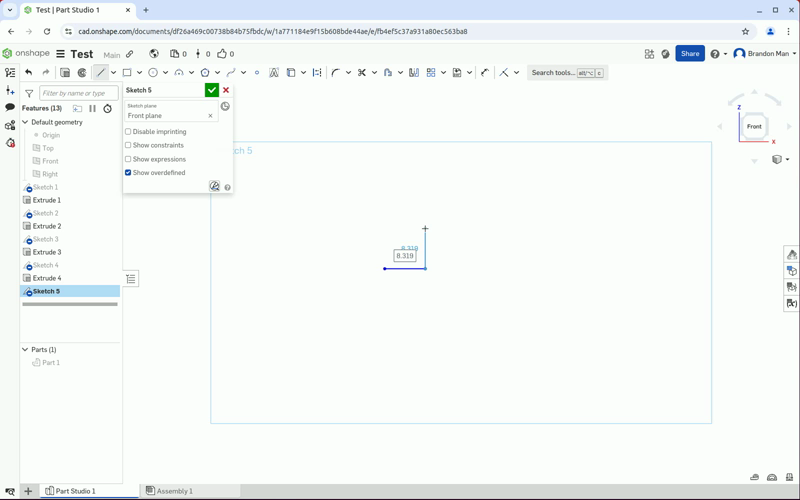
key_up(shift)
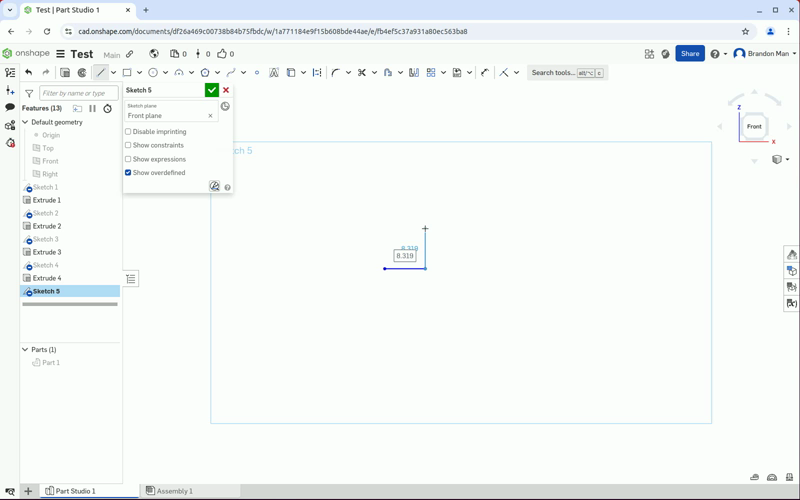
key_down(shift)
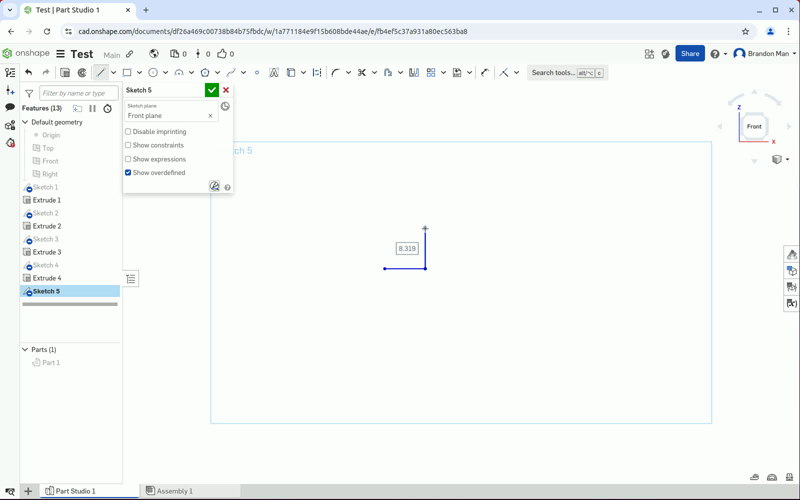
mouse_move(455, 228)
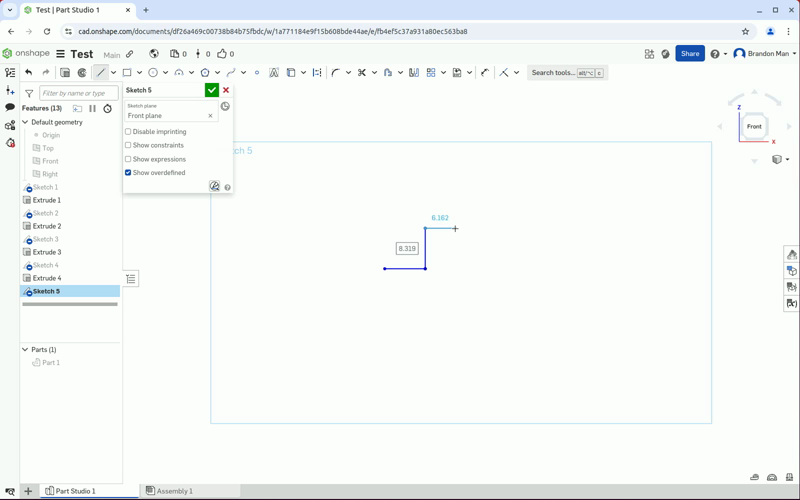
mouse_move(384, 228)
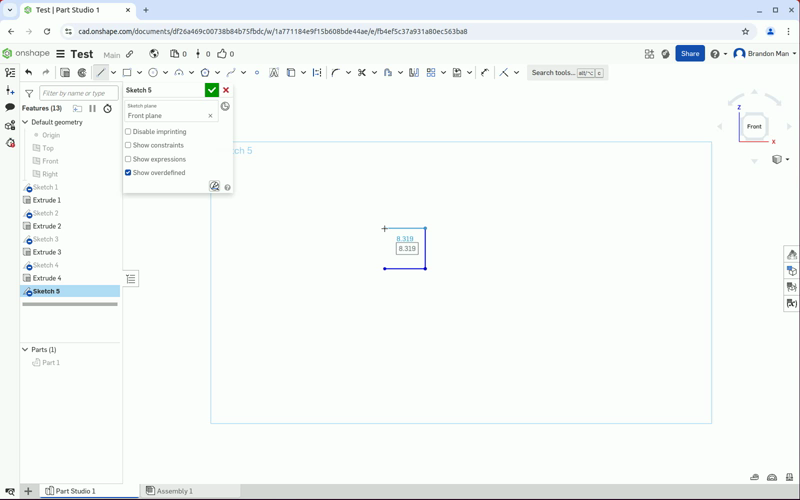
click(384, 228)
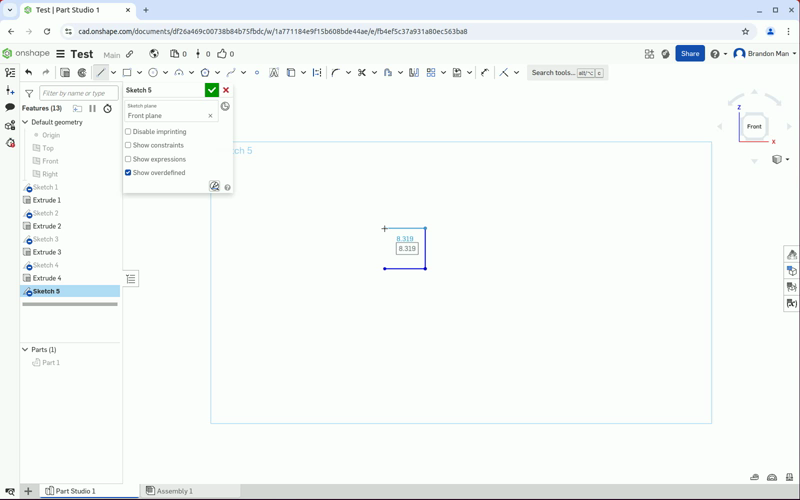
key_up(shift)
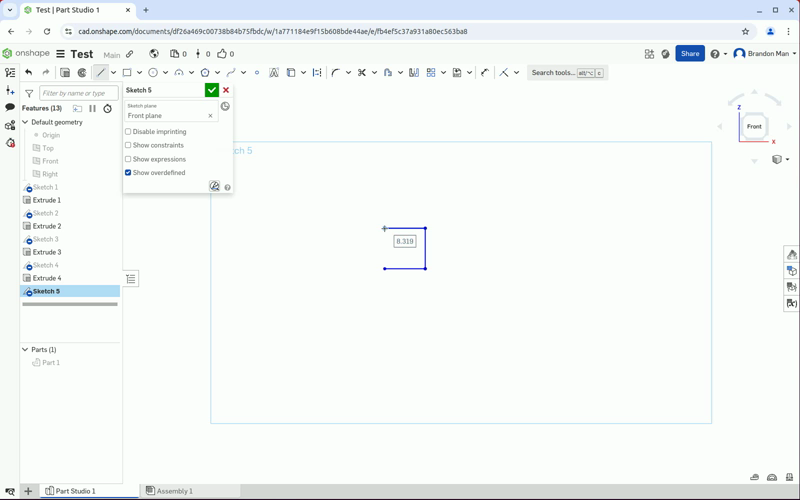
mouse_move(414, 228)
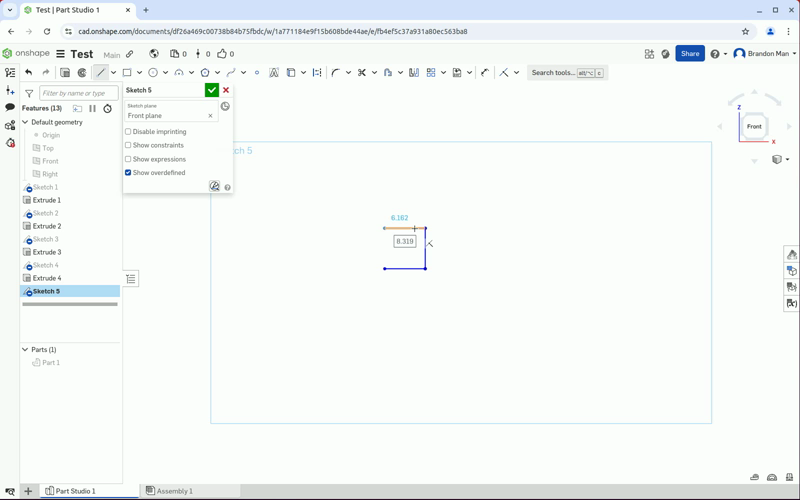
key_down(shift)
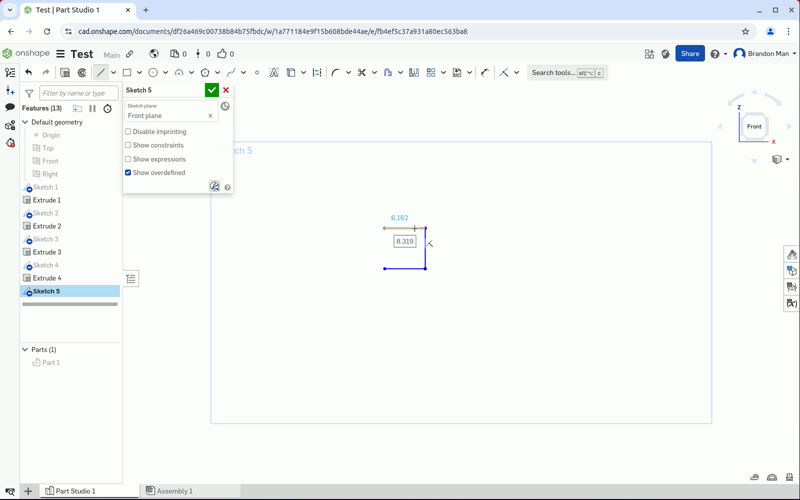
mouse_move(384, 268)
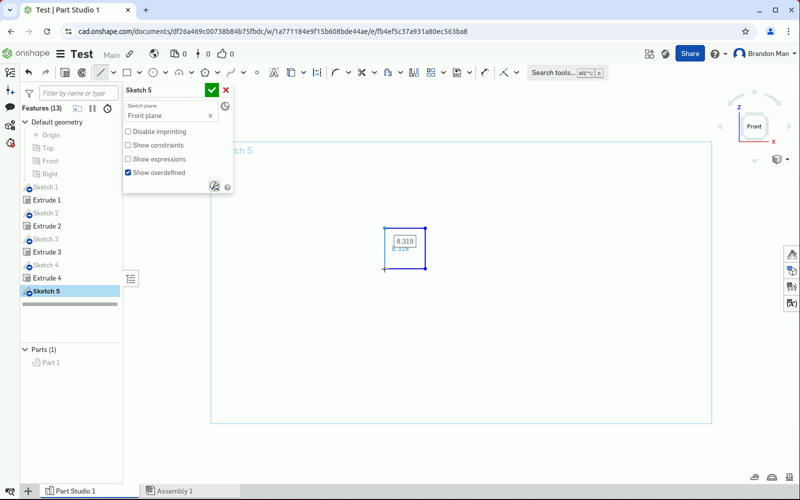
key_up(shift)
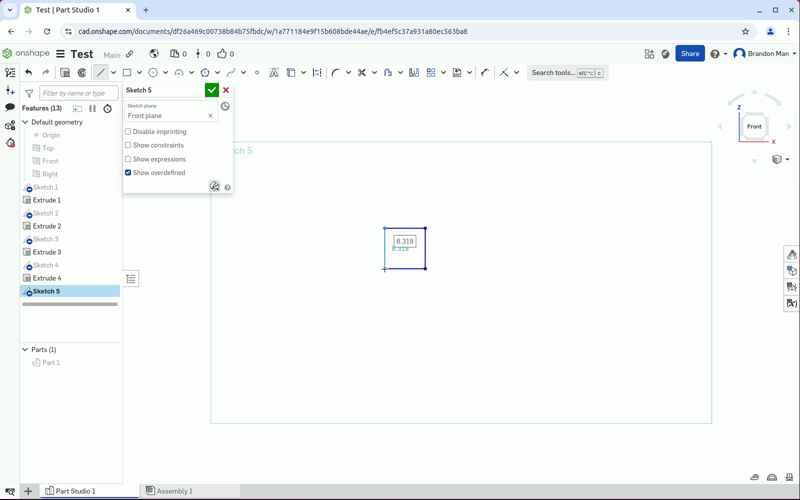
click(384, 268)
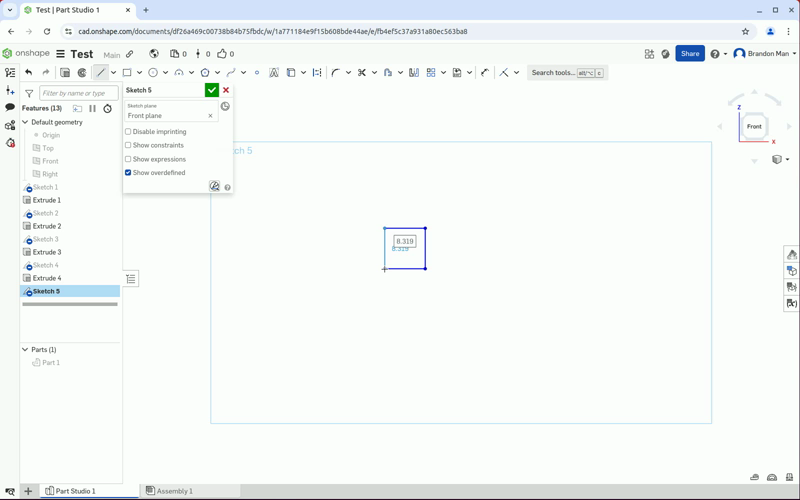
key(esc)
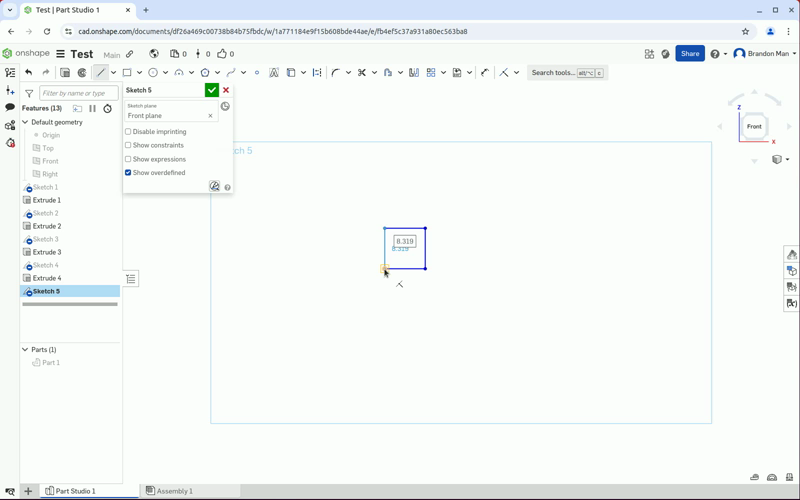
mouse_move(414, 233)
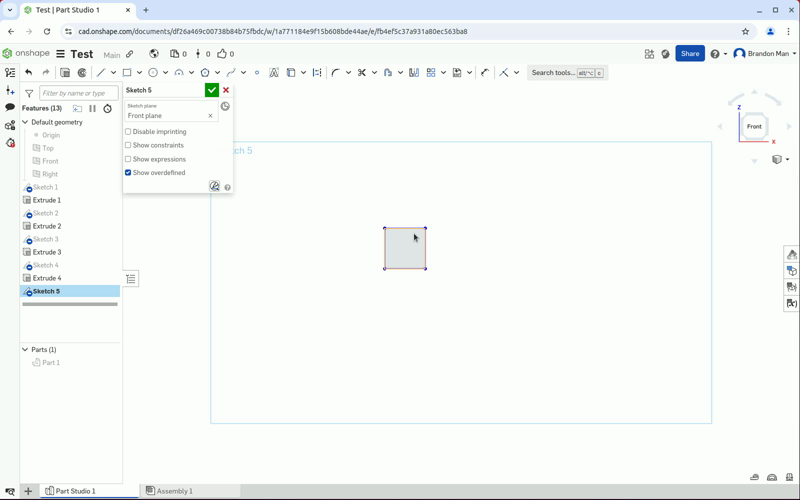
scroll(6)
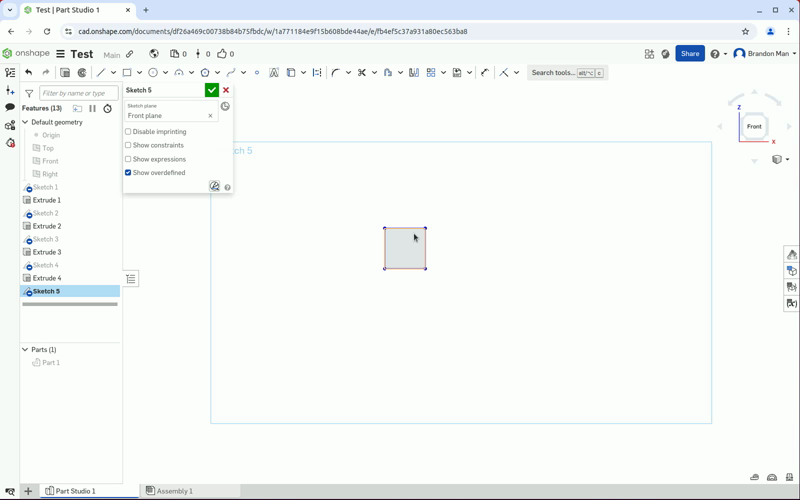
scroll(6)
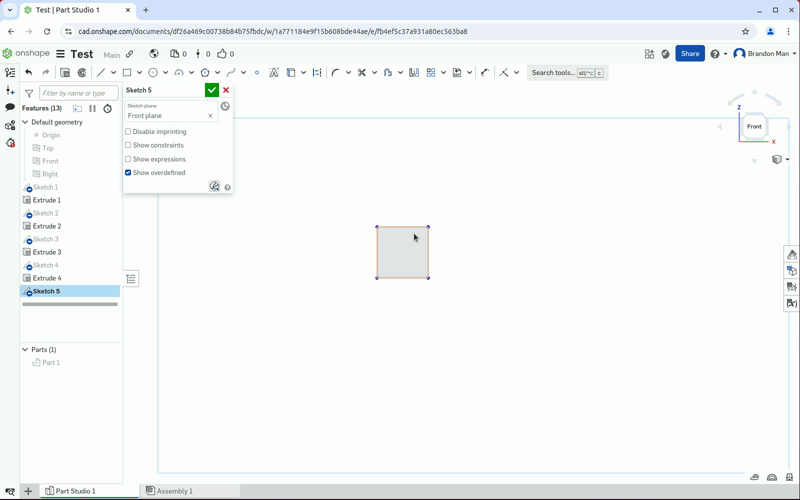
scroll(6)
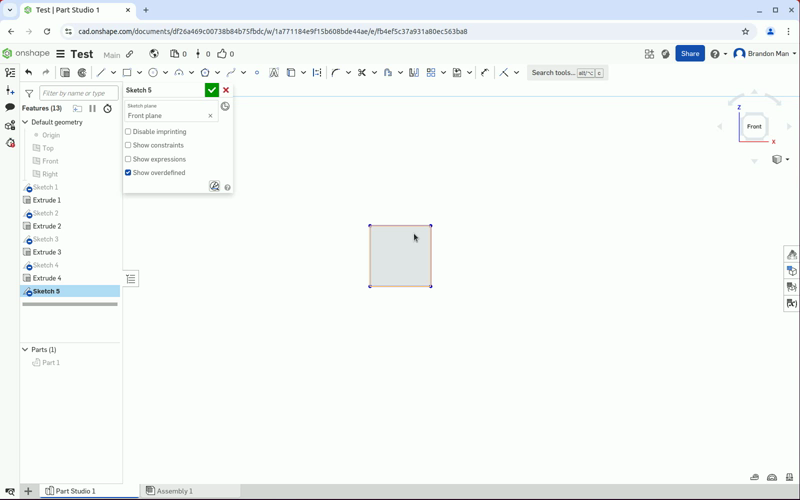
scroll(6)
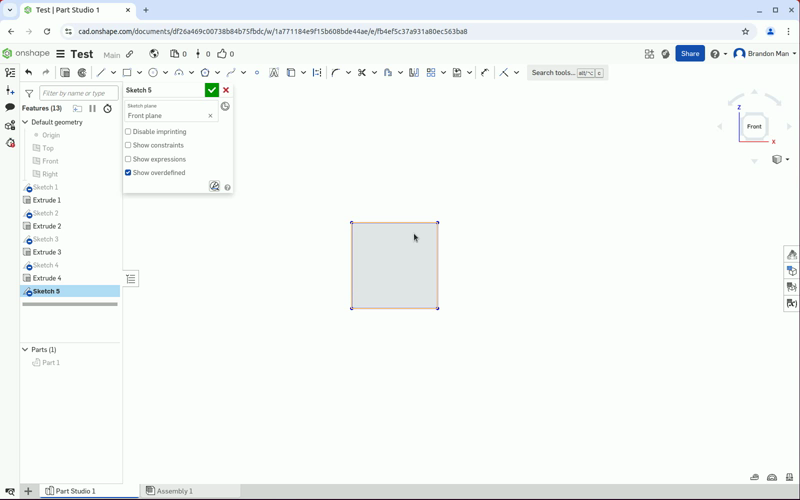
scroll(6)
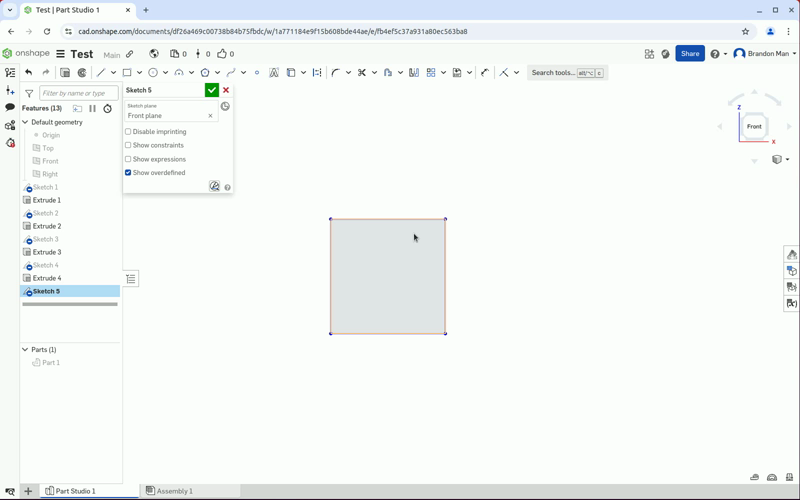
scroll(6)
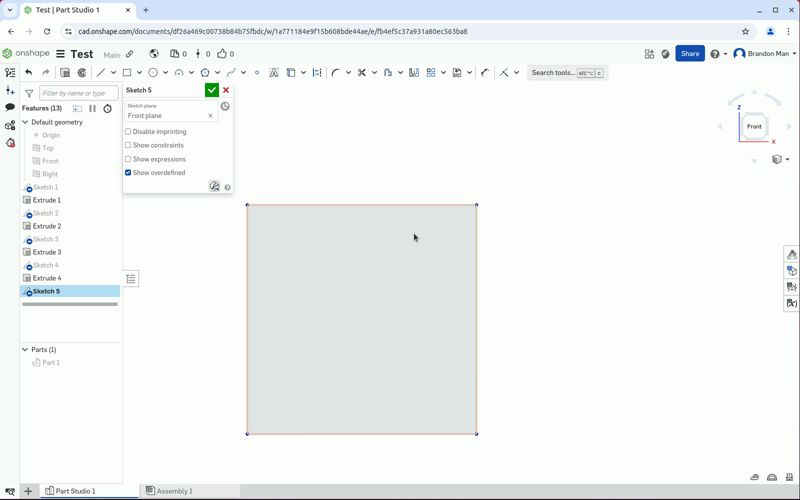
scroll(6)
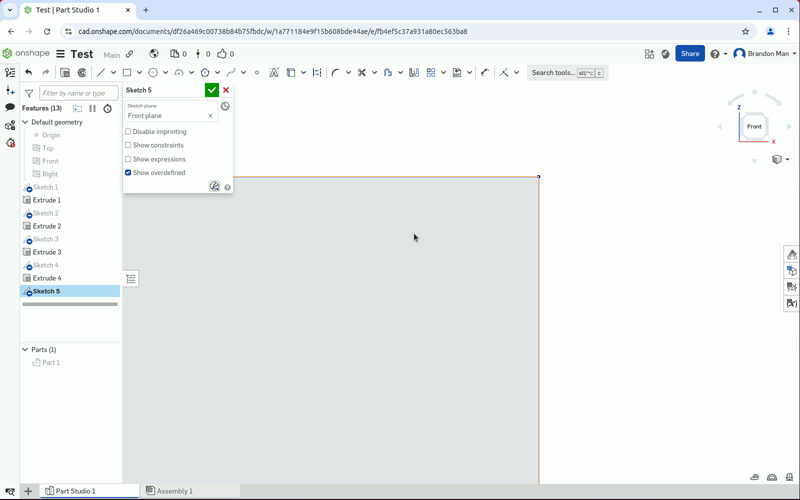
click(414, 233)
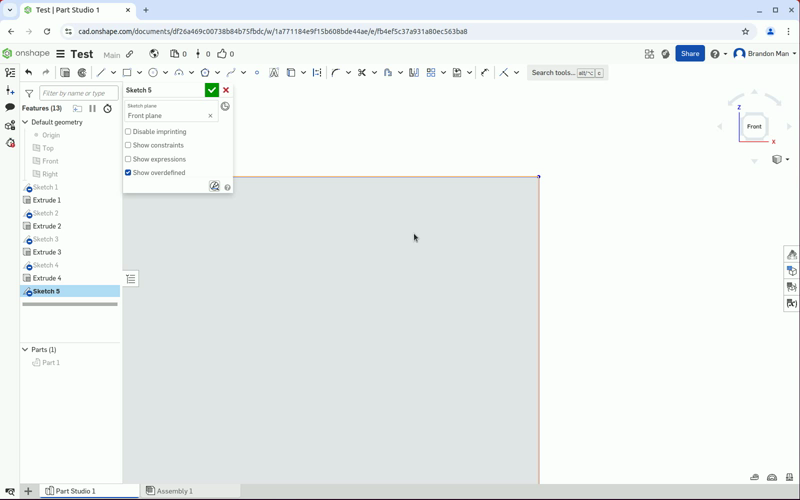
scroll(-6)
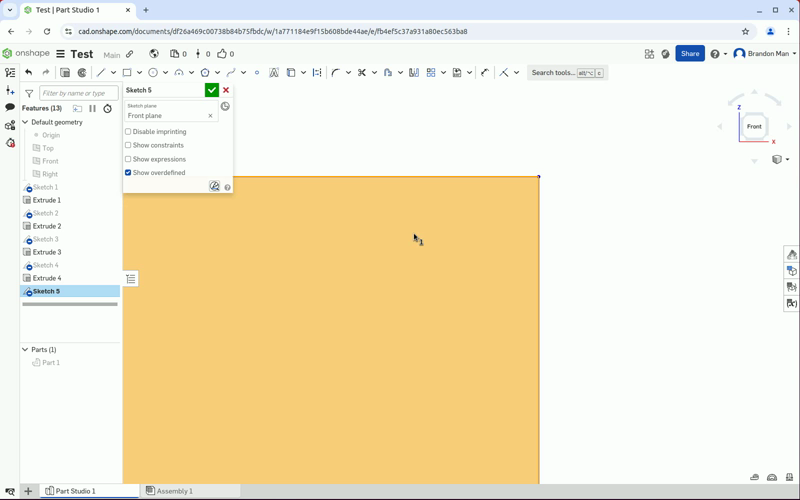
scroll(-6)
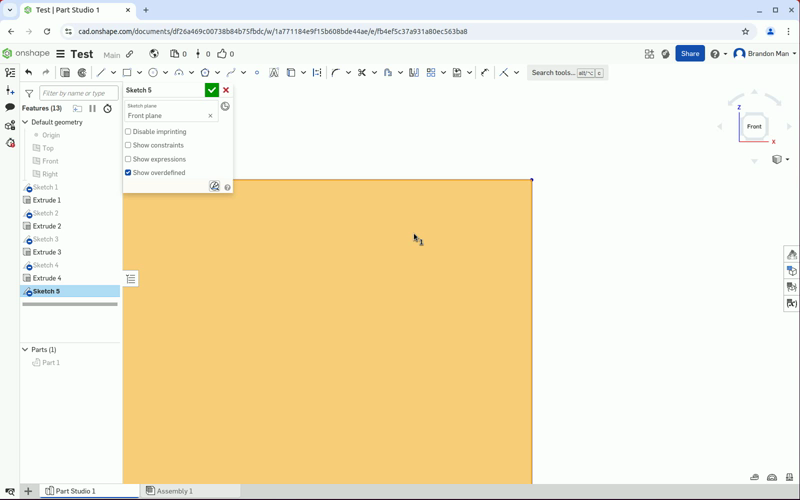
scroll(-6)
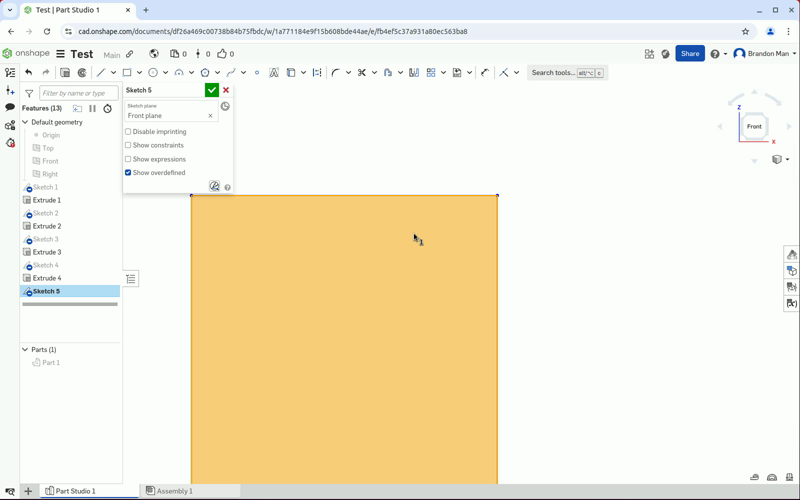
scroll(-6)
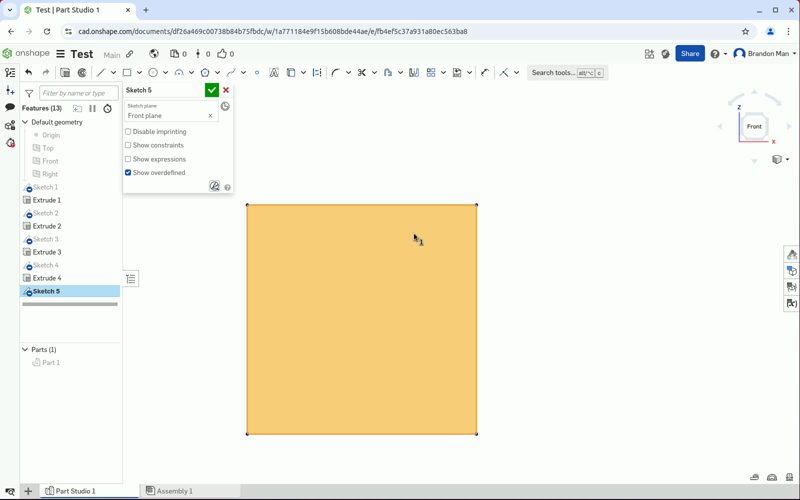
scroll(-6)
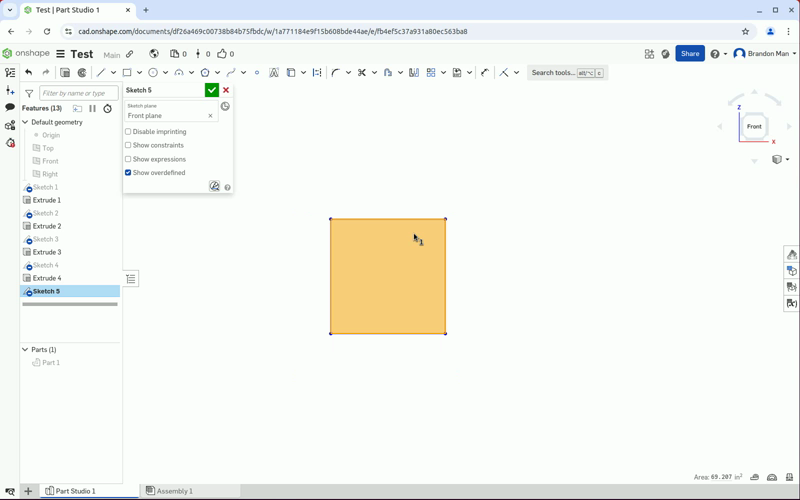
scroll(-6)
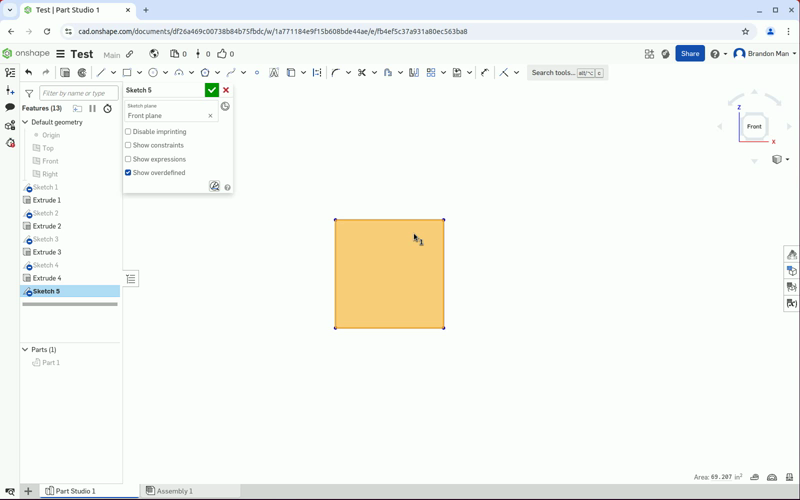
scroll(-6)
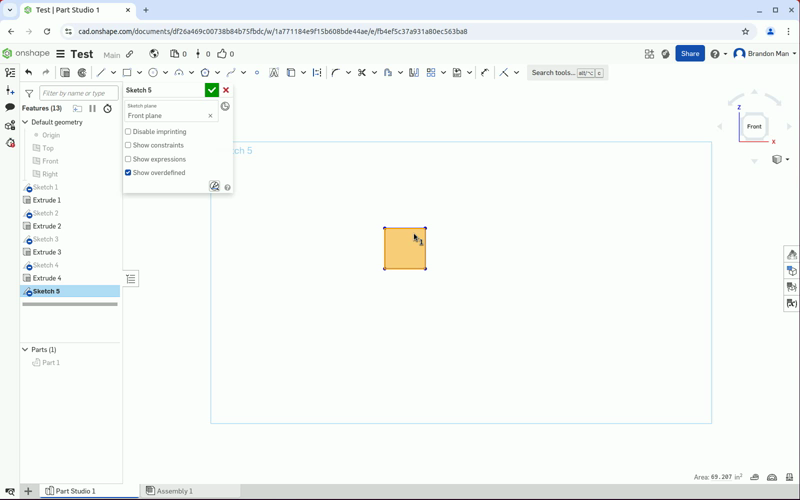
mouse_move(73, 352)
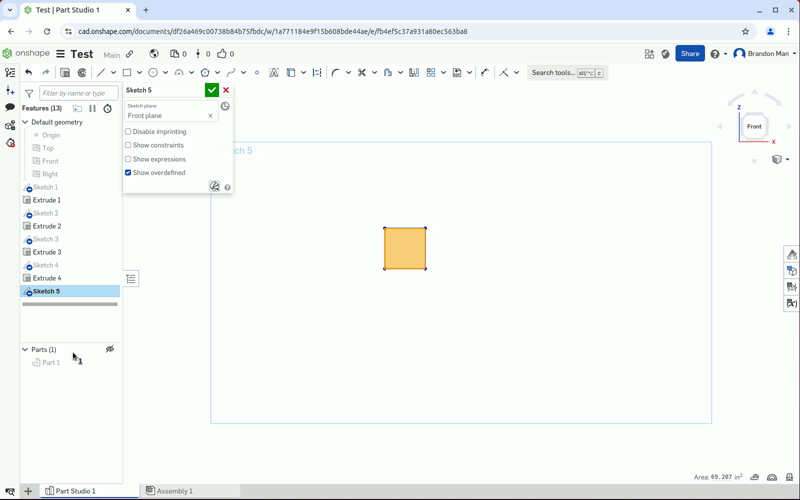
key(shift+y)
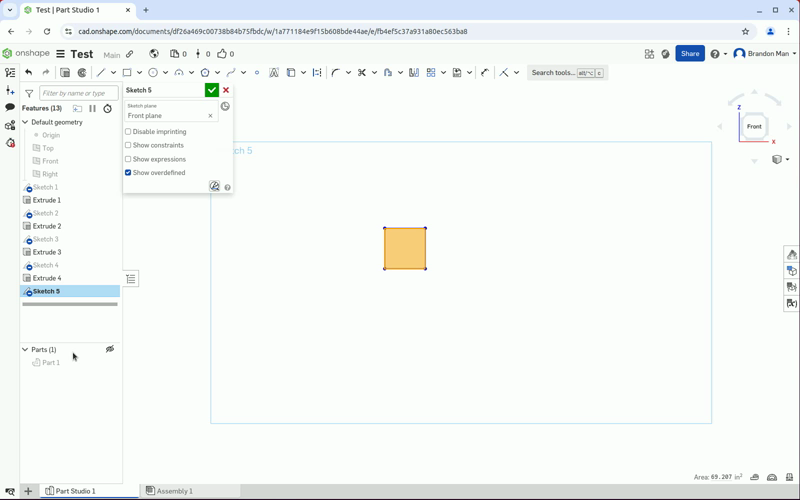
key(shift+e)
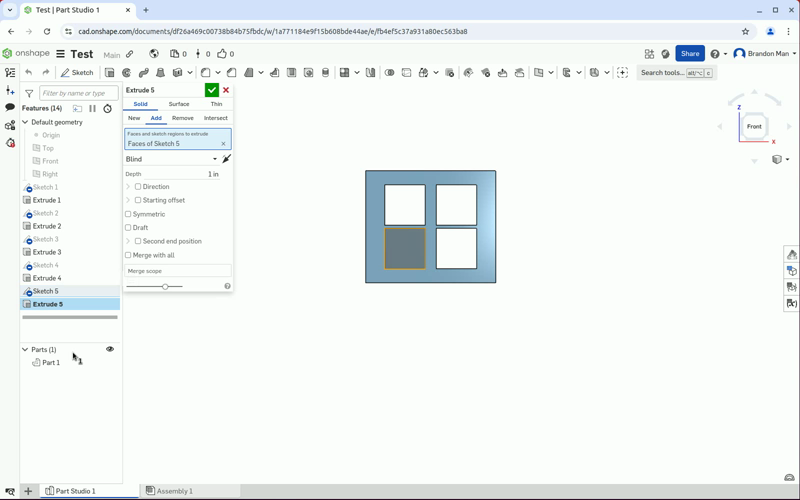
mouse_move(143, 106)
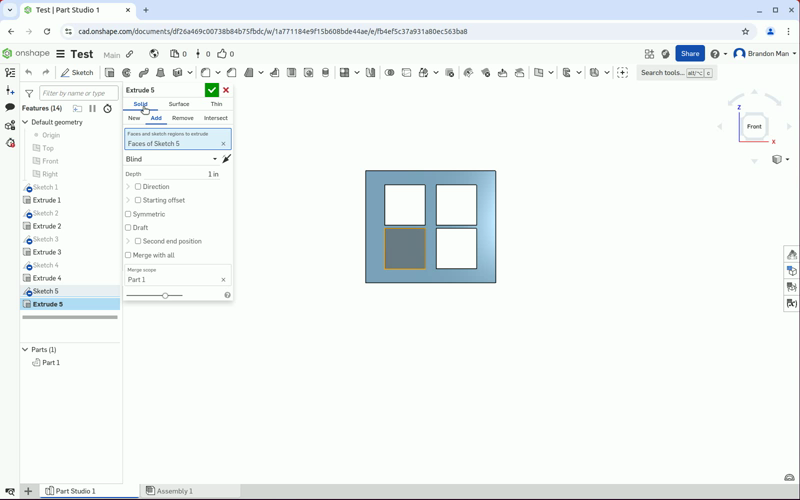
click(143, 106)
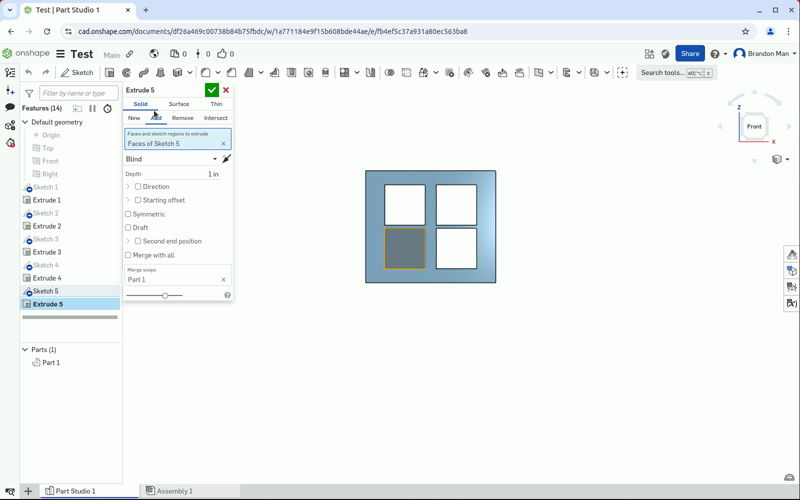
mouse_move(186, 120)
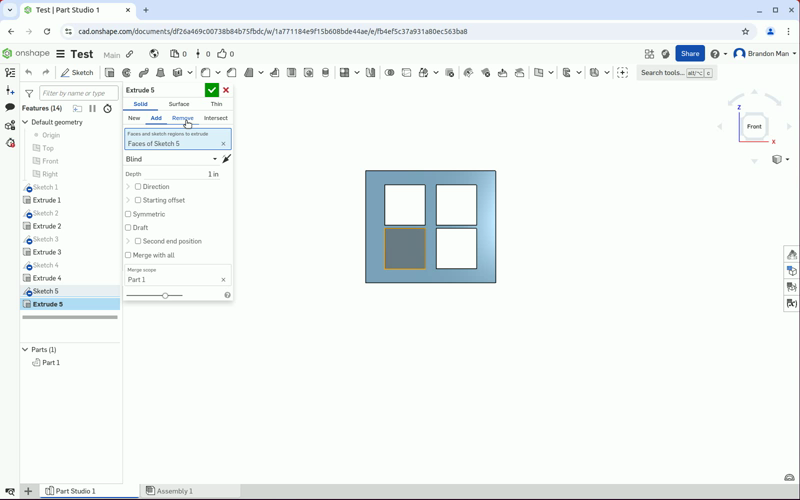
click(186, 120)
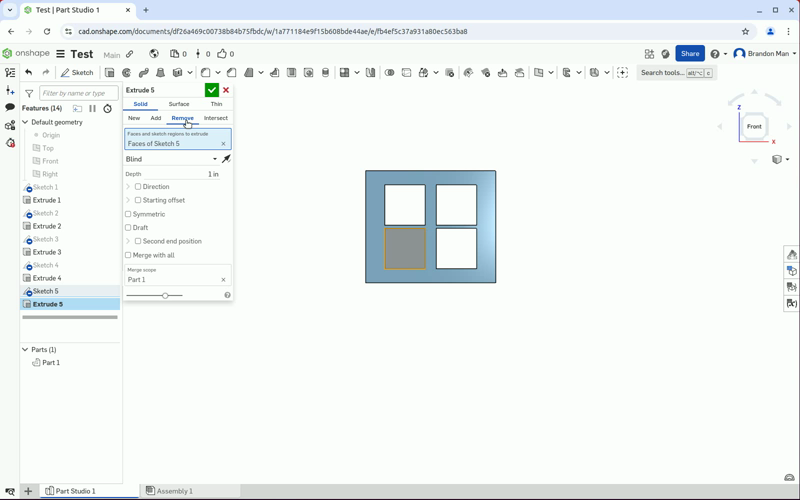
key(tab, 4)
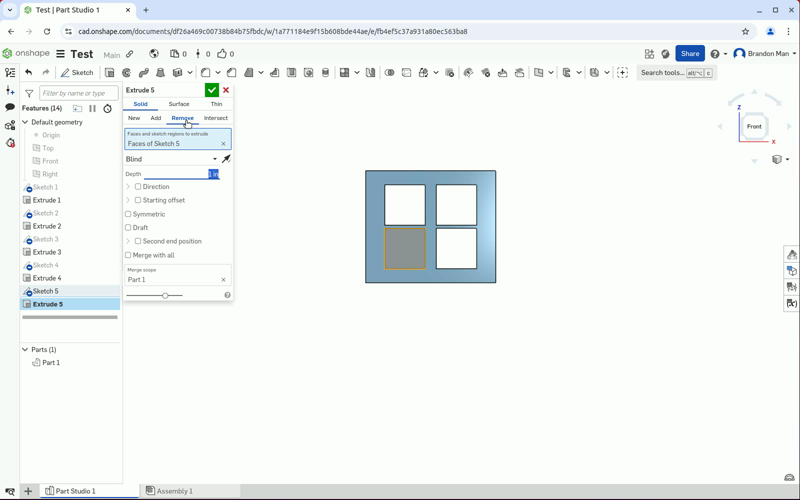
text(0.241)
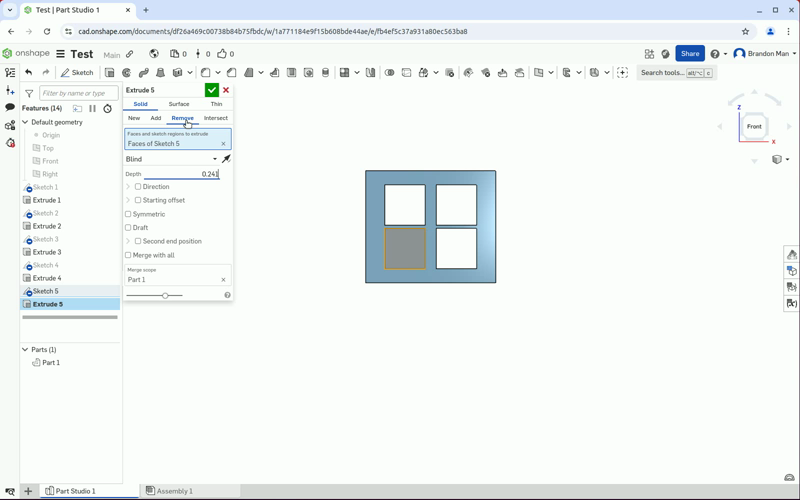
key(tab, 6)
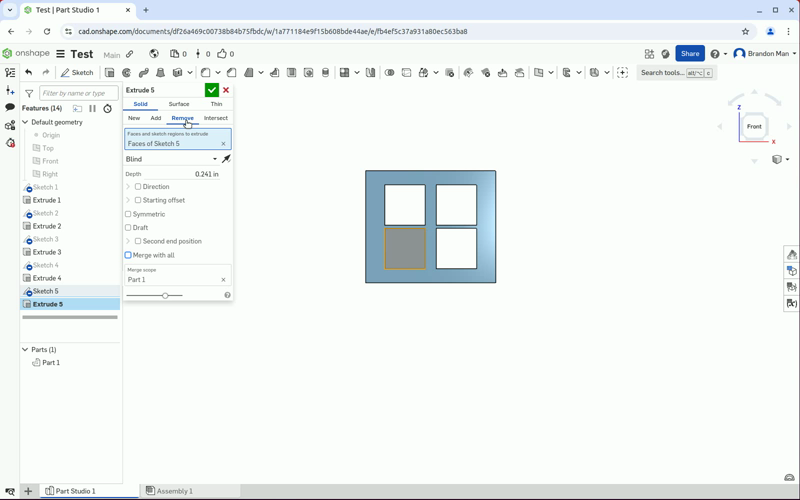
key(space)
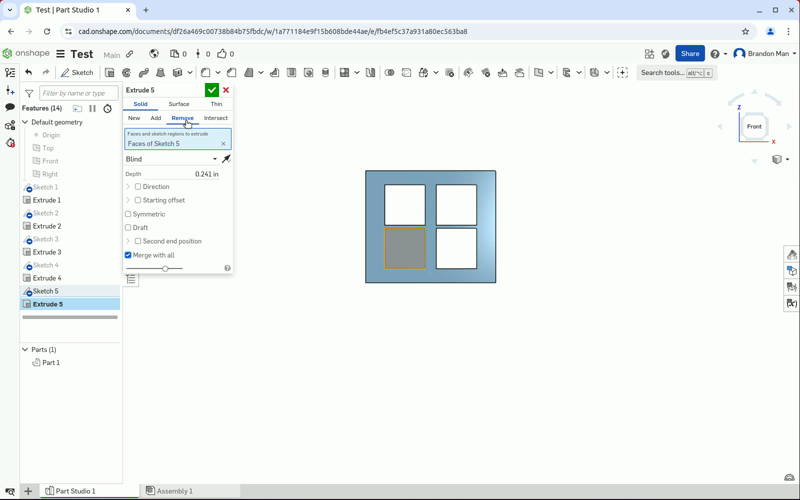
key(enter)
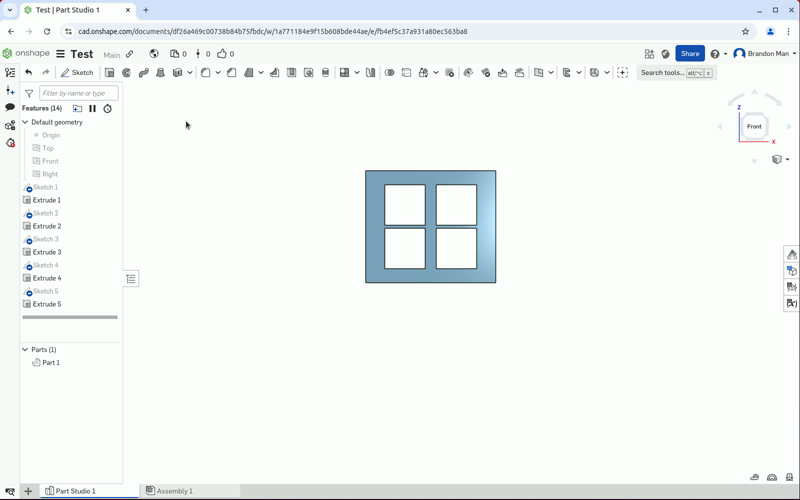
key(shift+h)
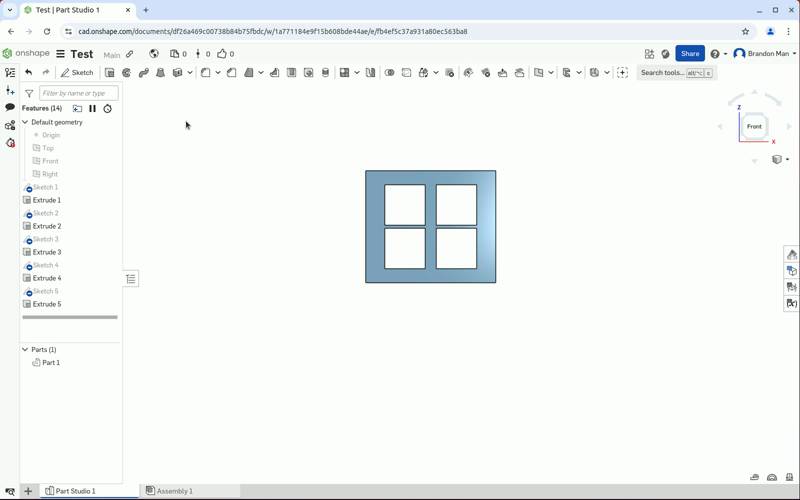
key(shift+h)
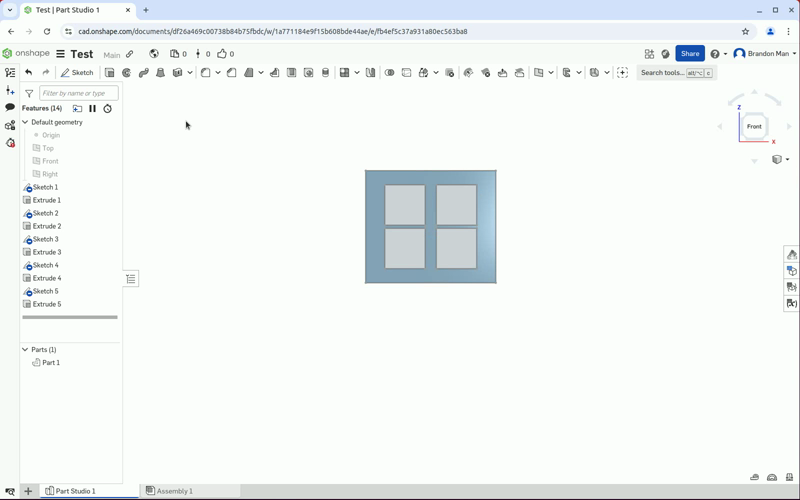
key(shift+7)
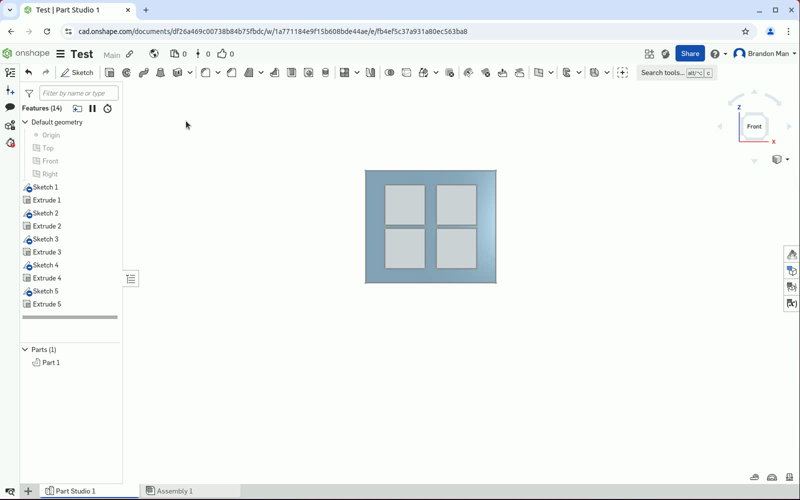
key(left, 2)
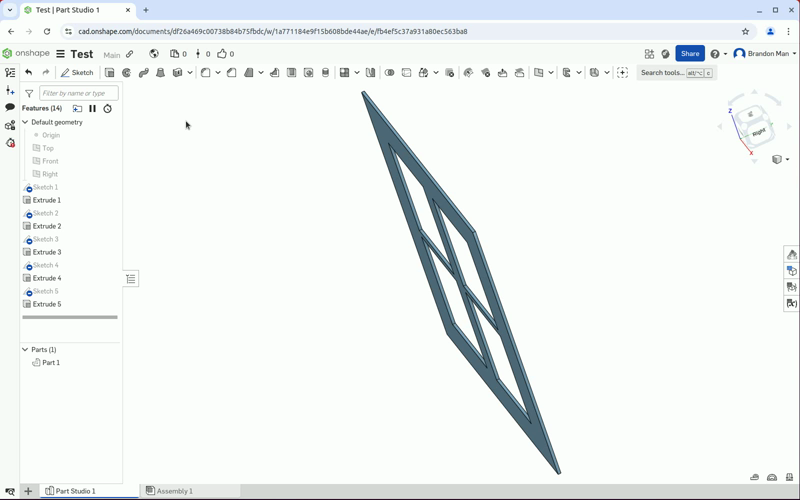
key(down, 2)
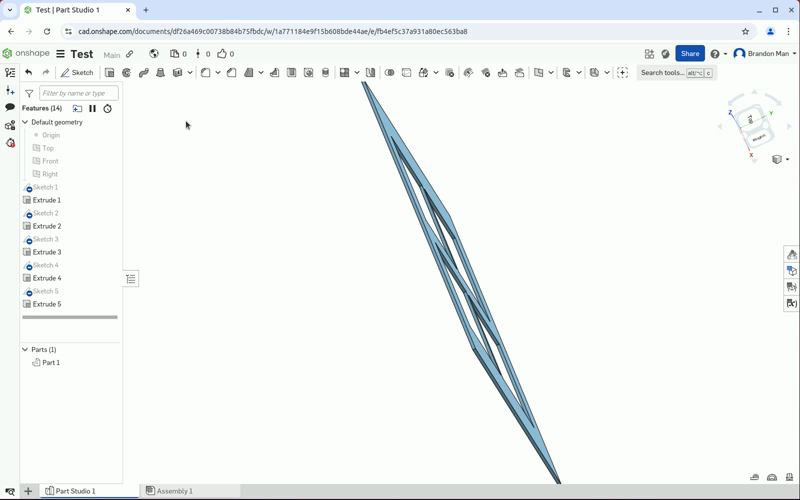
key(up, 2)
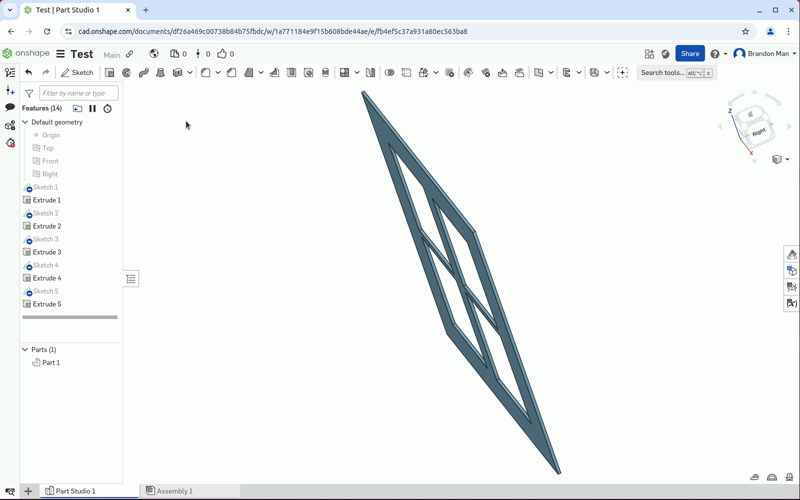
key(right, 2)
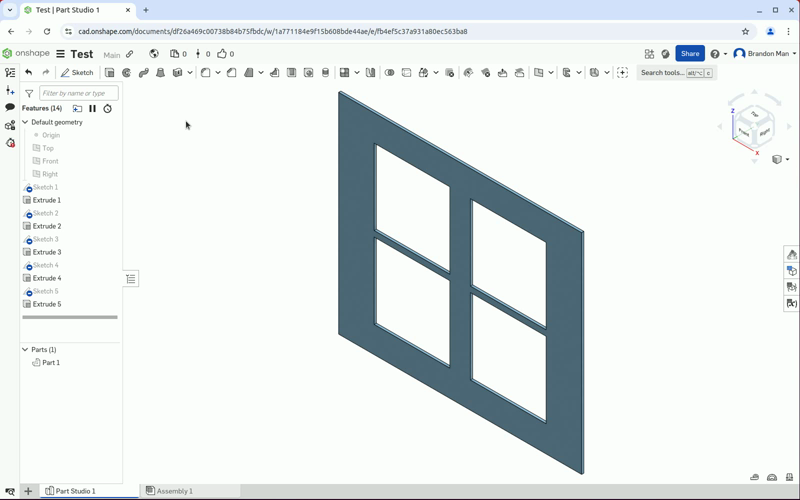
mouse_move(73, 189)
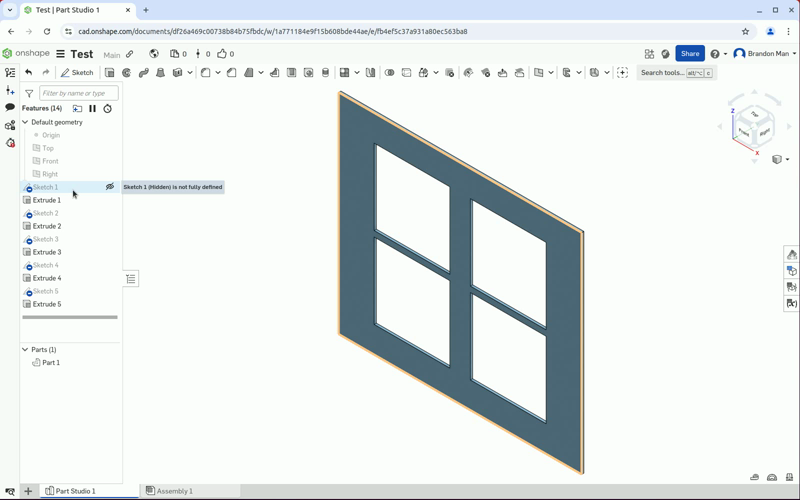
click(73, 189)